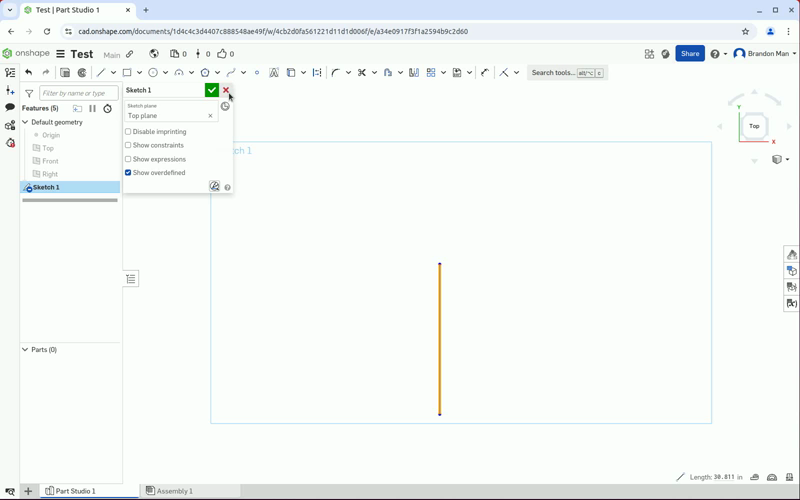
key(shift+h)
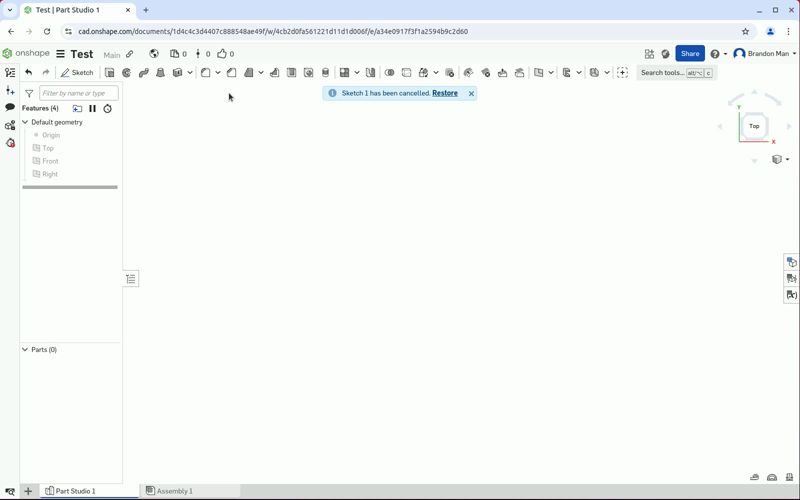
mouse_move(73, 352)
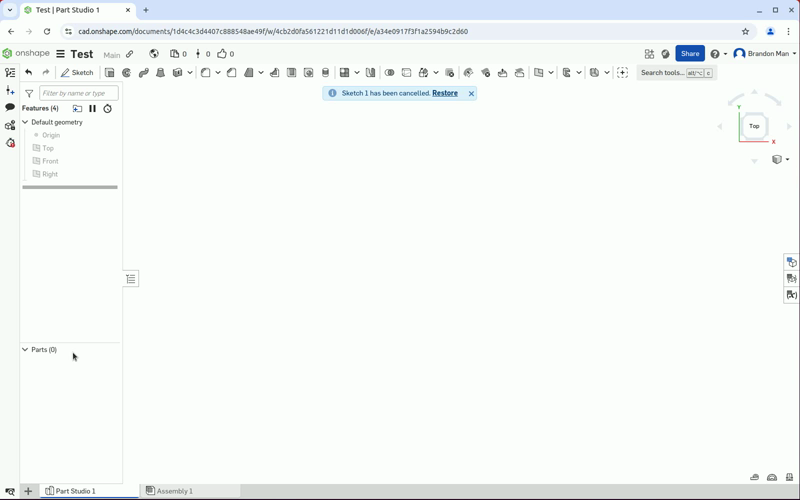
key(y)
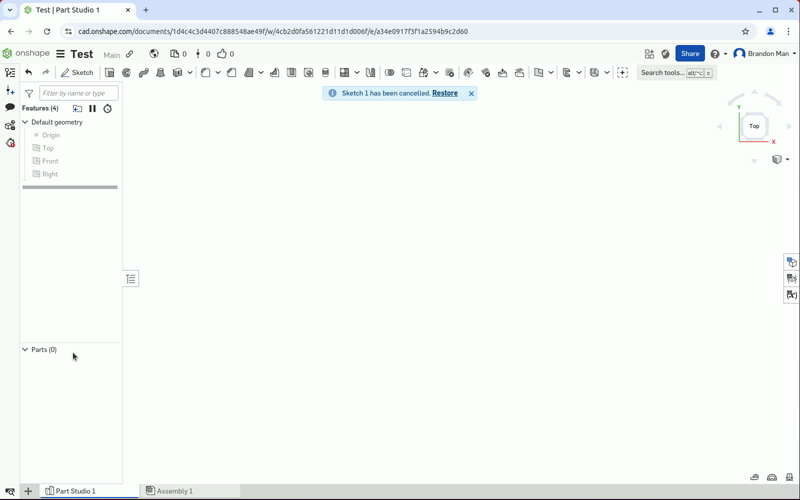
key(shift+p)
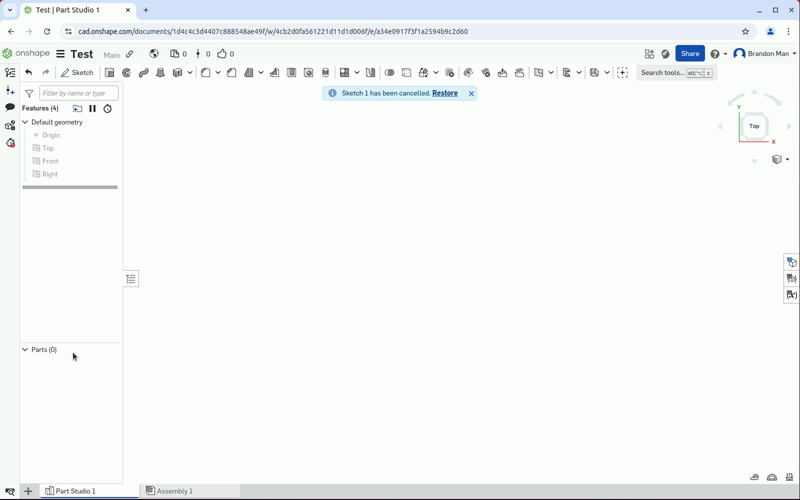
key(space)
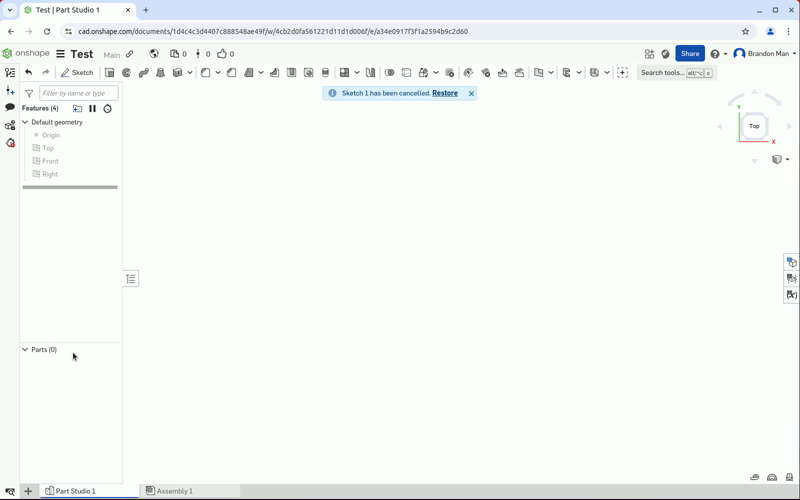
key_down(shift)
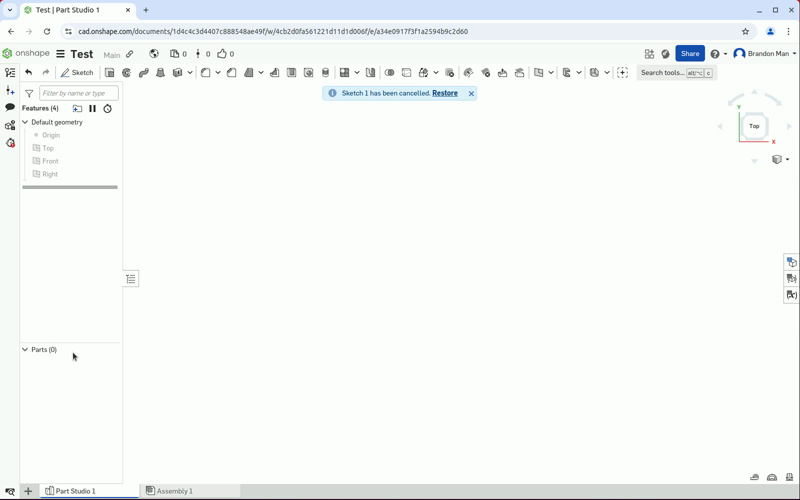
key(up)
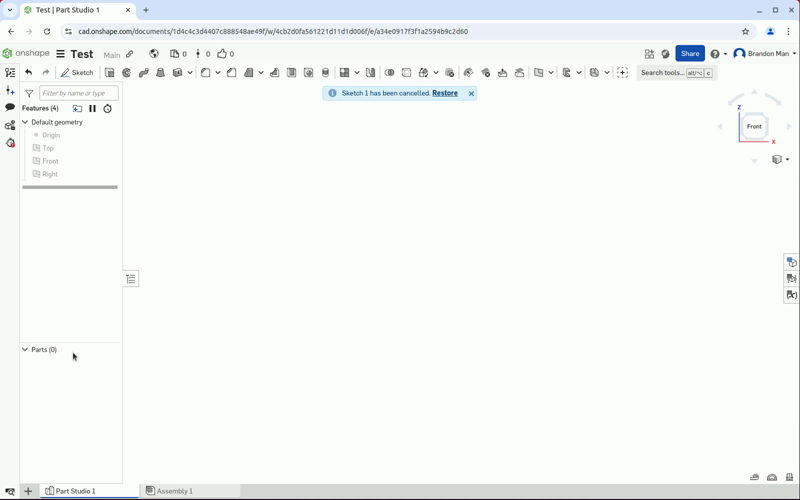
key_up(shift)
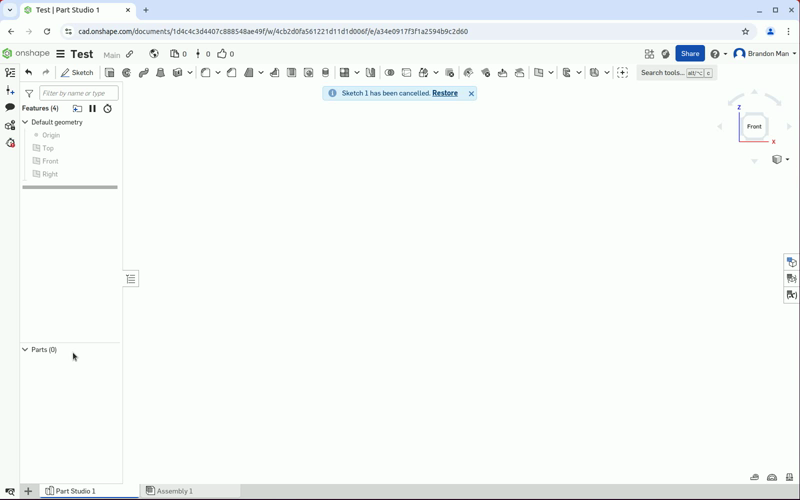
mouse_move(73, 352)
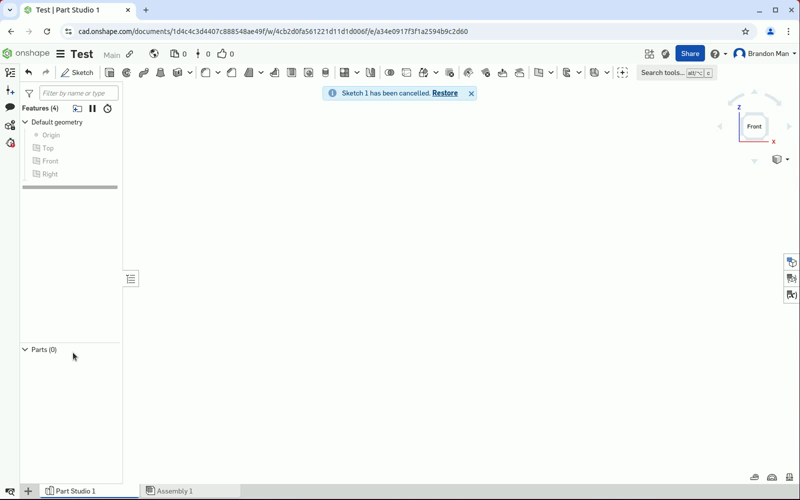
key(shift+y)
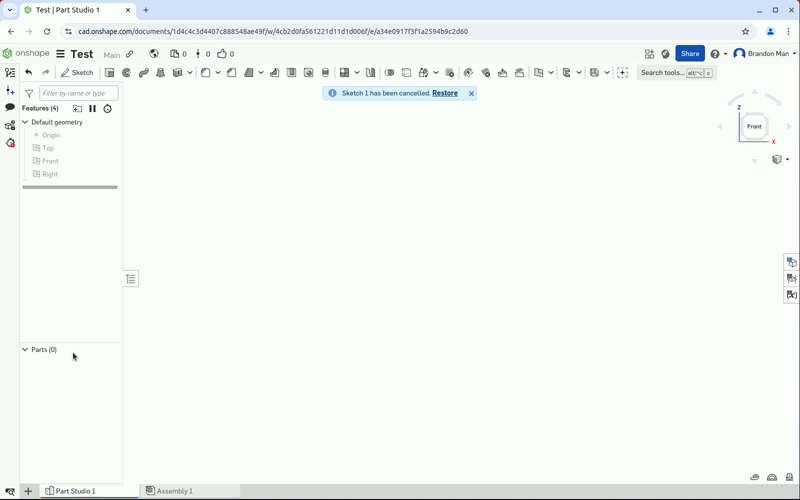
key(shift+s)
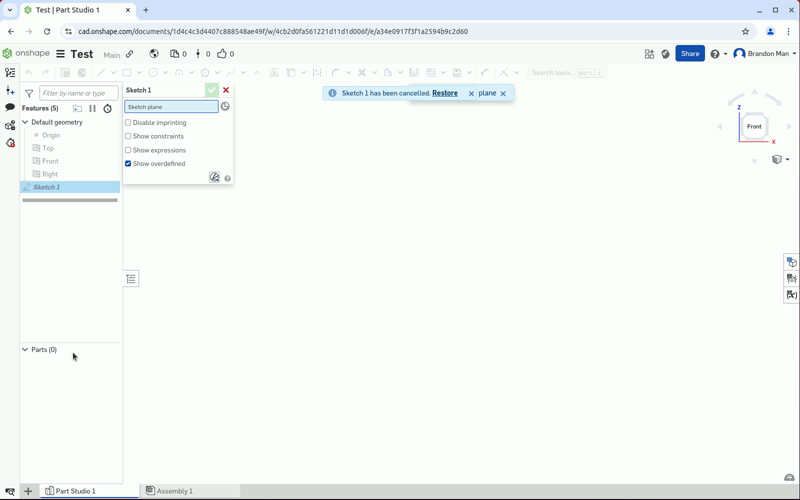
mouse_move(73, 163)
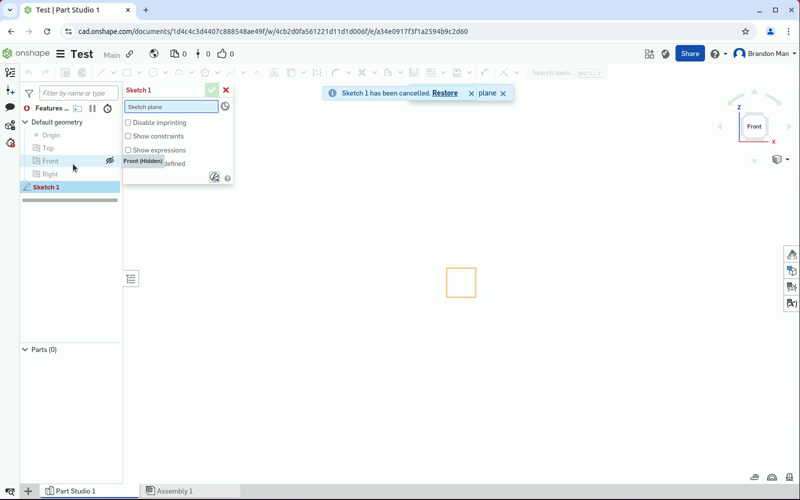
click(73, 163)
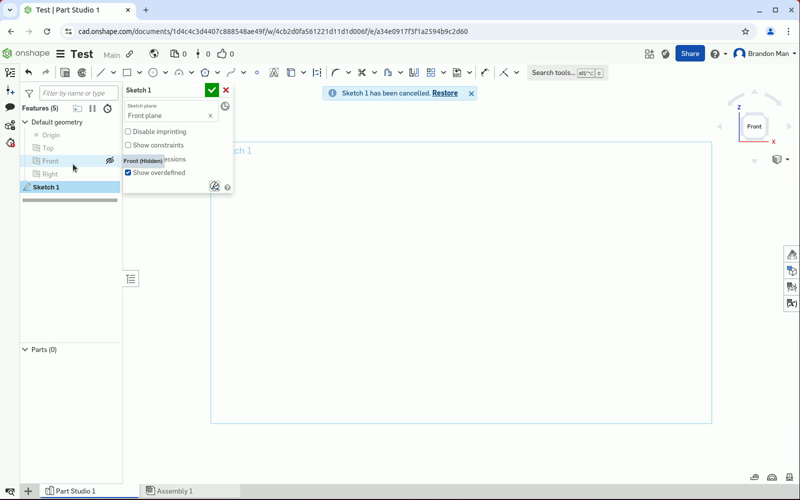
mouse_move(73, 352)
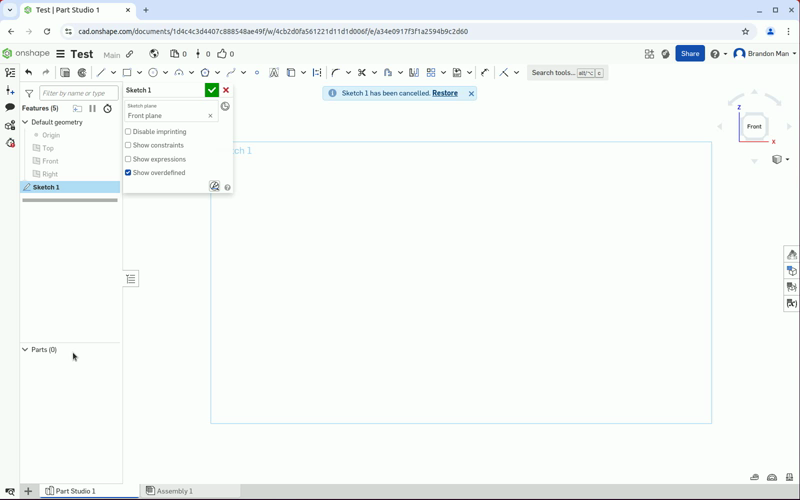
key(y)
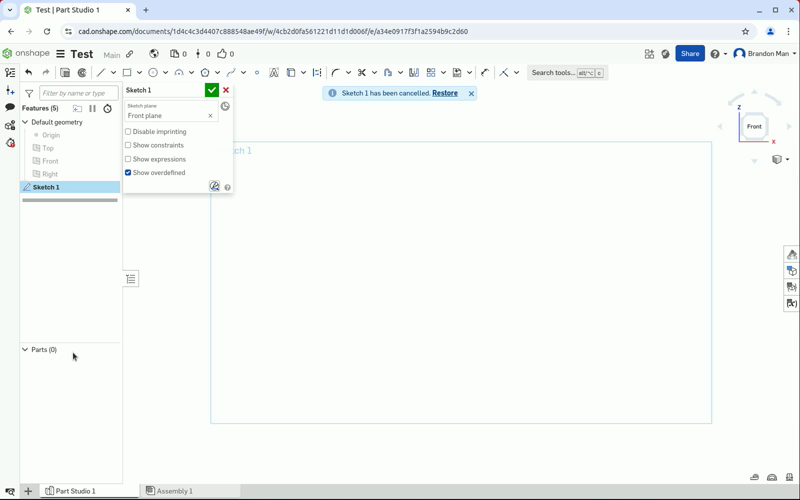
key(c)
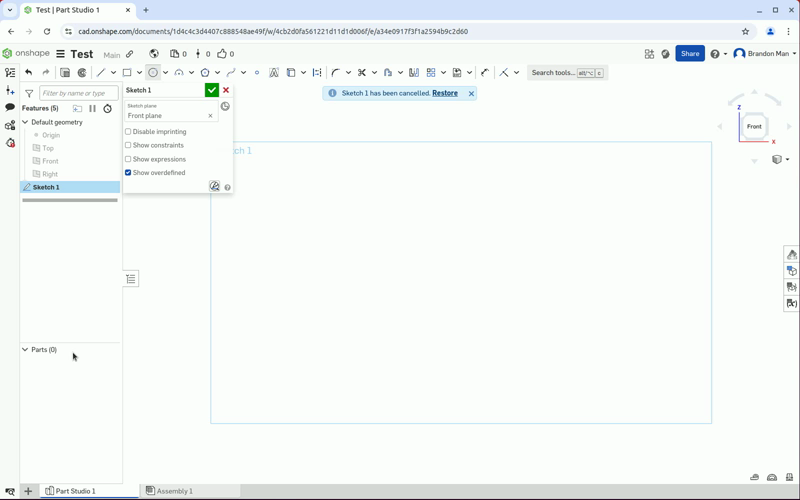
key_down(shift)
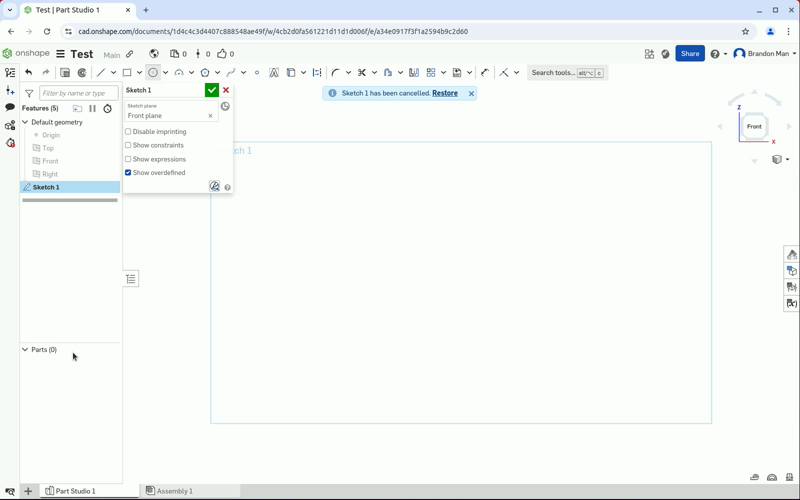
mouse_move(434, 300)
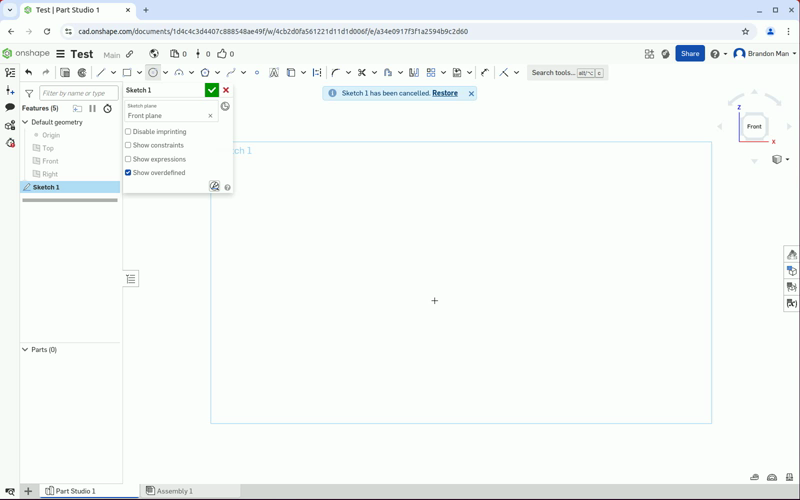
click(434, 300)
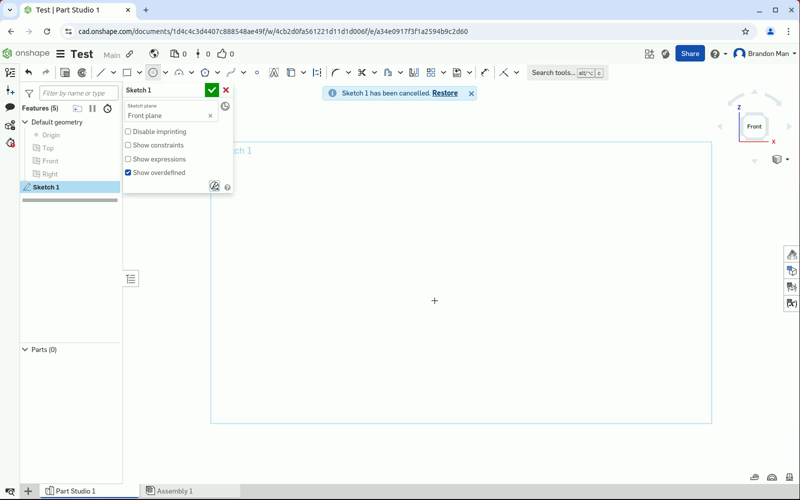
key_up(shift)
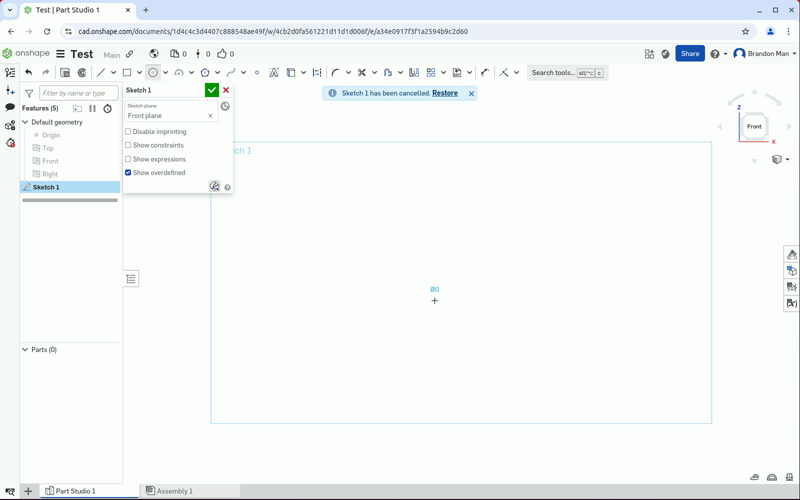
mouse_move(453, 300)
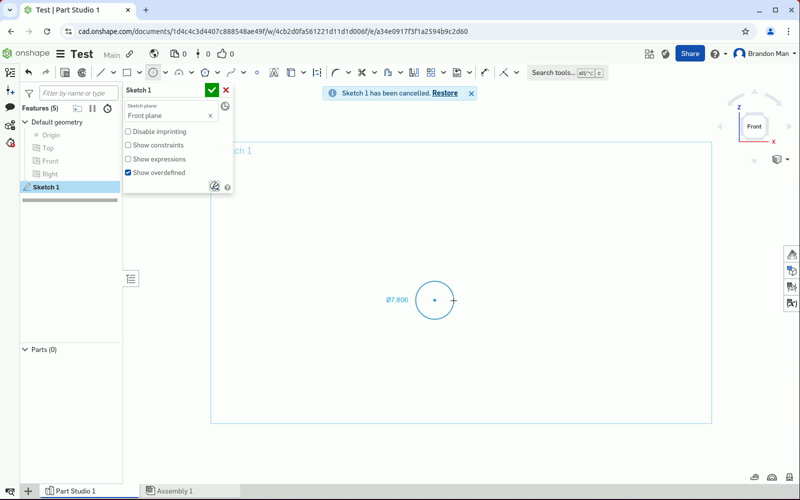
click(453, 300)
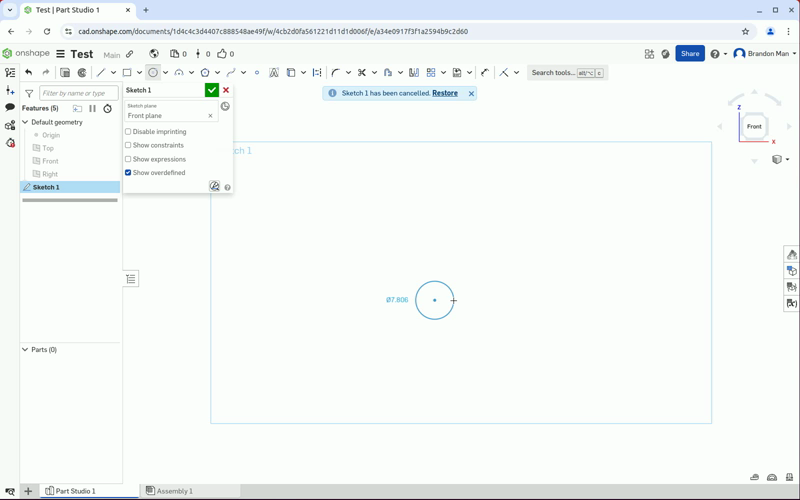
key(esc)
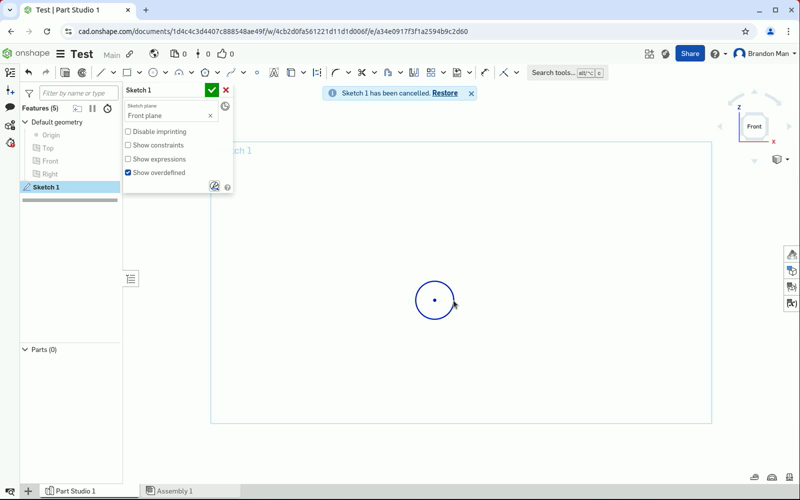
key(c)
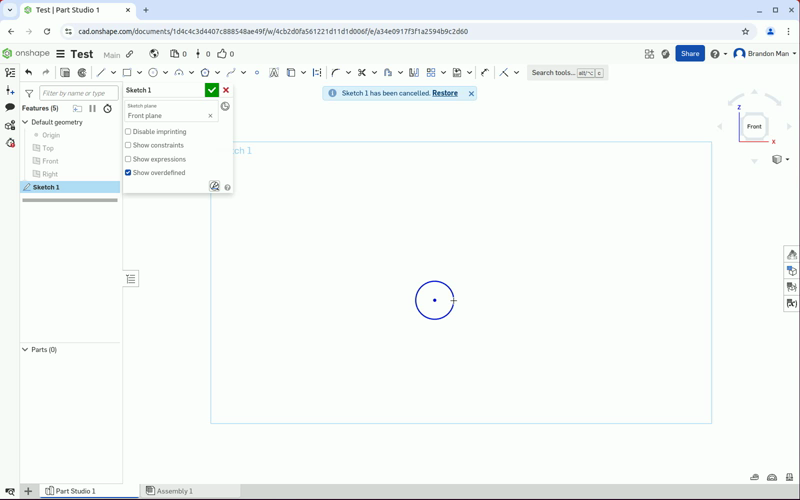
key_down(shift)
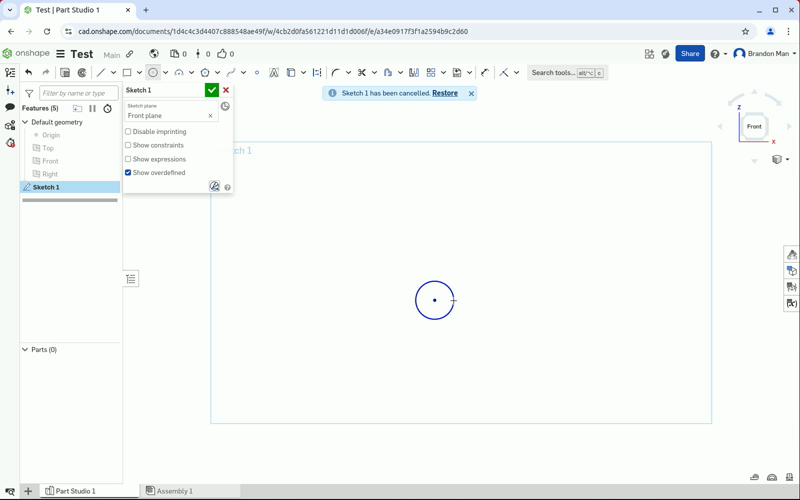
mouse_move(434, 300)
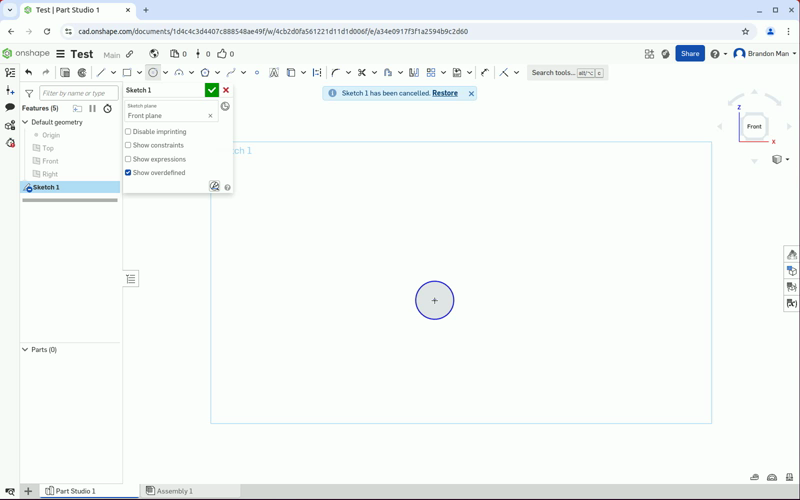
click(434, 300)
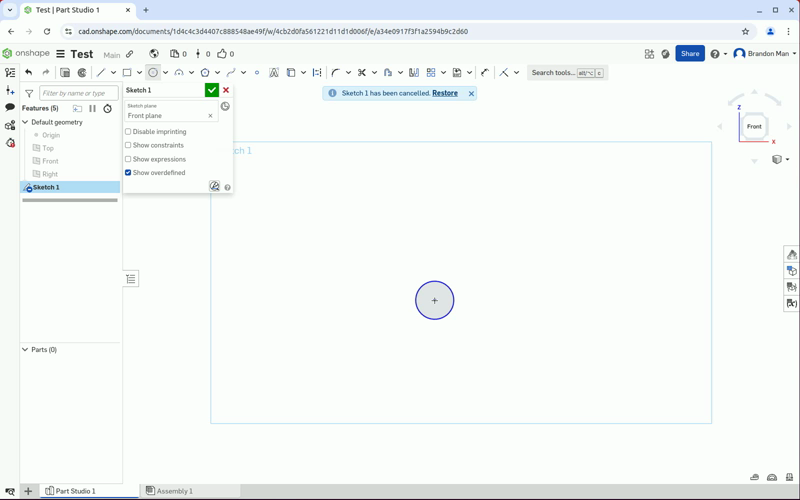
key_up(shift)
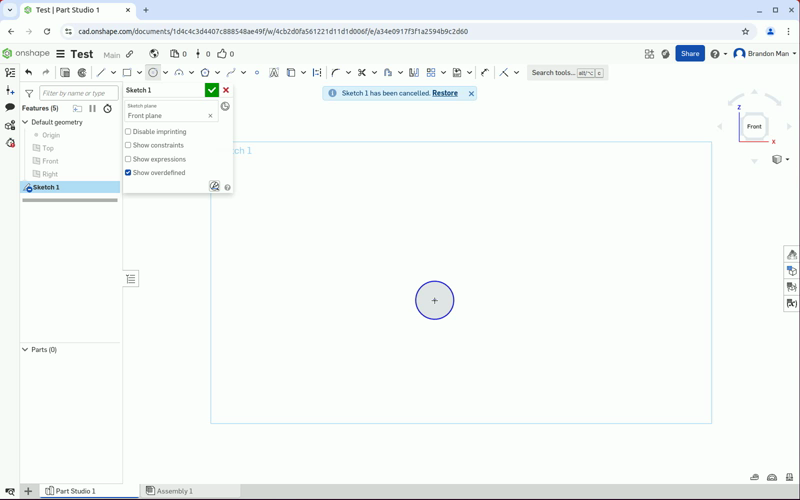
mouse_move(446, 300)
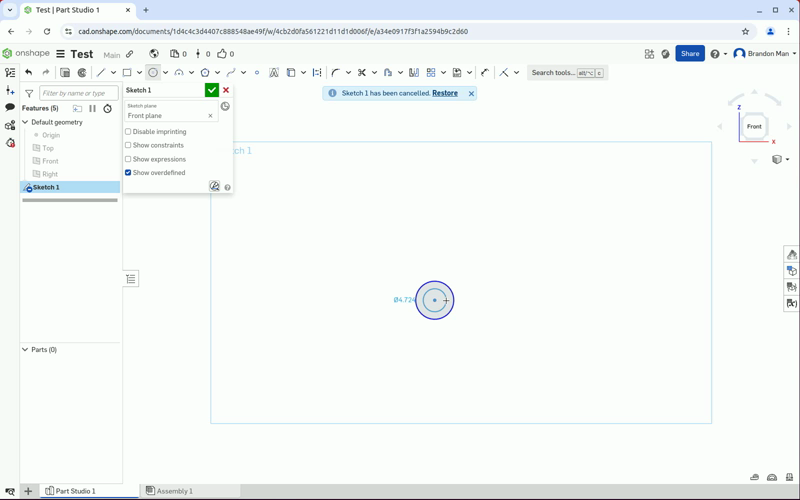
click(446, 300)
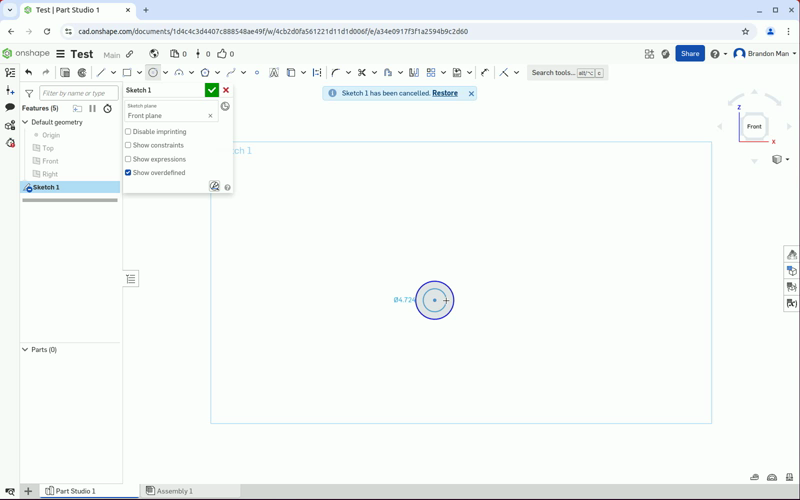
key(esc)
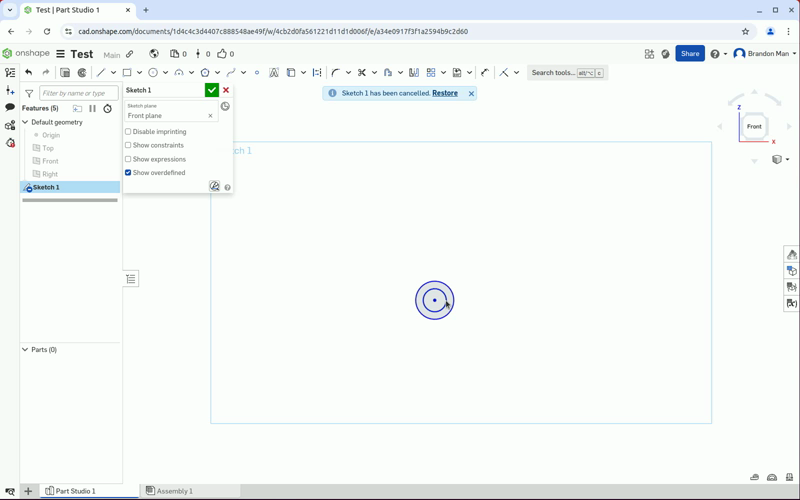
mouse_move(432, 312)
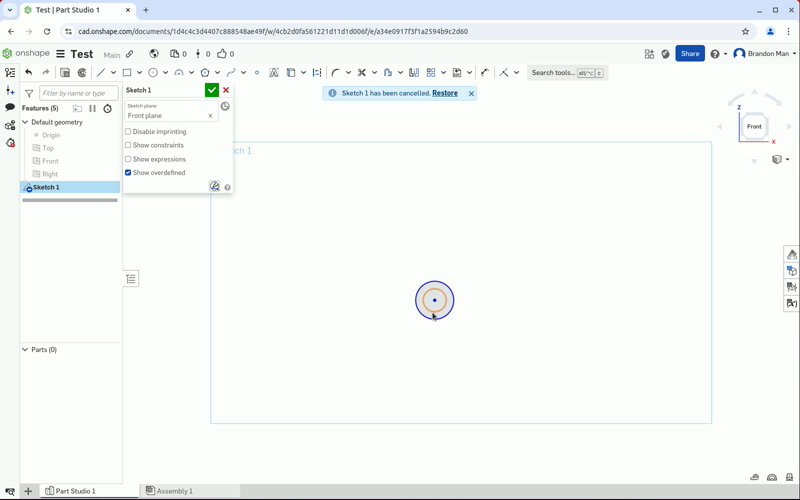
scroll(6)
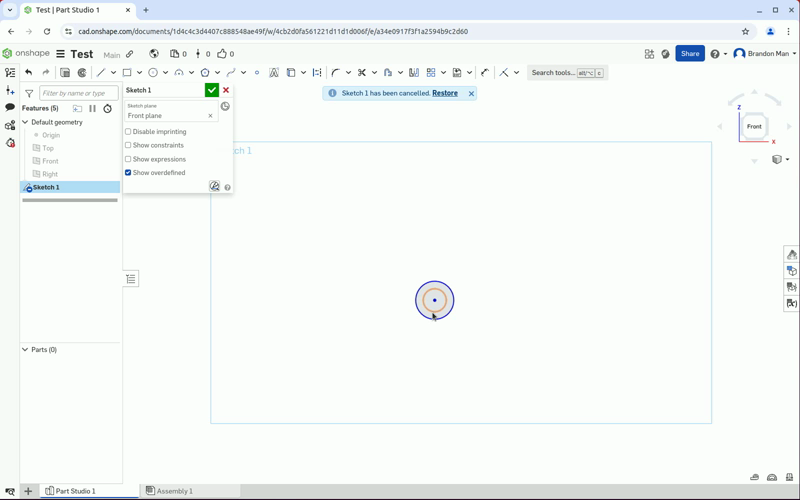
scroll(6)
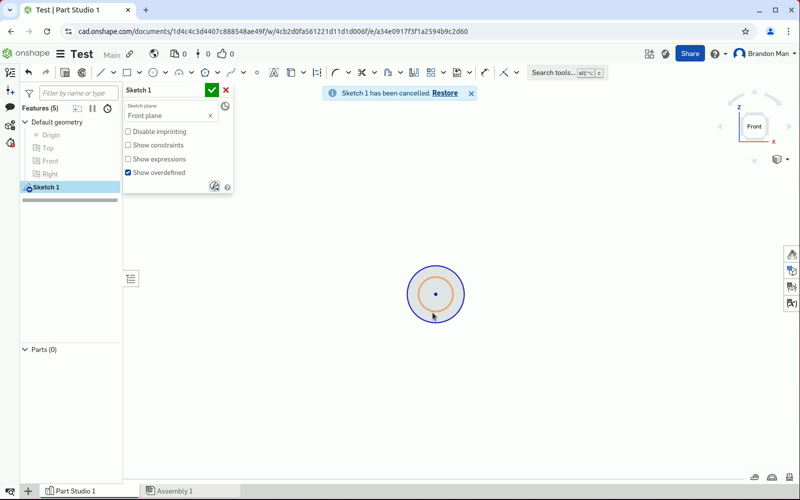
scroll(6)
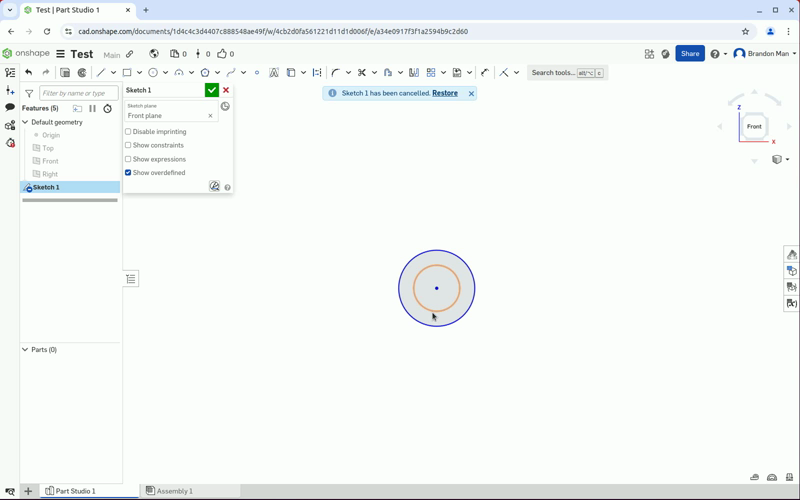
scroll(6)
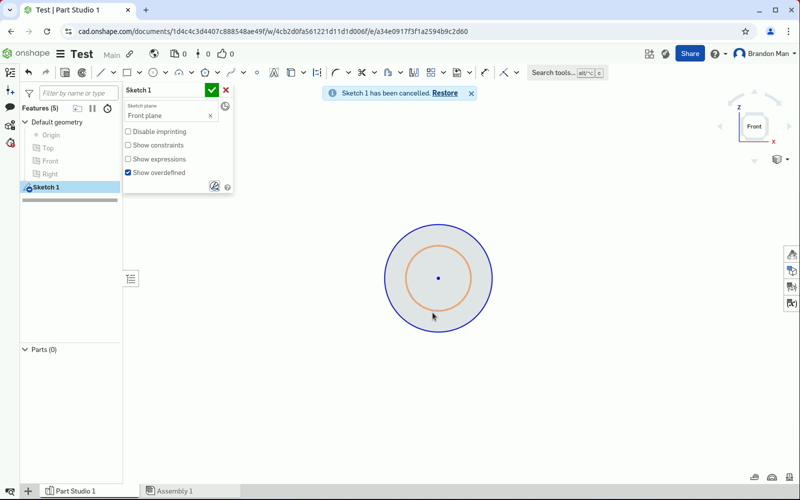
scroll(6)
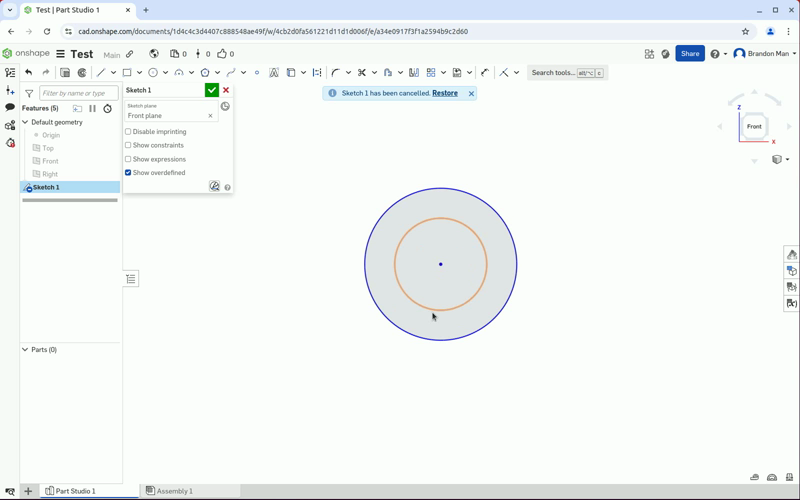
scroll(6)
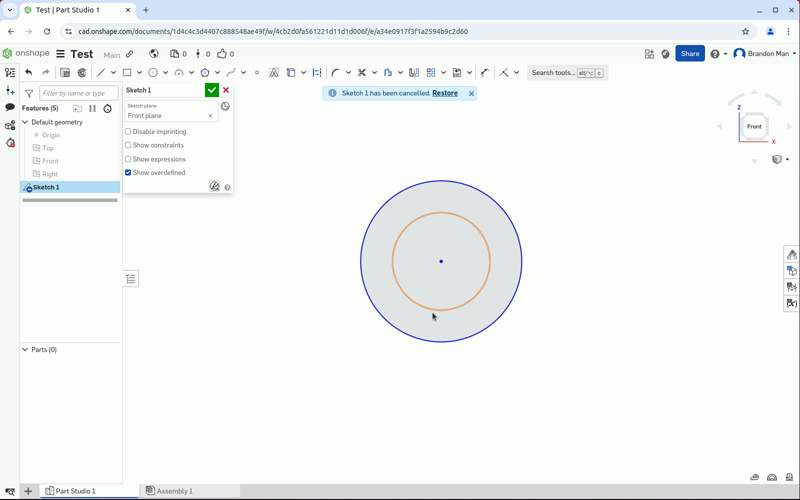
scroll(6)
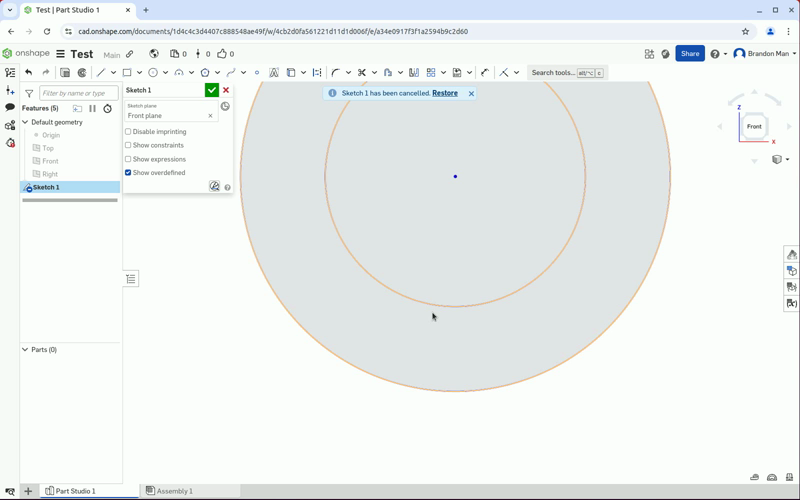
click(432, 312)
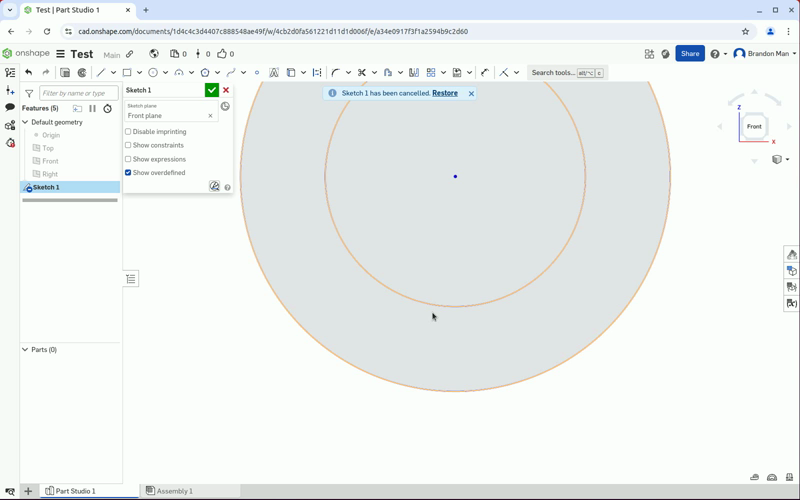
scroll(-6)
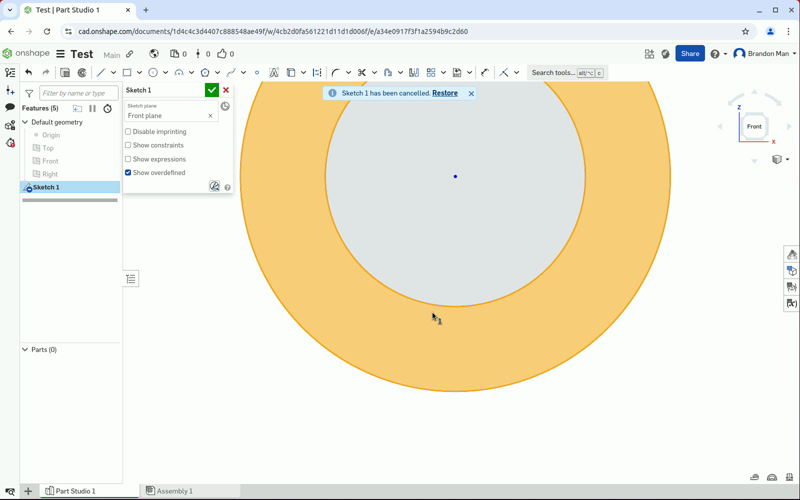
scroll(-6)
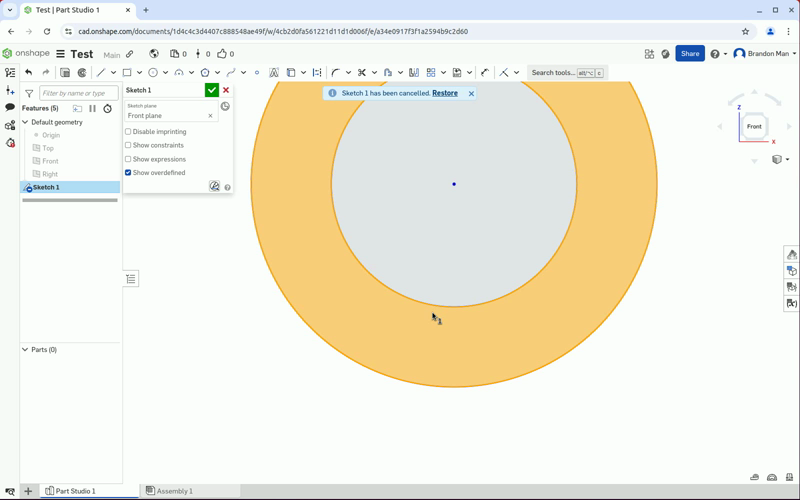
scroll(-6)
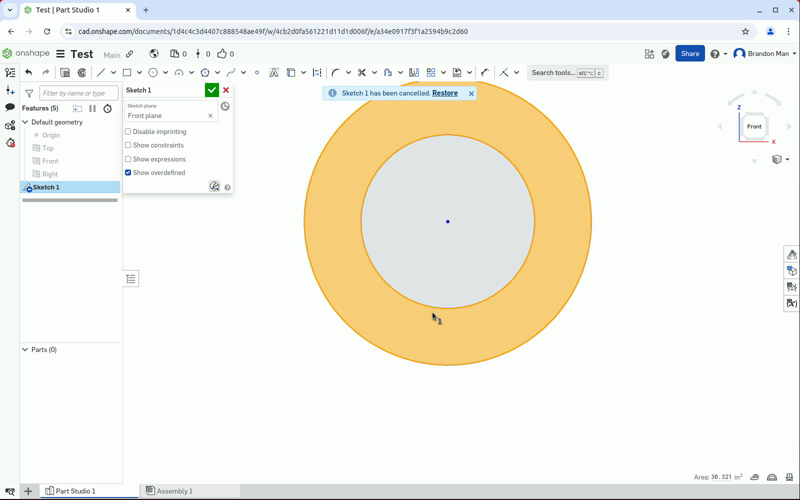
scroll(-6)
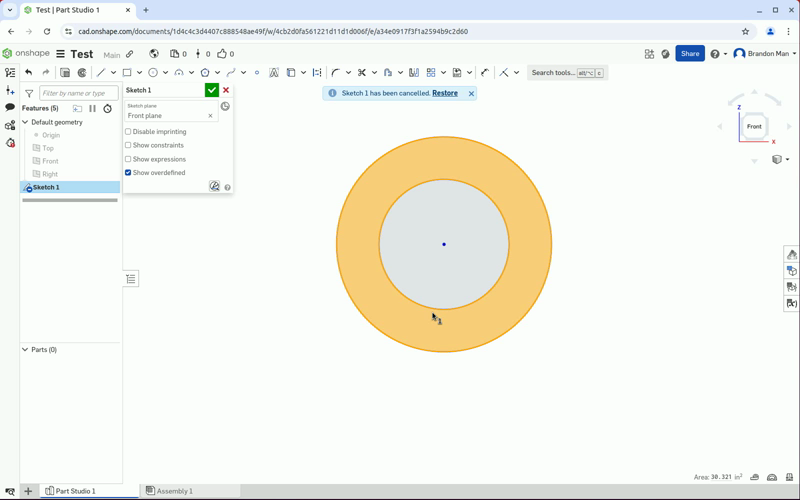
scroll(-6)
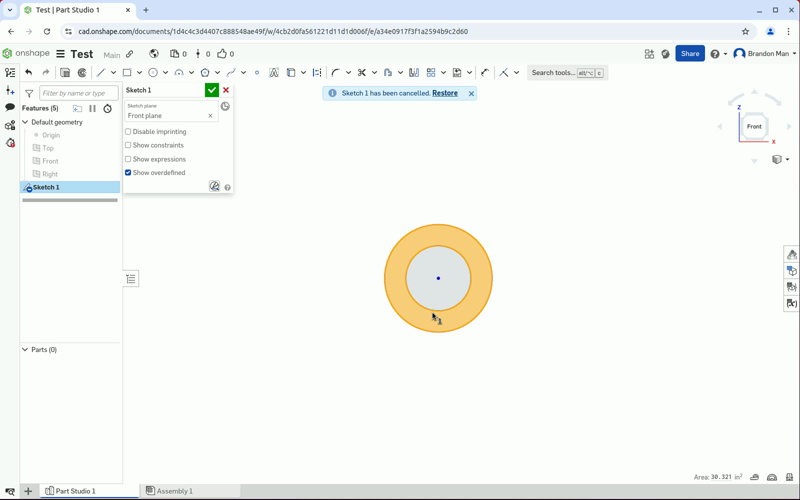
scroll(-6)
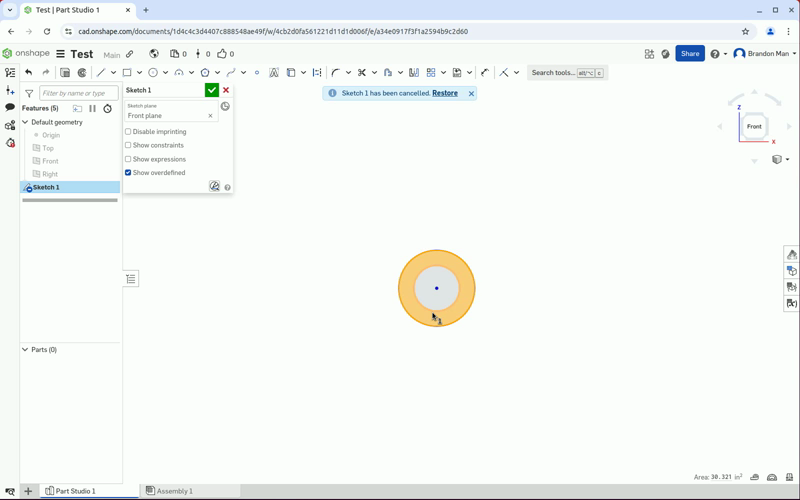
scroll(-6)
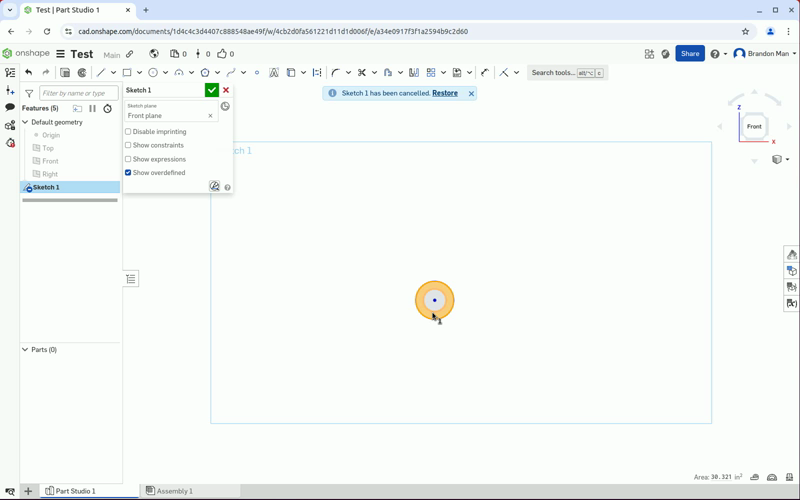
mouse_move(73, 352)
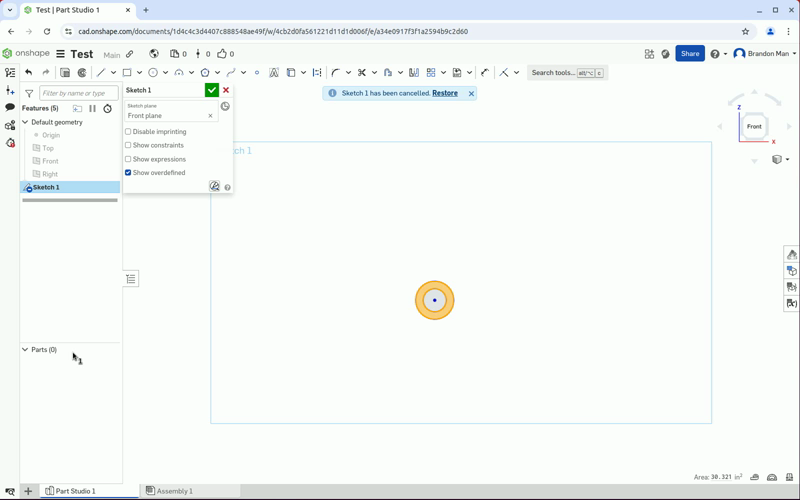
key(shift+y)
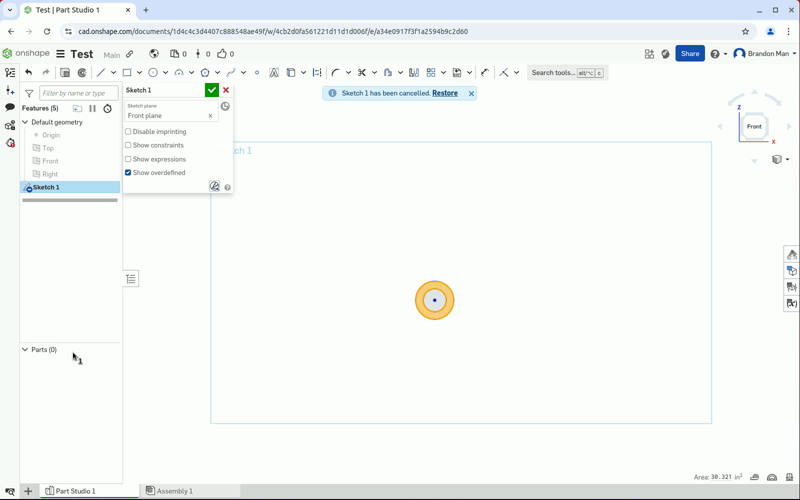
key(shift+e)
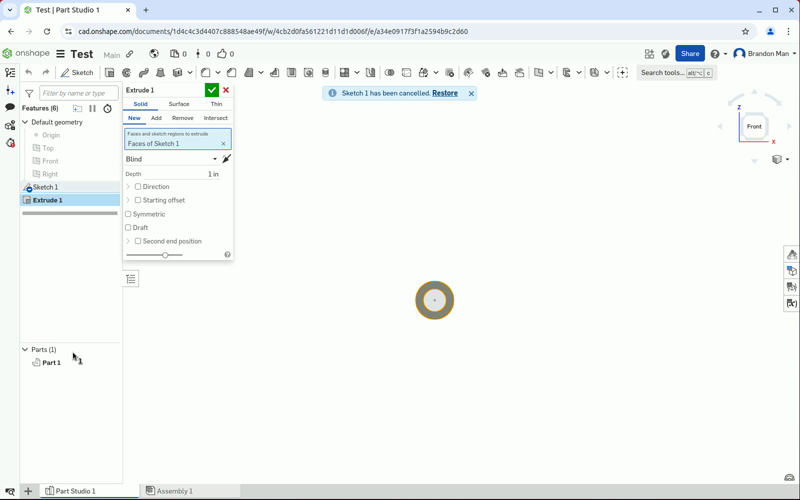
mouse_move(143, 106)
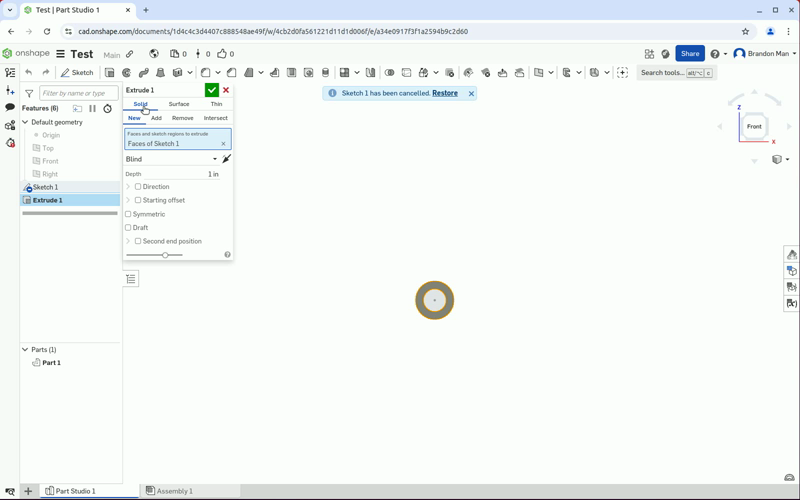
click(143, 106)
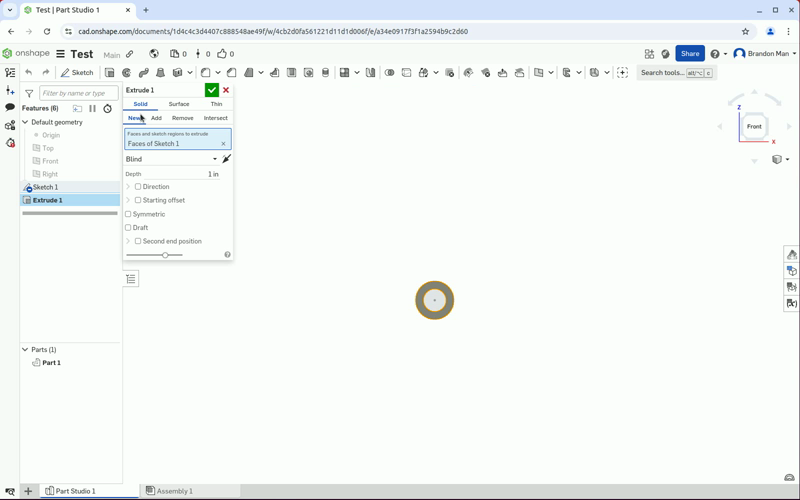
mouse_move(137, 120)
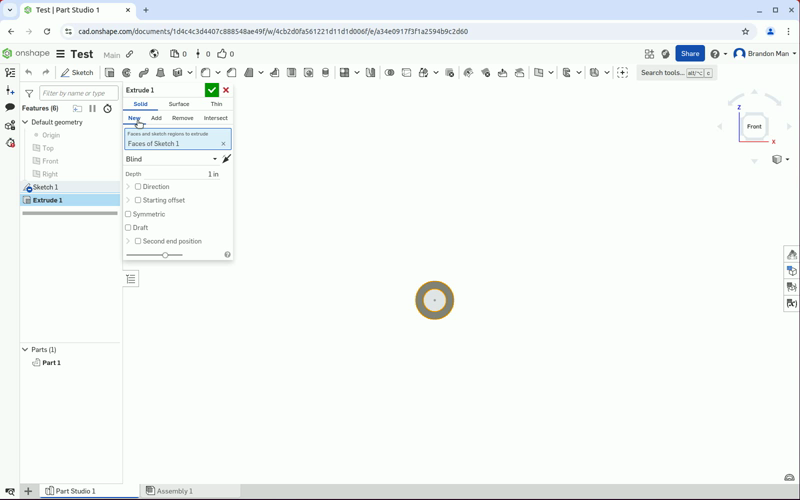
click(137, 120)
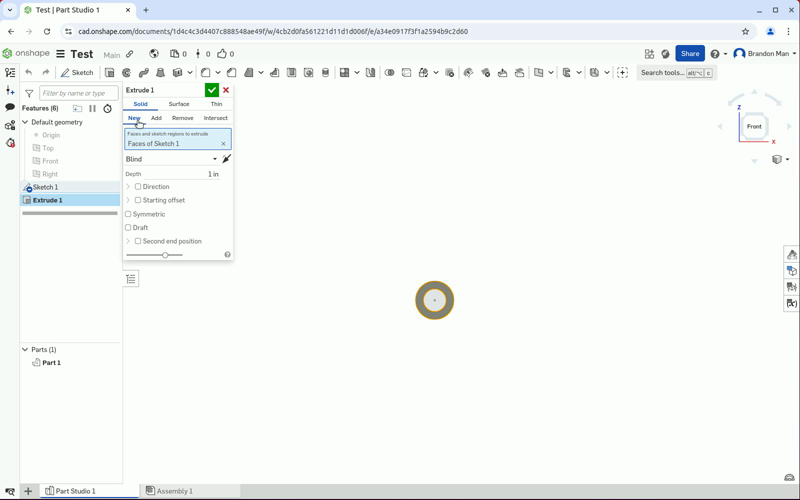
key(tab, 4)
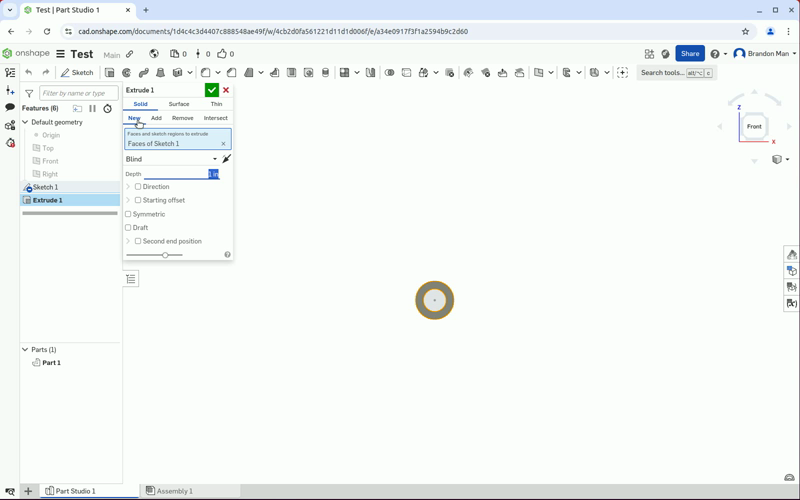
text(2.166)
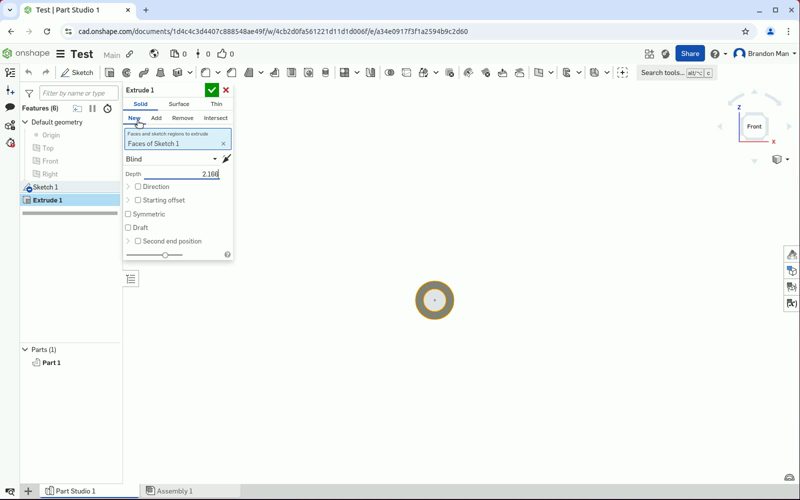
key(tab, 3)
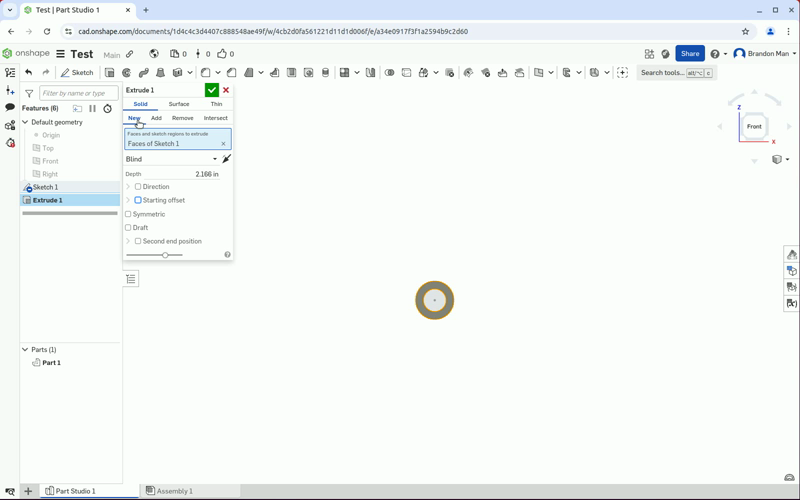
key(tab, 2)
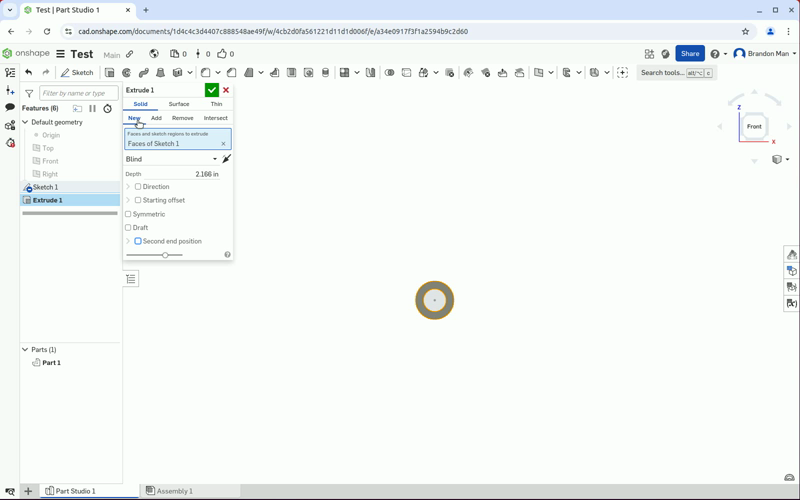
key(space)
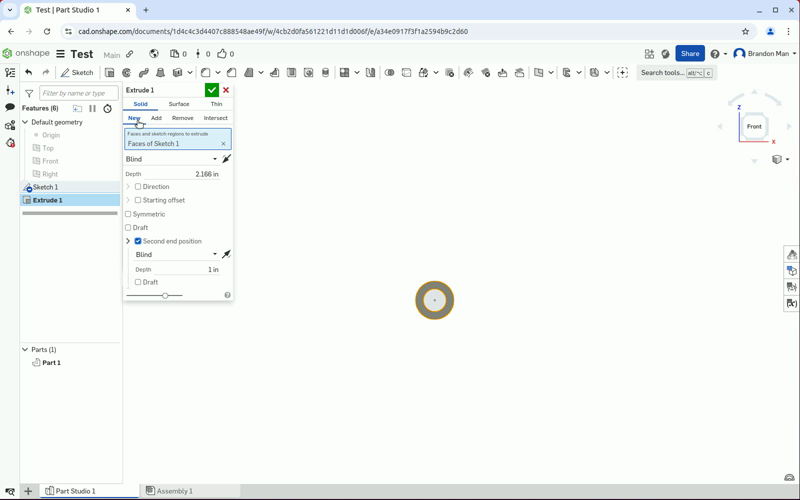
key(tab, 3)
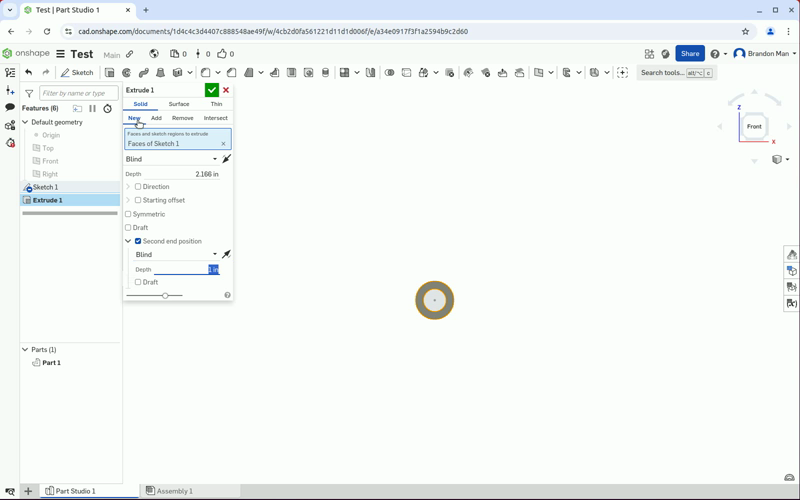
text(2.166)
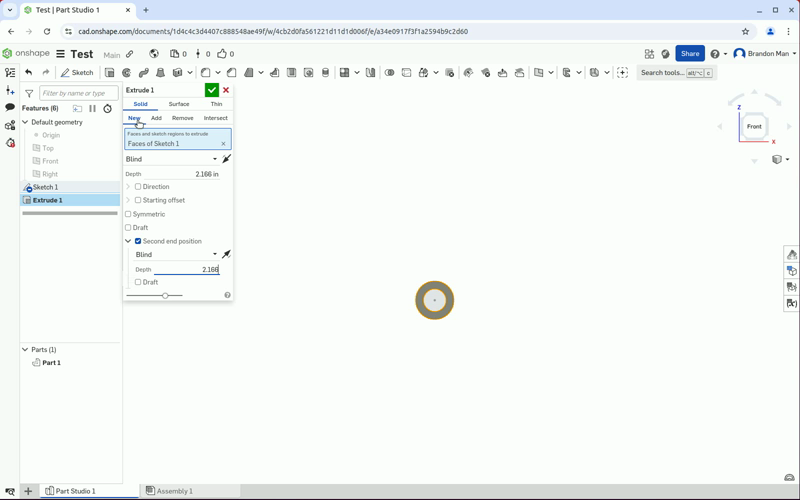
key(enter)
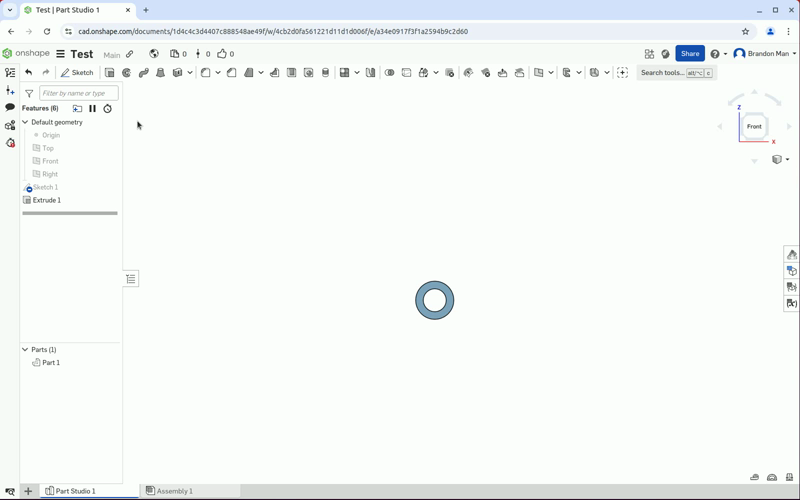
key(shift+h)
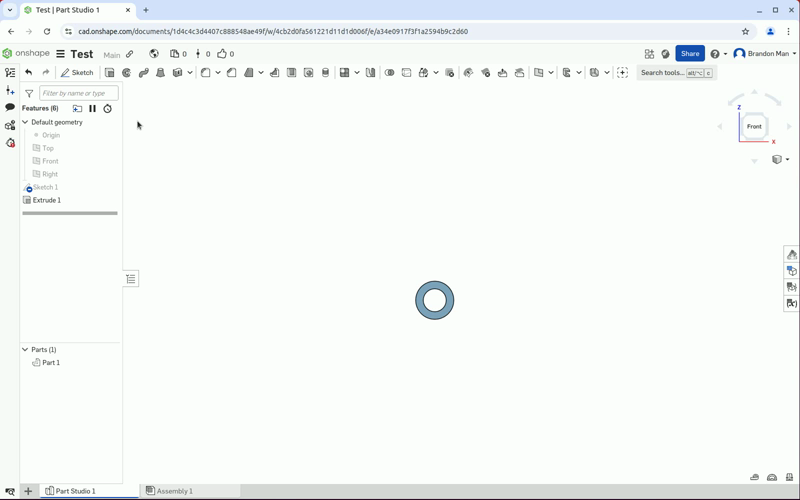
key(shift+h)
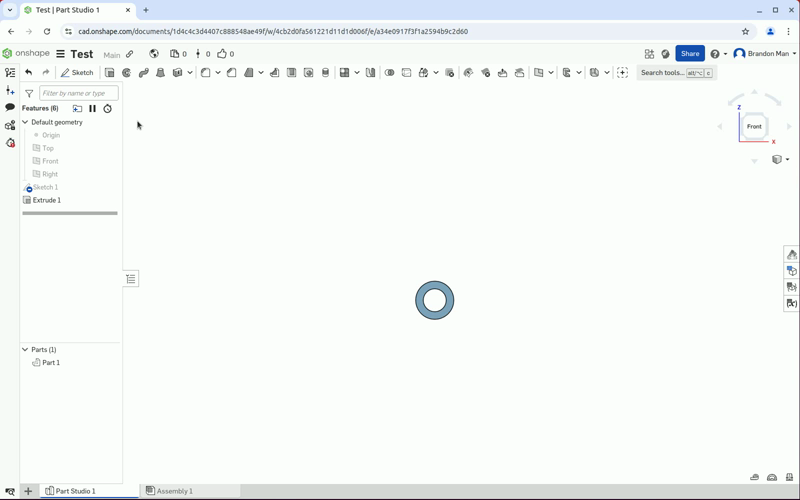
mouse_move(73, 189)
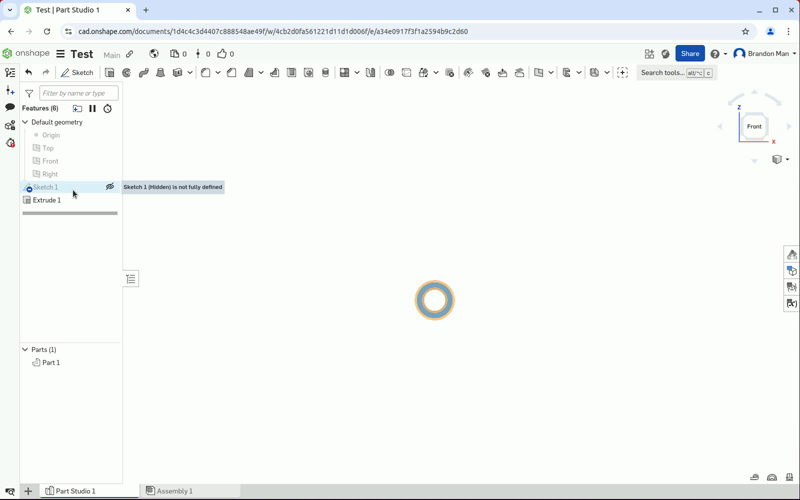
click(73, 189)
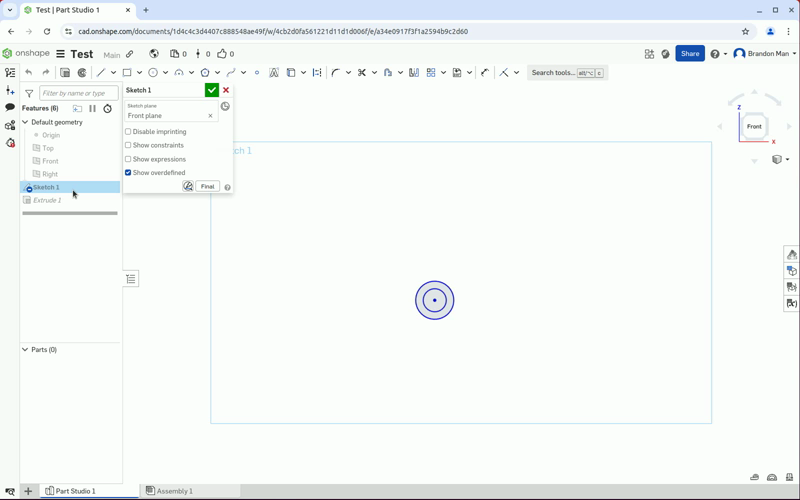
mouse_move(229, 92)
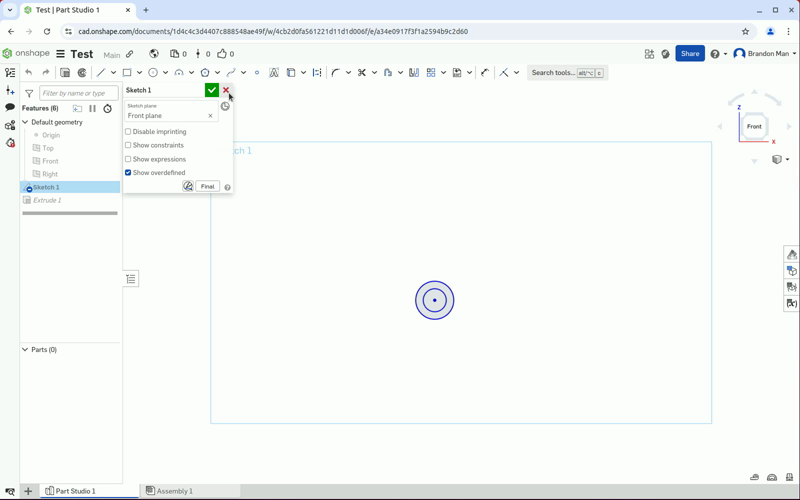
click(229, 92)
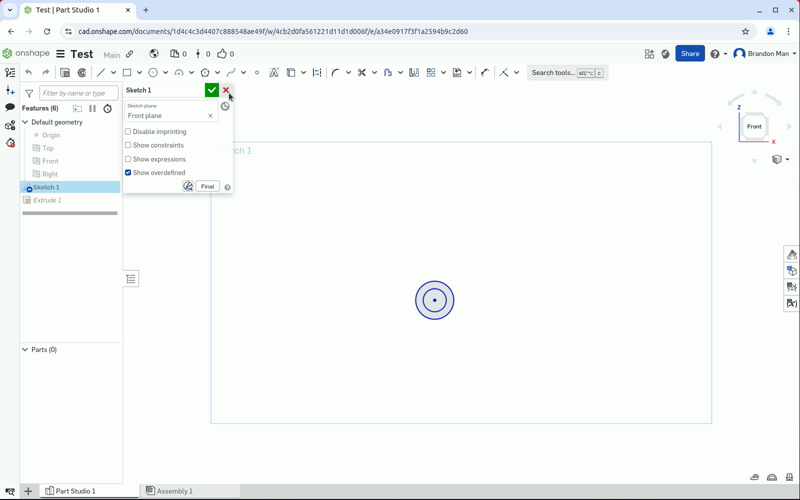
key(shift+s)
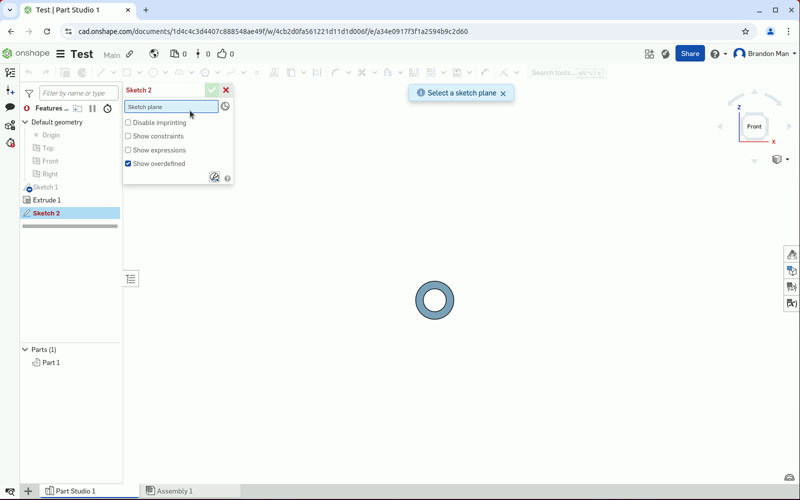
mouse_move(73, 163)
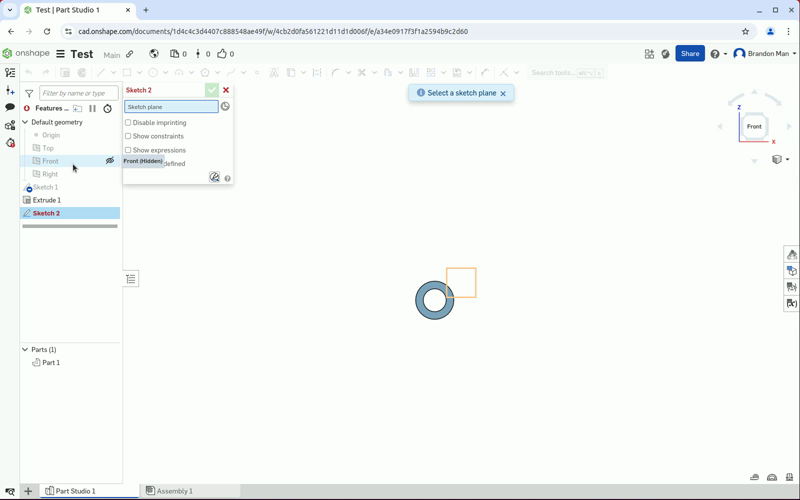
click(73, 163)
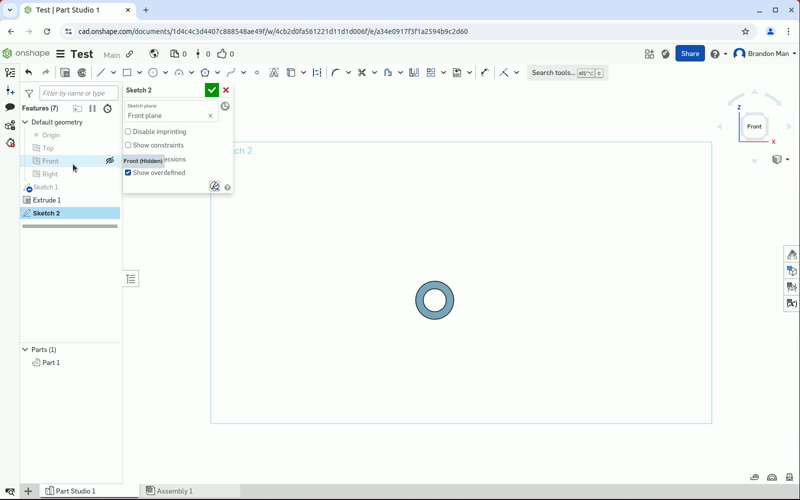
mouse_move(73, 352)
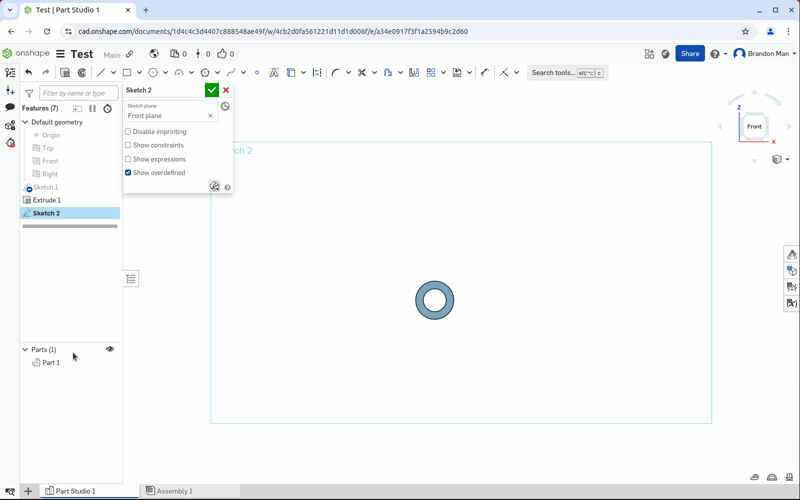
key(y)
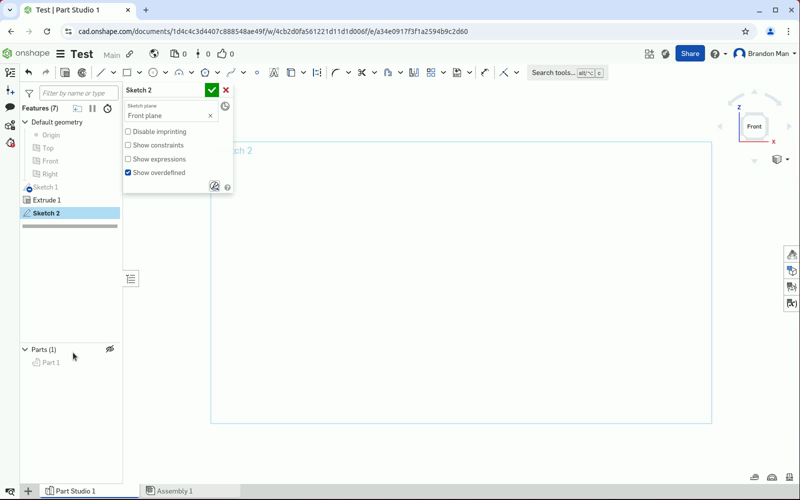
key(a)
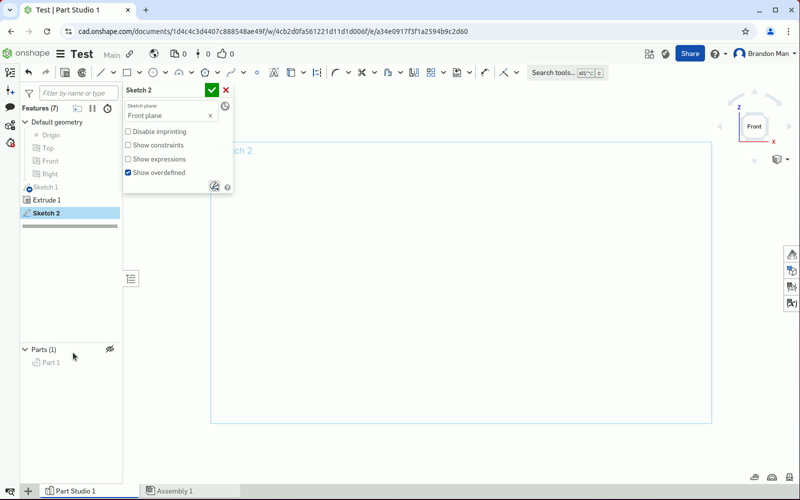
key_down(shift)
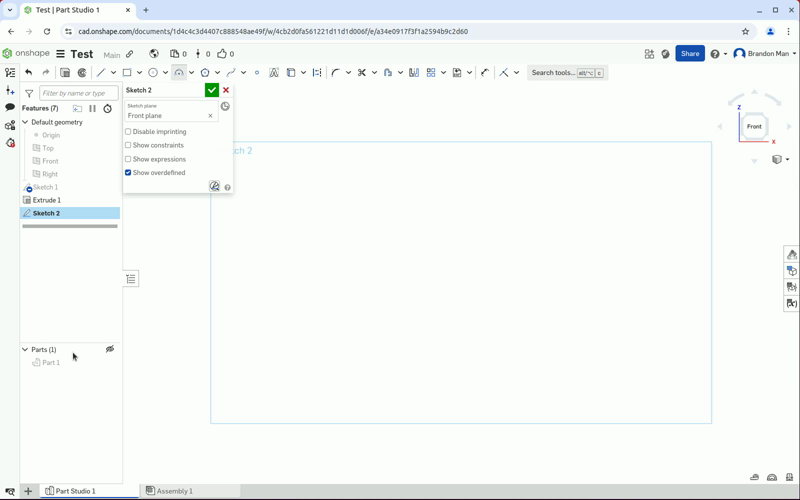
mouse_move(433, 282)
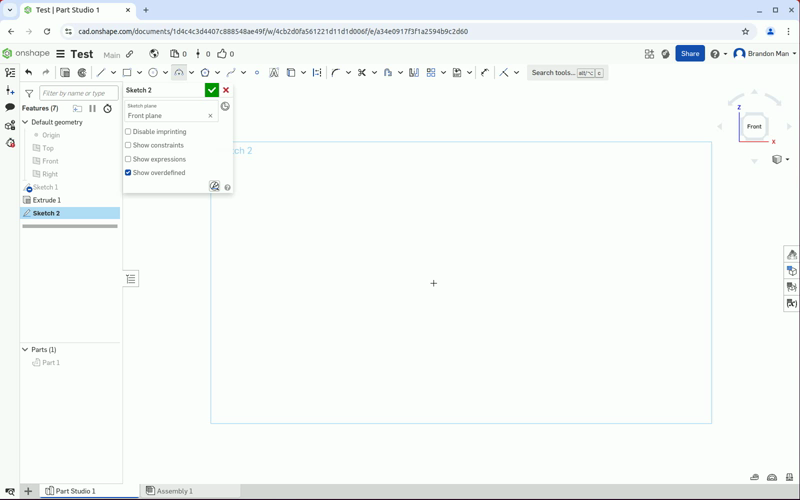
click(433, 282)
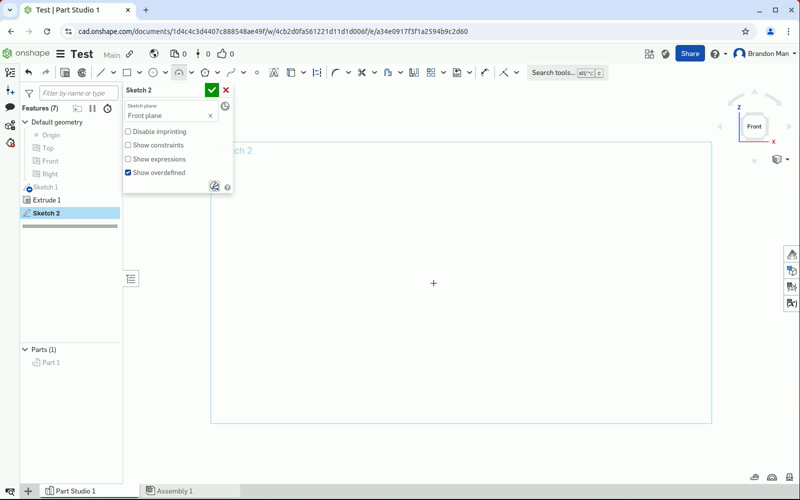
key_up(shift)
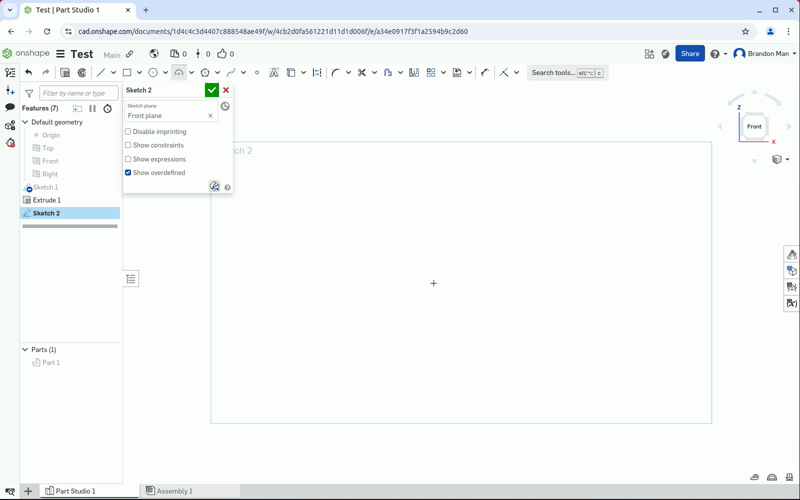
key_down(shift)
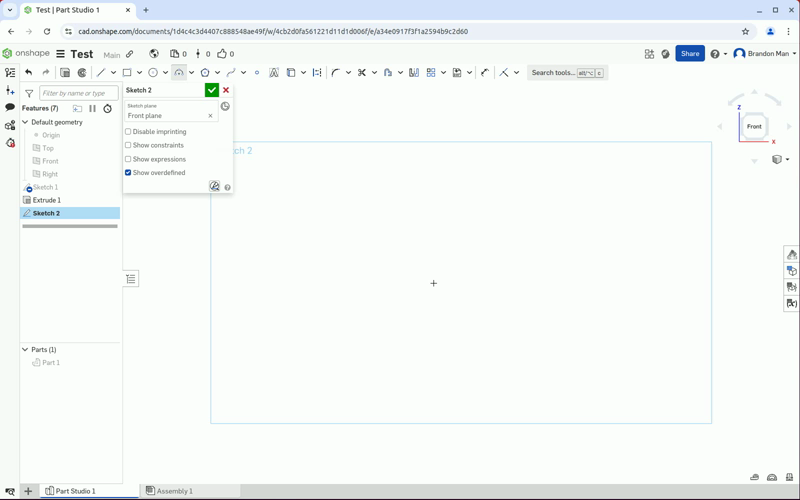
mouse_move(451, 300)
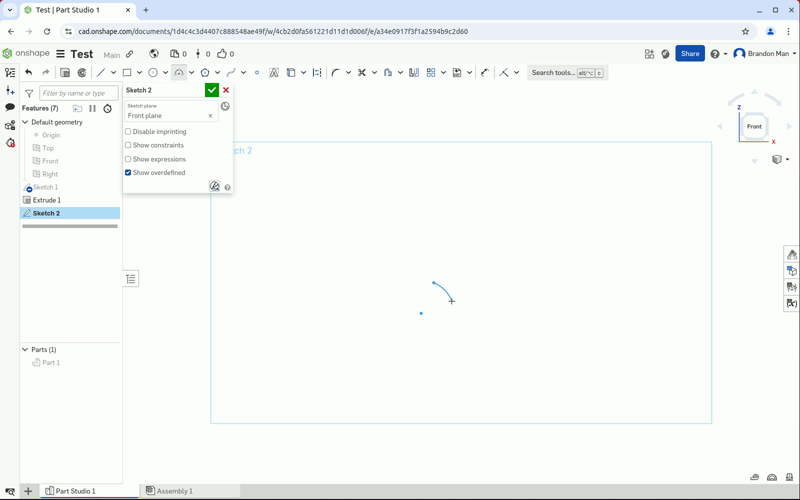
click(451, 300)
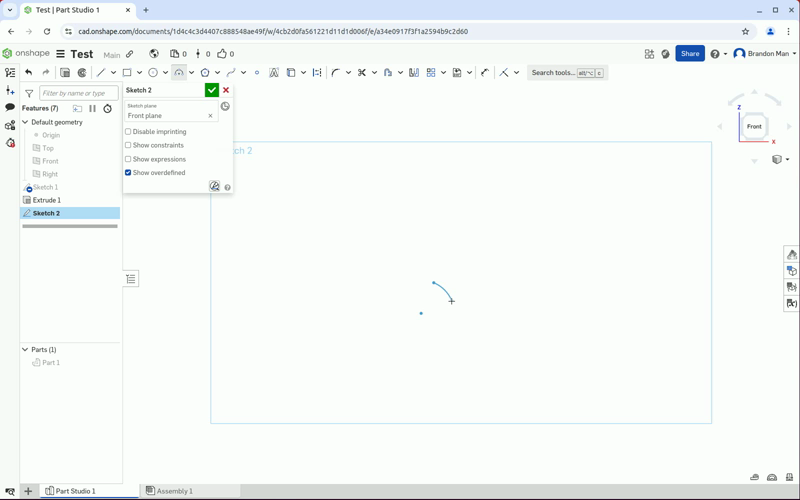
mouse_move(446, 288)
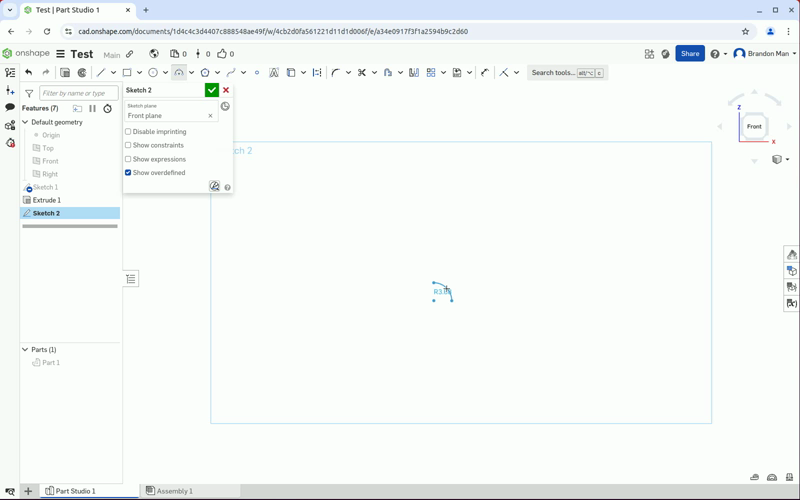
click(446, 288)
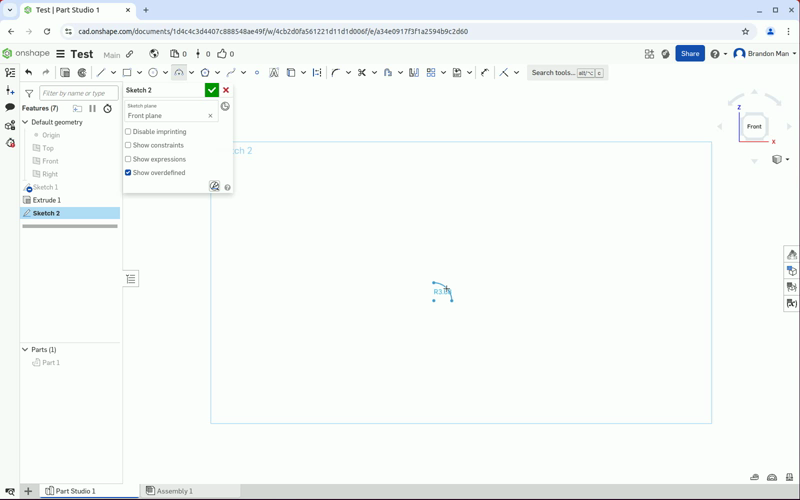
key_up(shift)
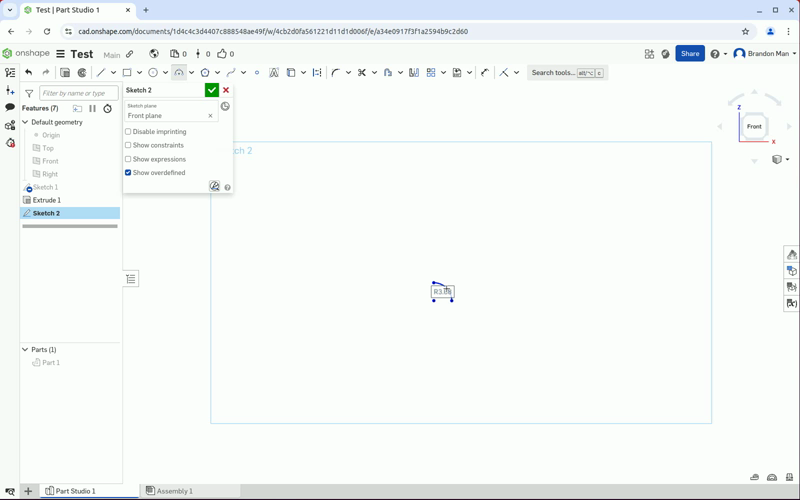
key(esc)
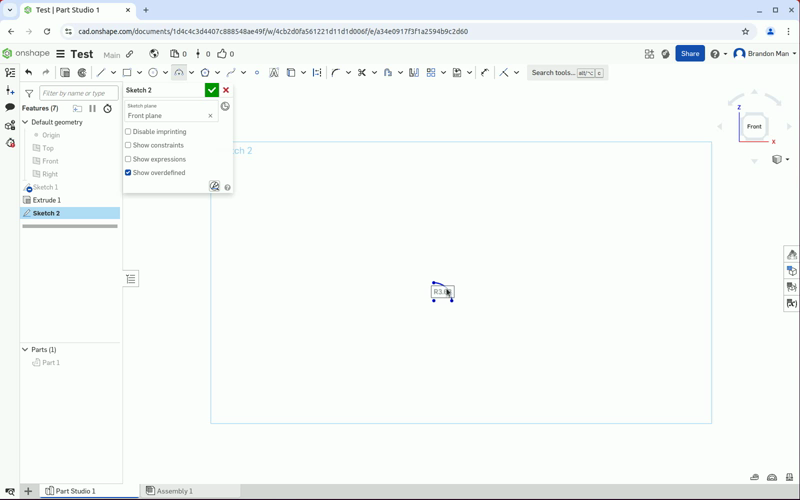
key(l)
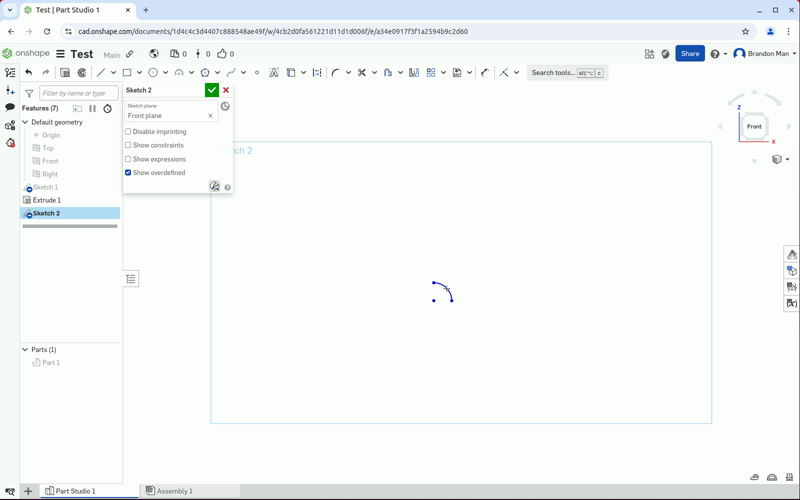
mouse_move(451, 300)
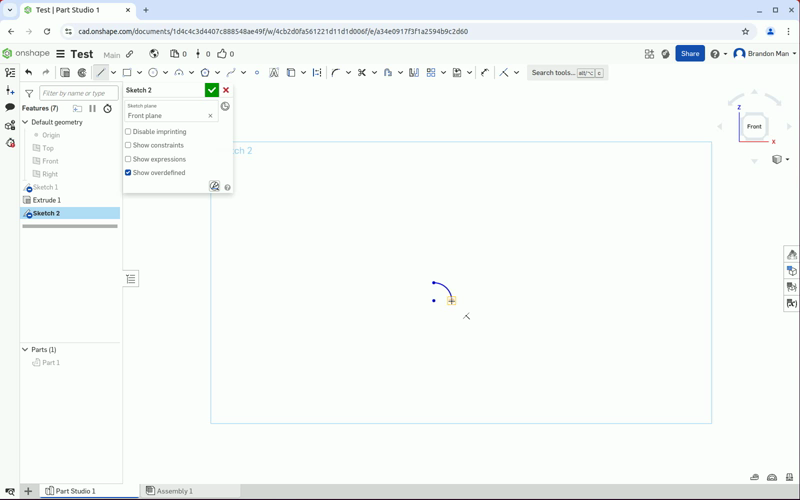
click(451, 300)
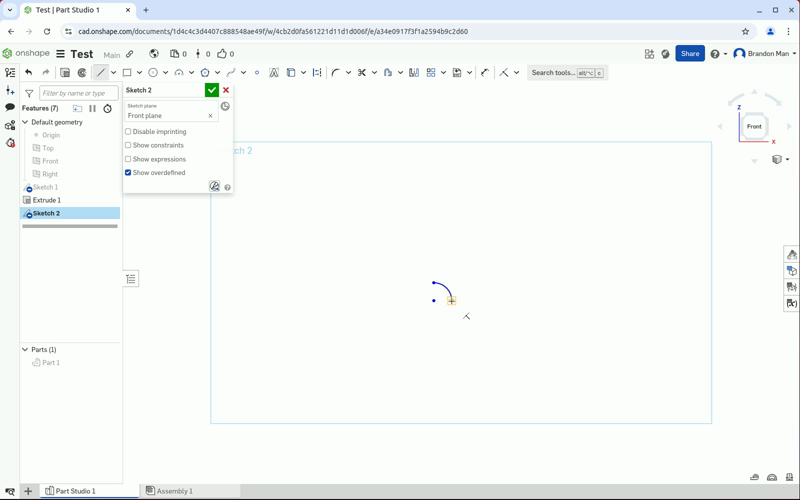
key_down(shift)
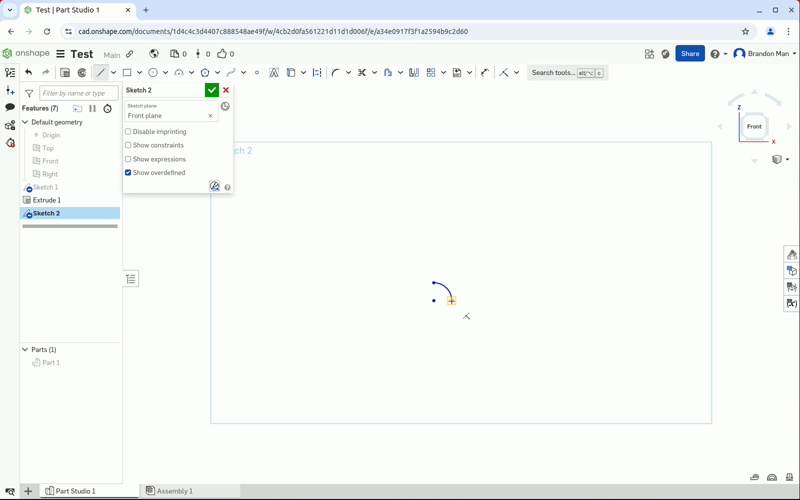
mouse_move(519, 300)
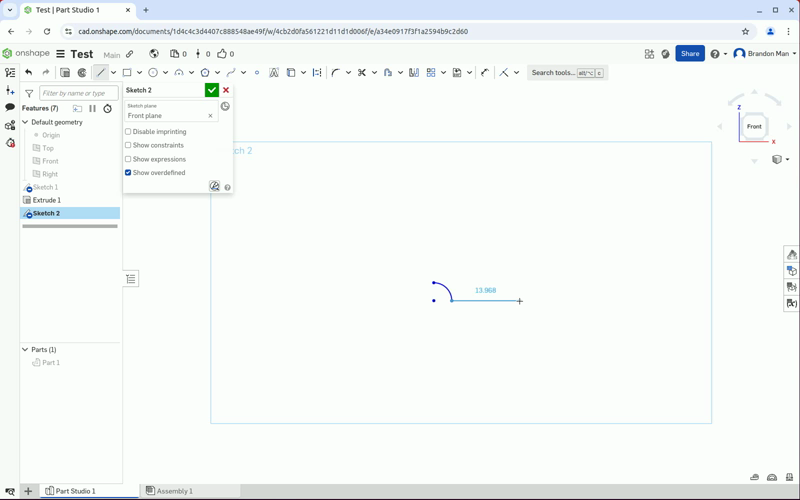
click(519, 300)
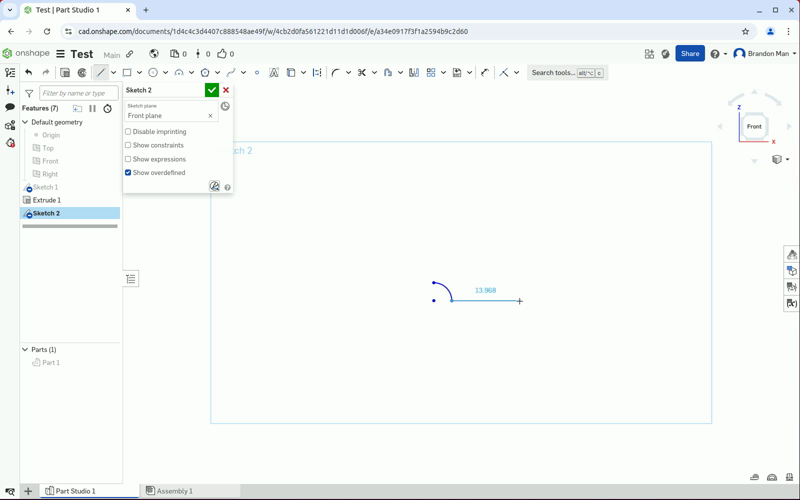
key_up(shift)
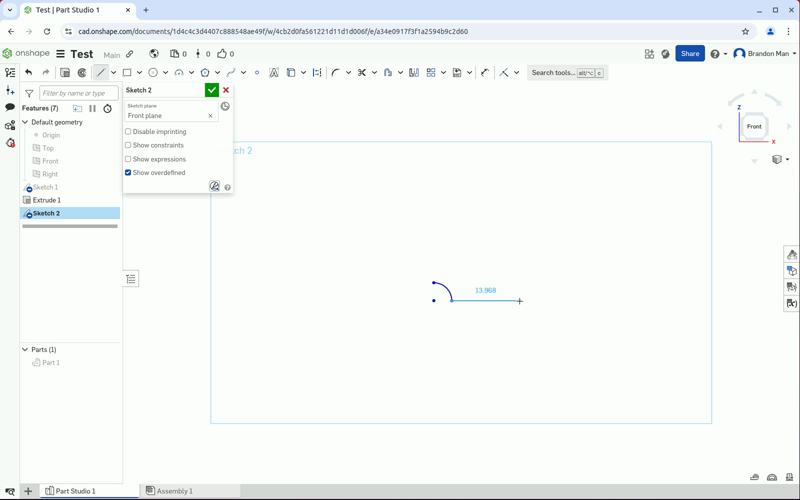
key(esc)
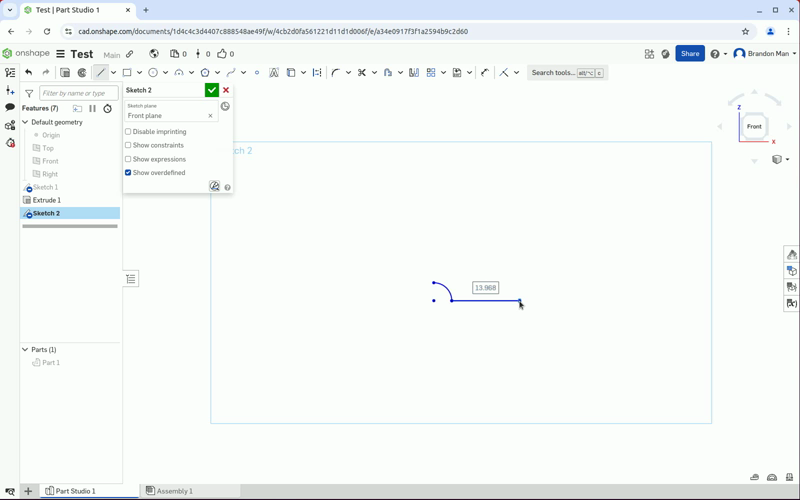
key(a)
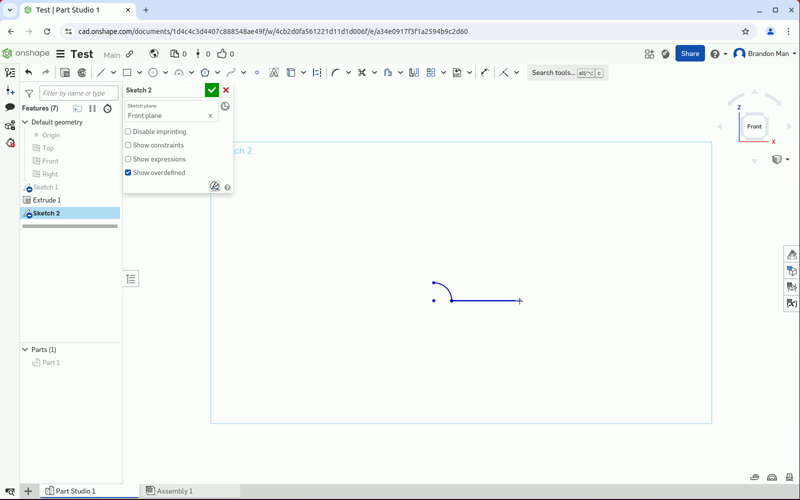
mouse_move(519, 300)
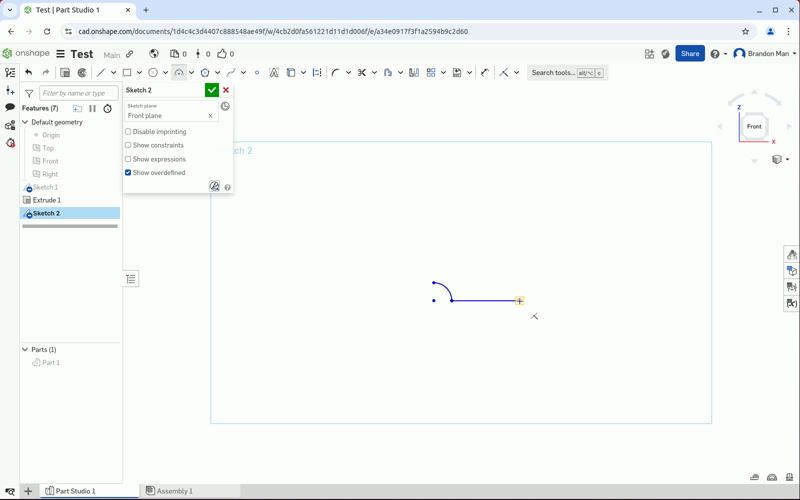
click(519, 300)
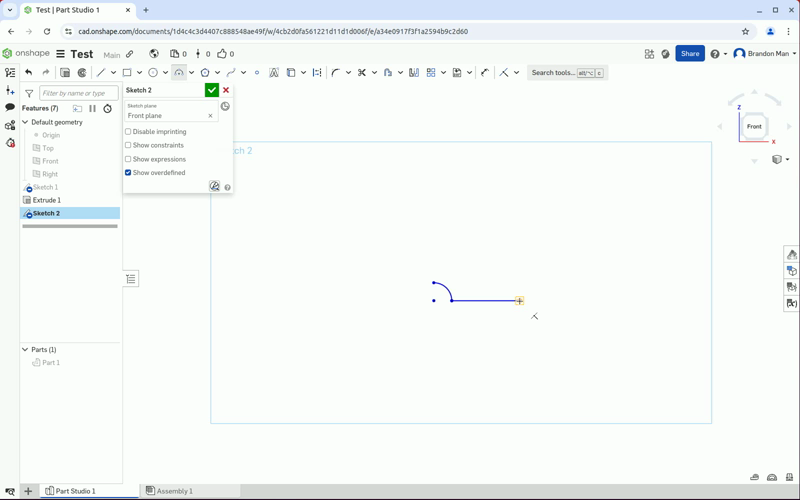
key_down(shift)
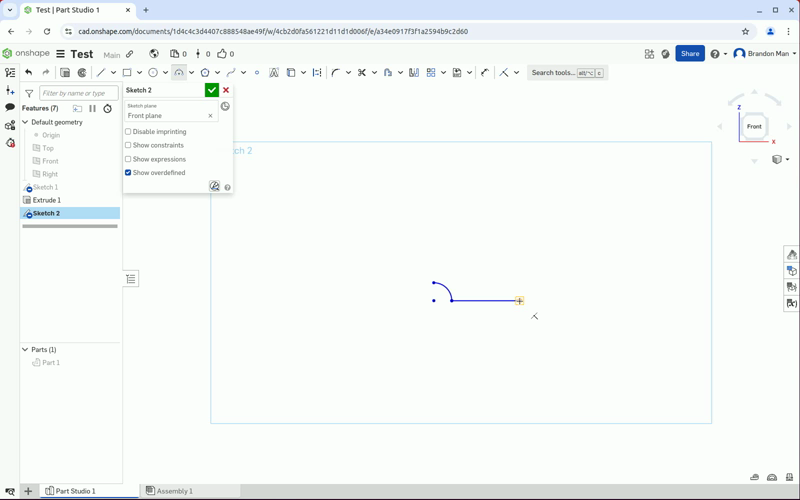
mouse_move(514, 263)
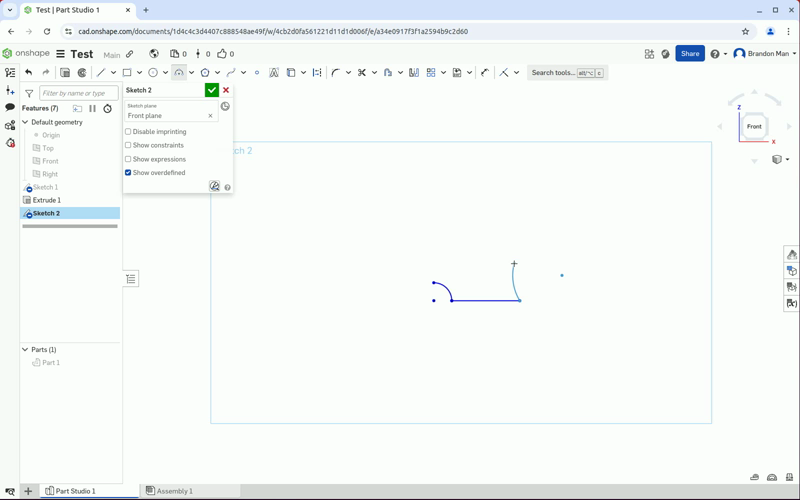
click(514, 263)
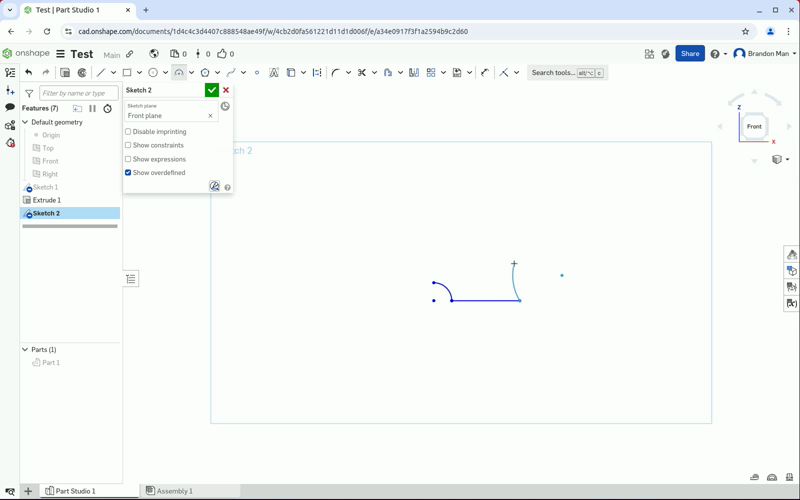
mouse_move(510, 282)
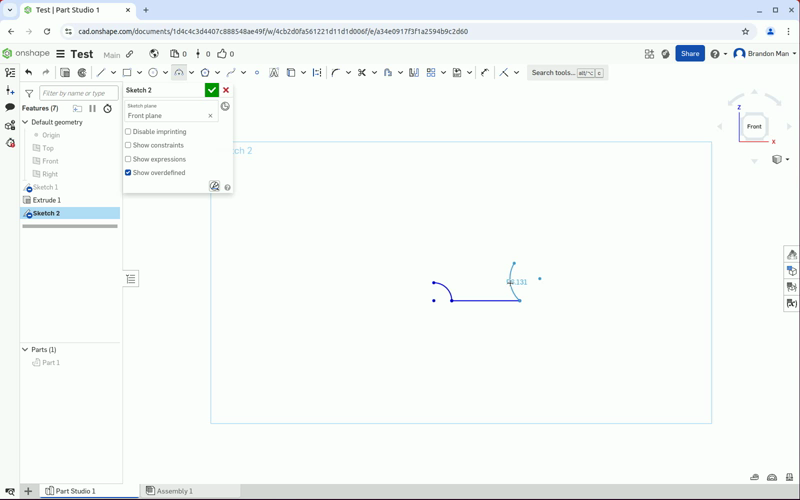
click(510, 282)
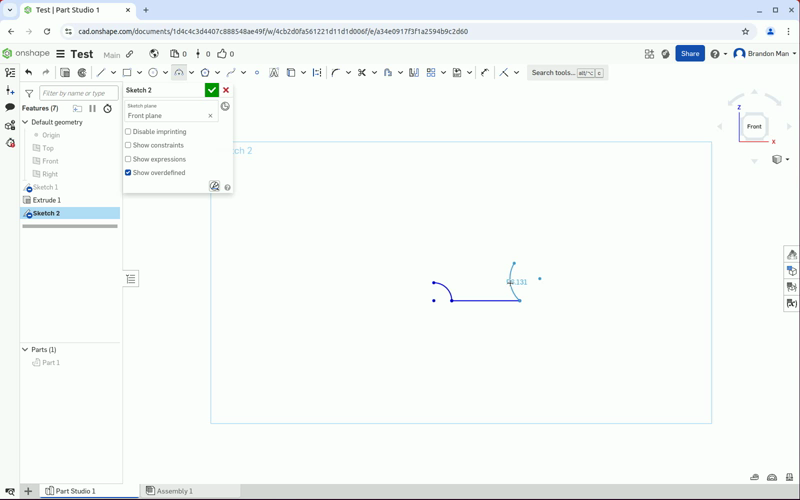
key_up(shift)
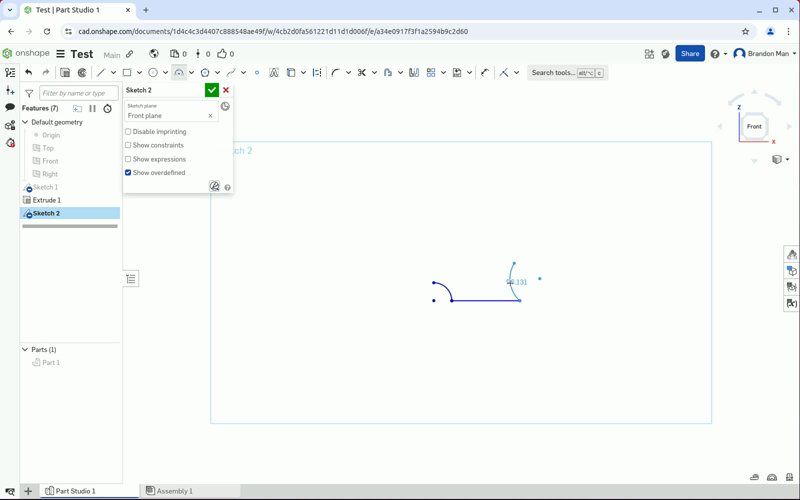
key(esc)
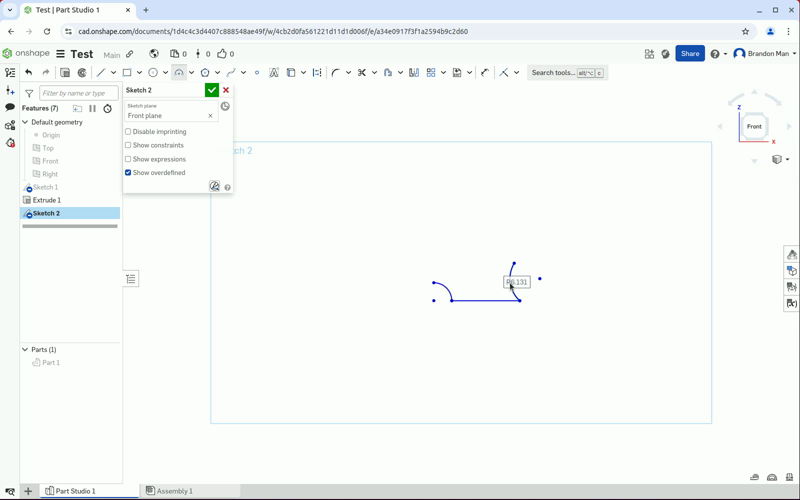
key(l)
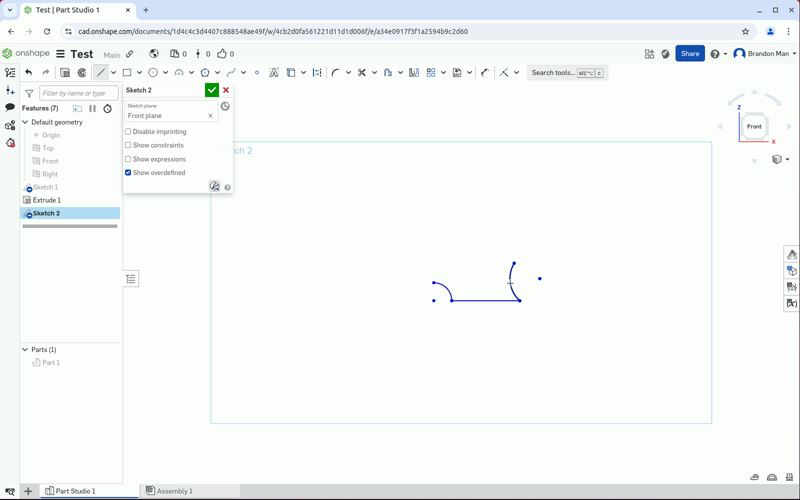
mouse_move(514, 263)
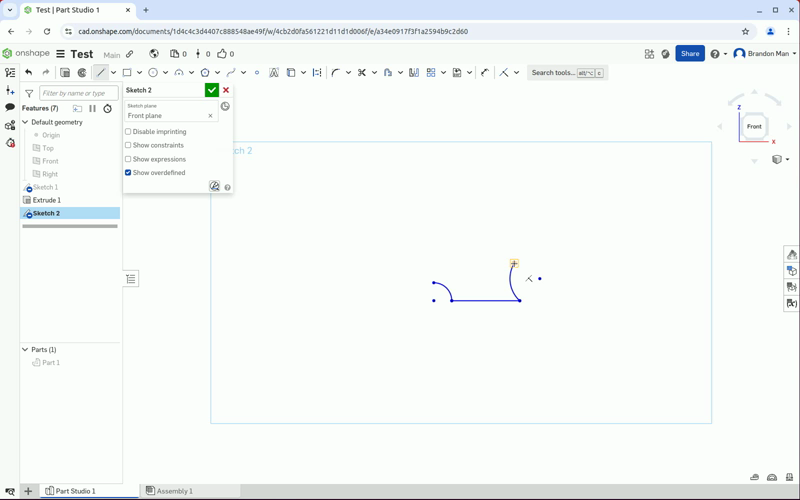
click(514, 263)
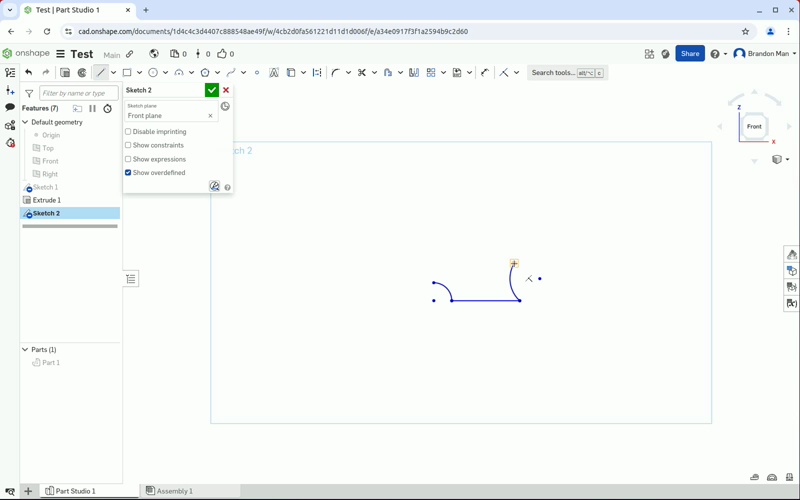
key_down(shift)
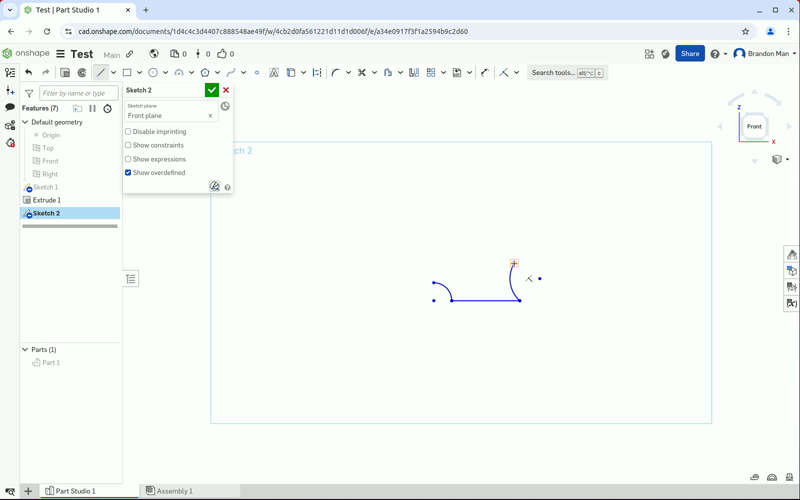
mouse_move(433, 282)
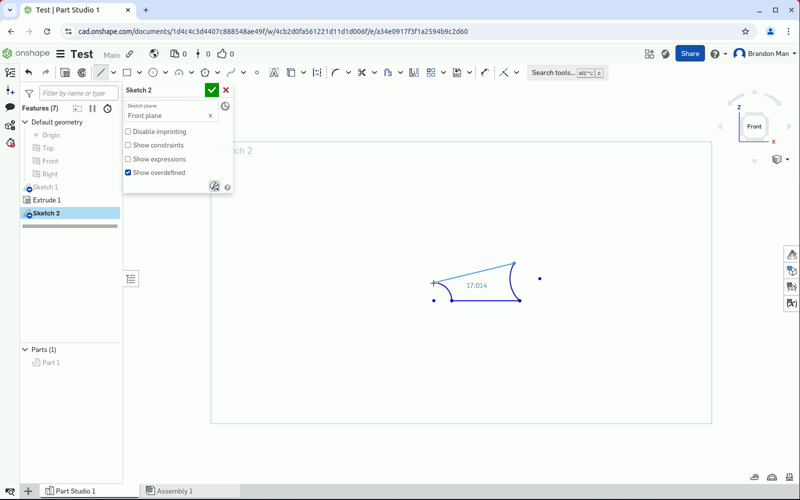
key_up(shift)
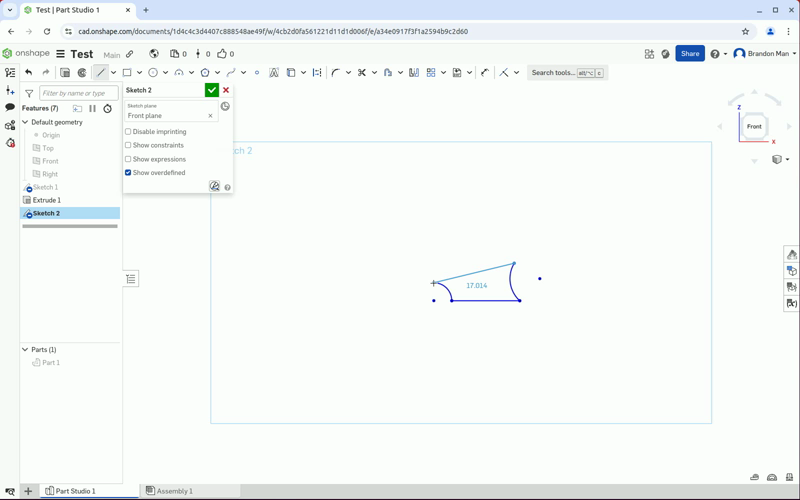
click(433, 282)
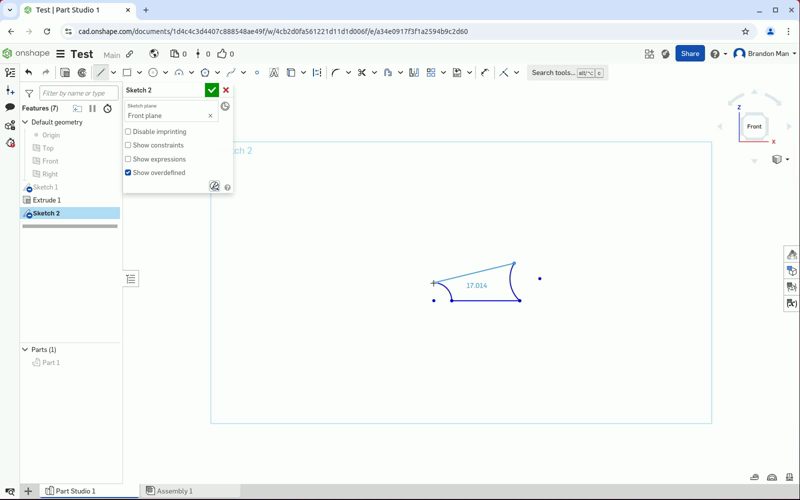
key(esc)
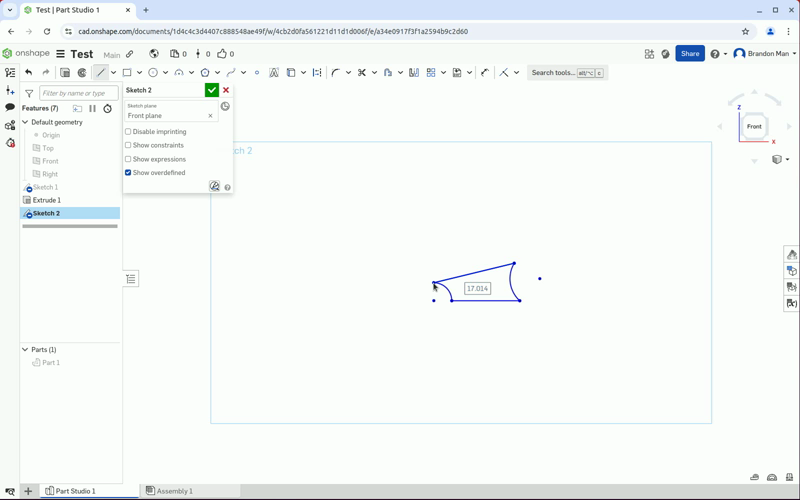
mouse_move(476, 278)
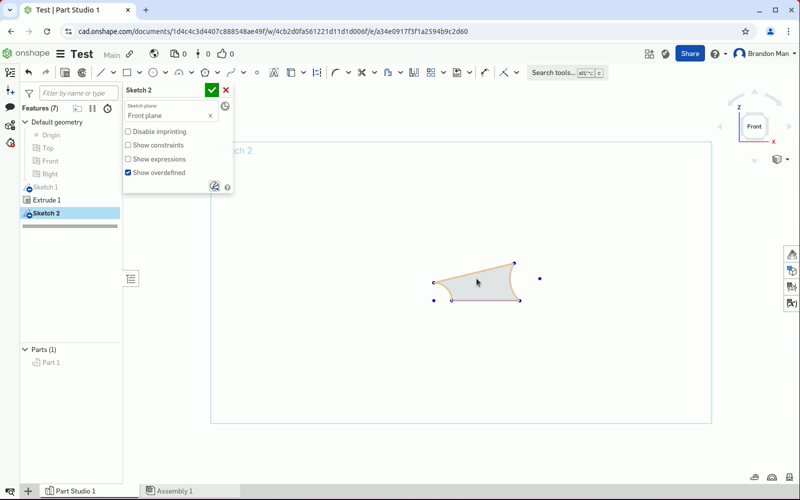
click(476, 278)
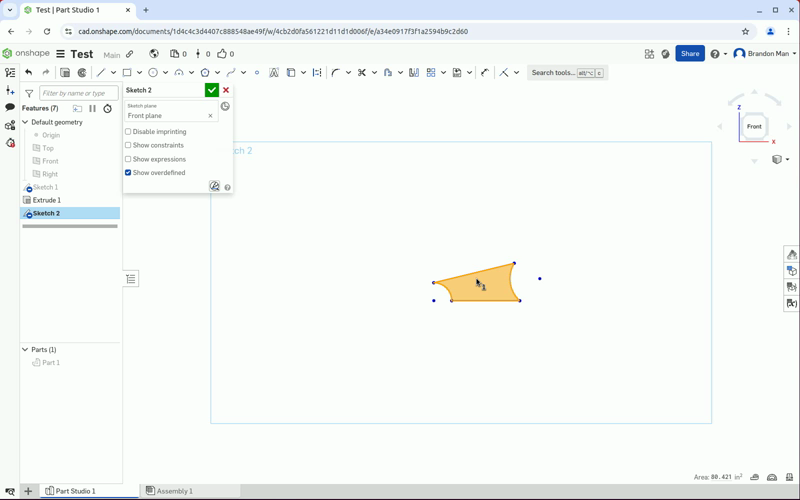
mouse_move(73, 352)
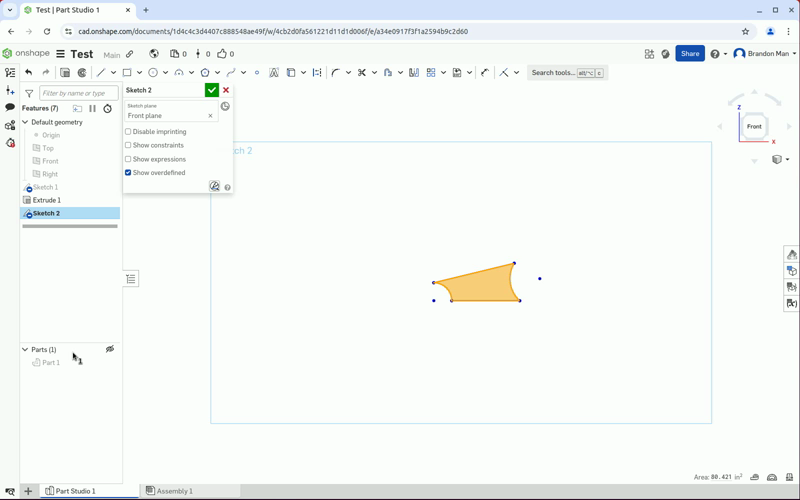
key(shift+y)
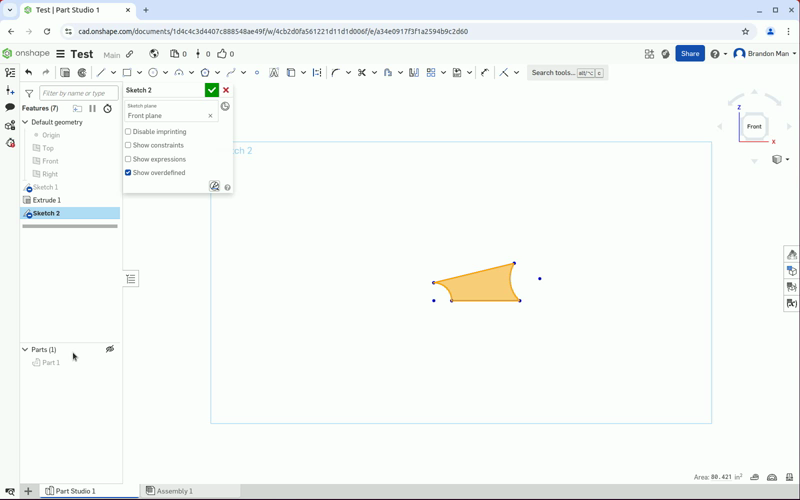
key(shift+e)
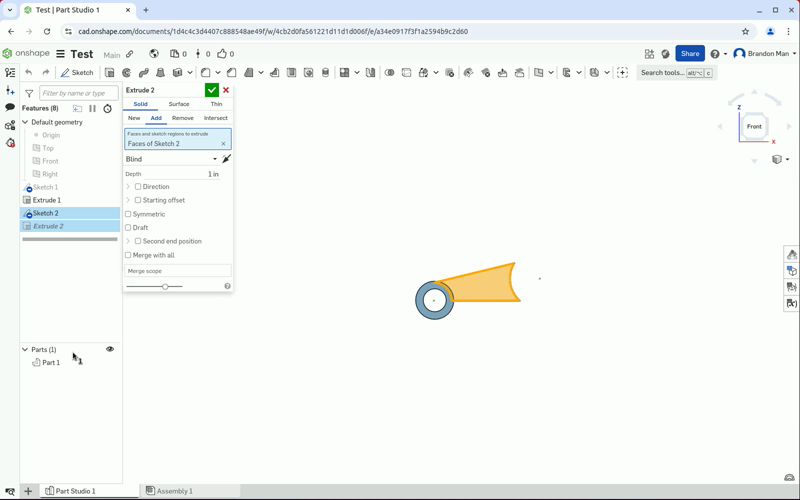
mouse_move(143, 106)
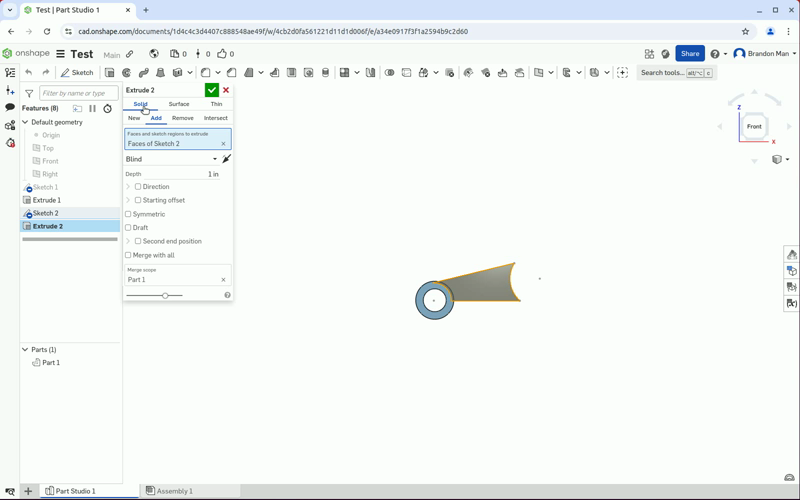
click(143, 106)
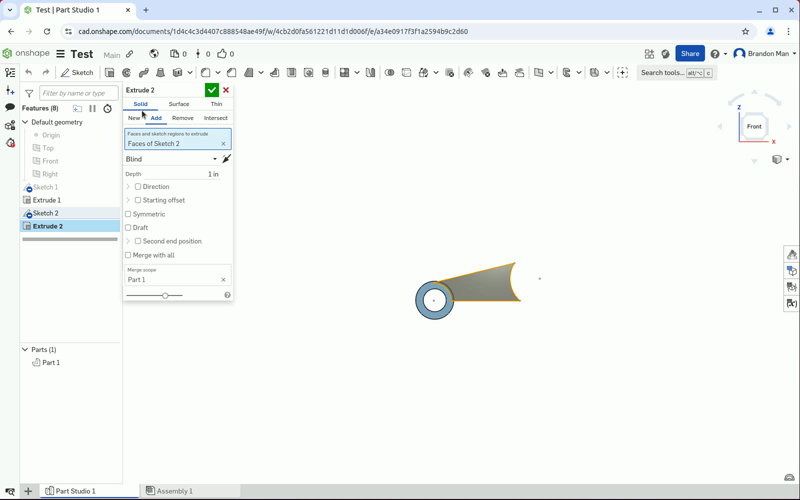
mouse_move(137, 120)
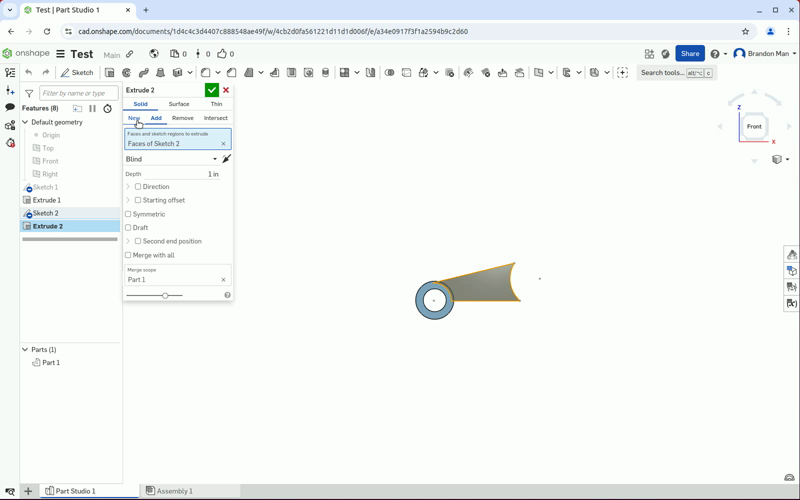
click(137, 120)
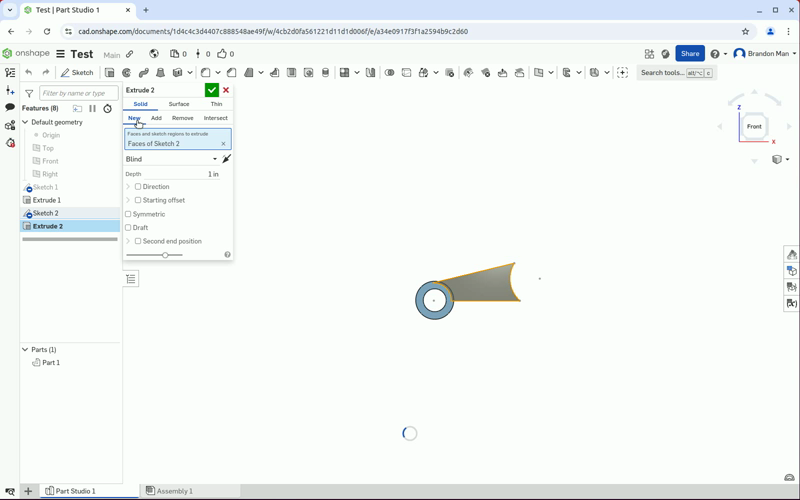
key(tab, 4)
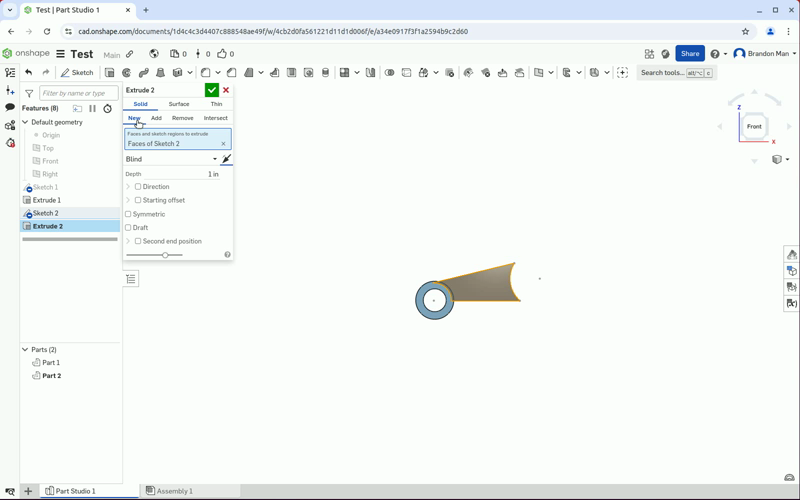
text(1.204)
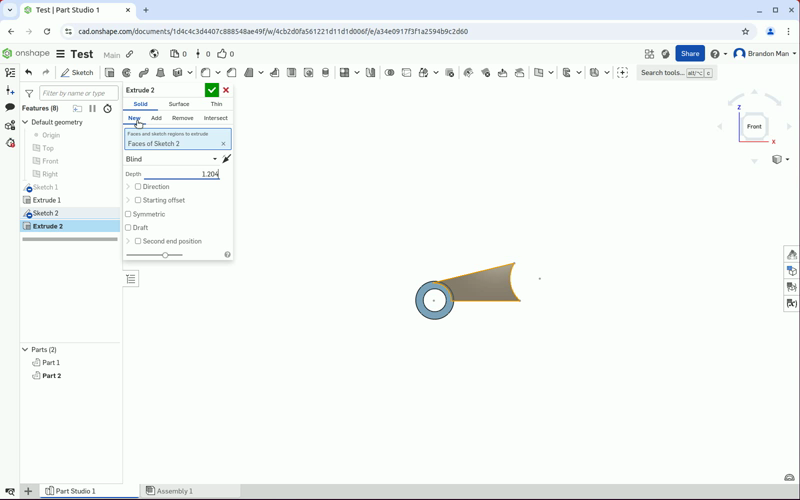
key(tab, 3)
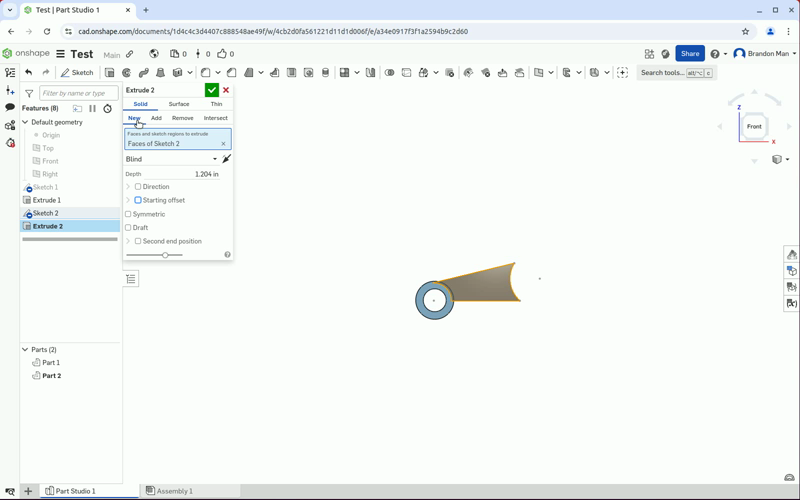
key(tab, 2)
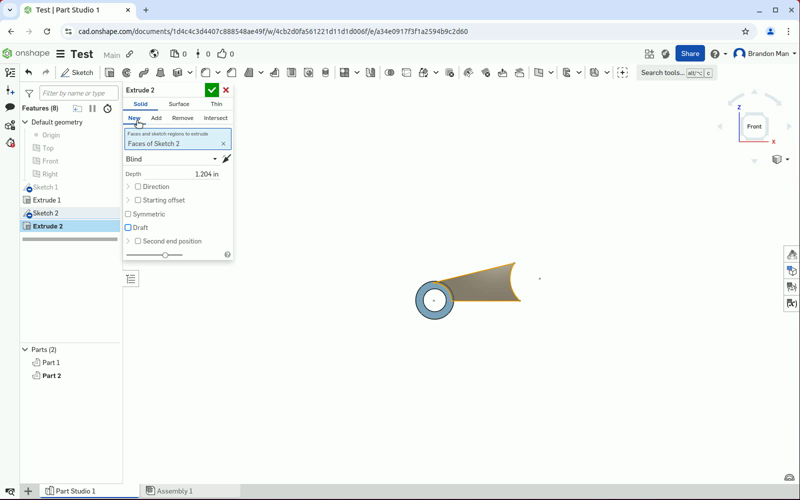
key(space)
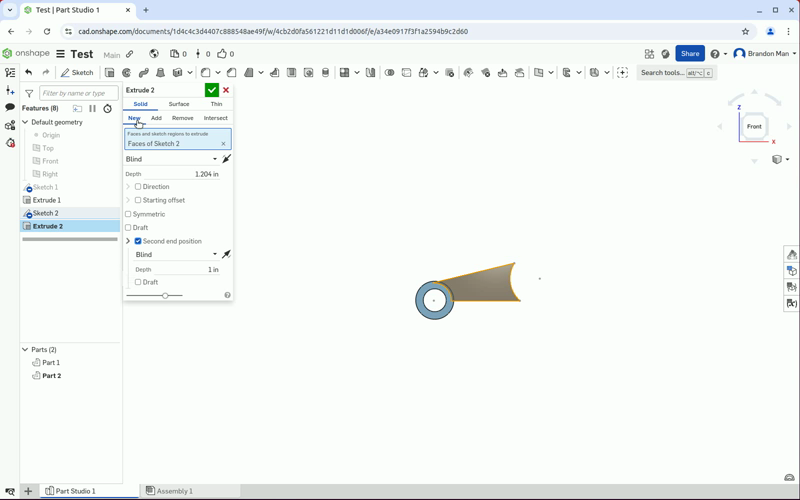
key(tab, 3)
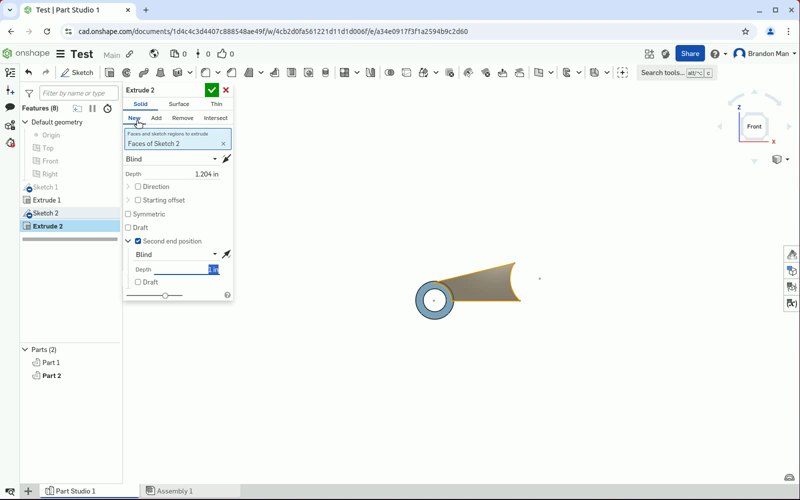
text(1.204)
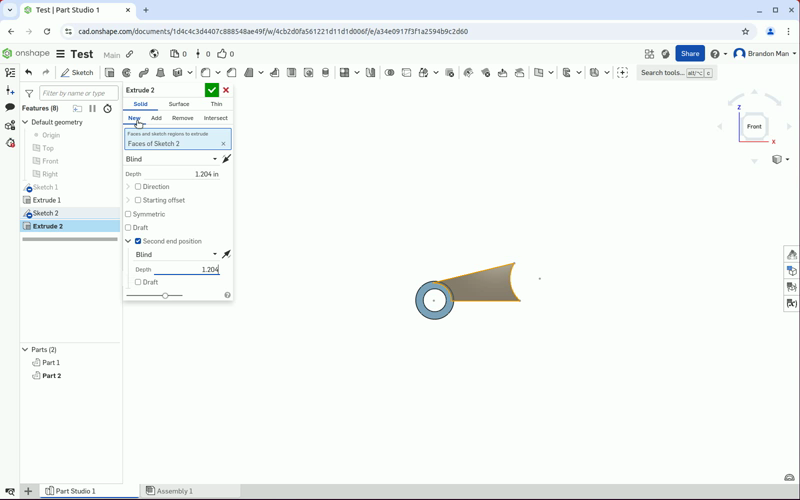
key(enter)
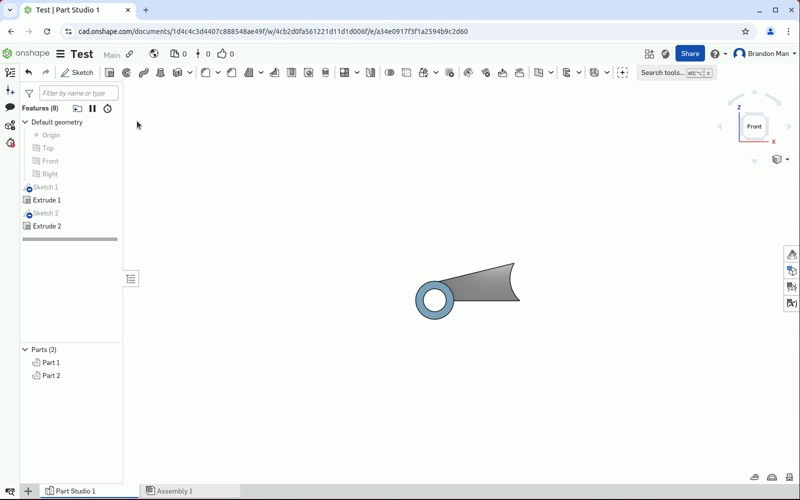
key(shift+h)
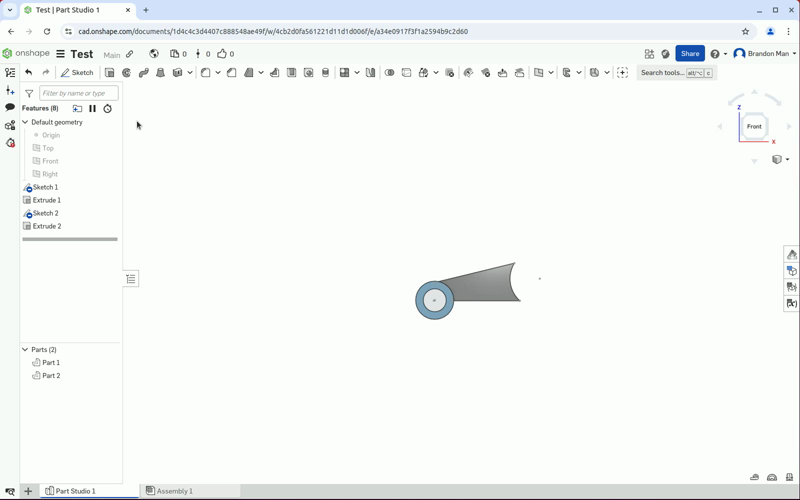
key(shift+h)
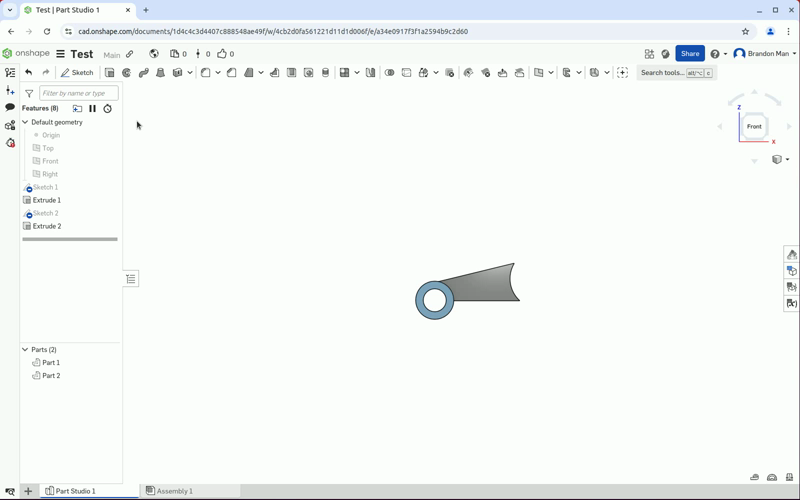
mouse_move(73, 189)
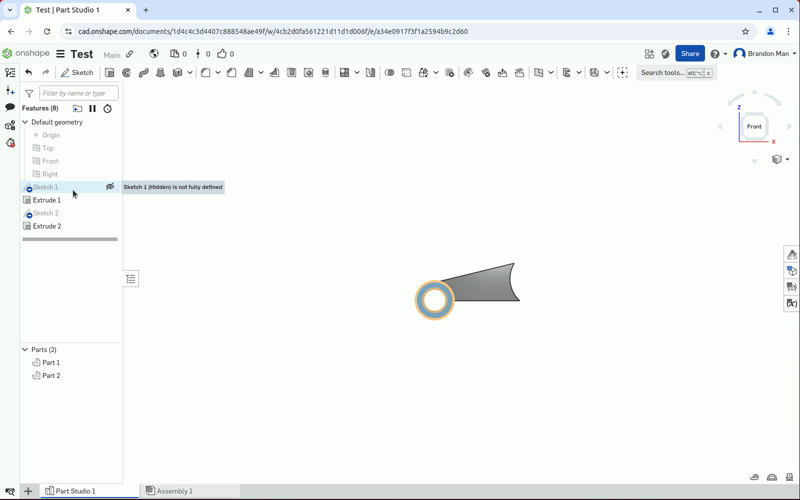
click(73, 189)
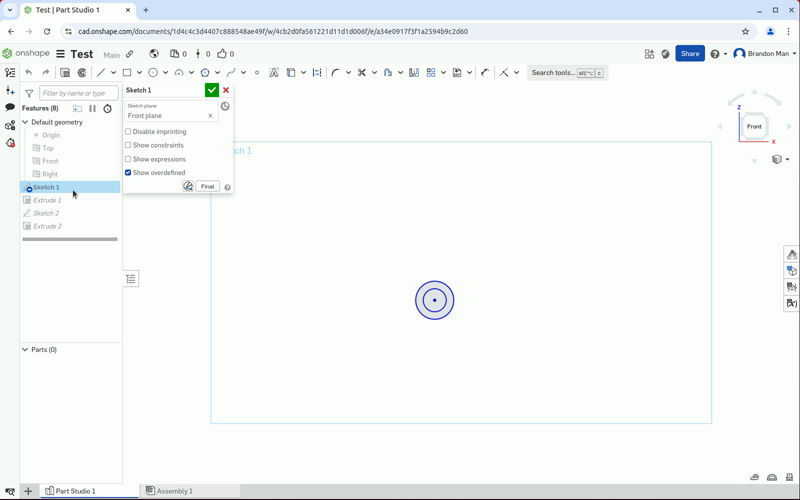
mouse_move(229, 92)
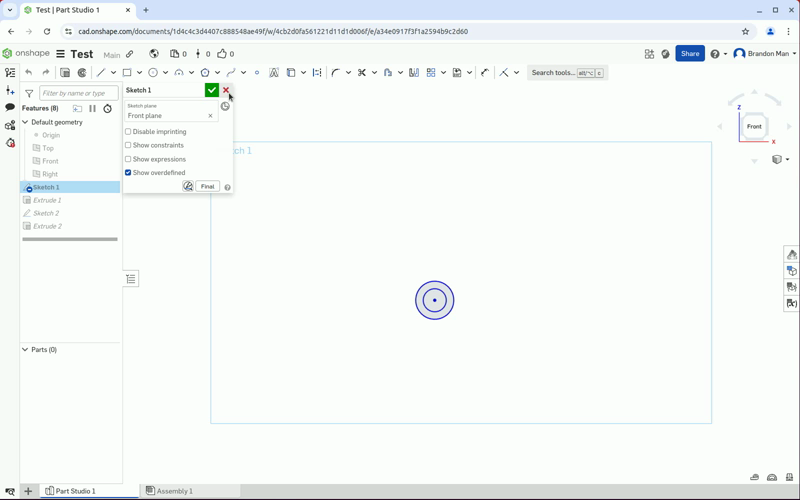
click(229, 92)
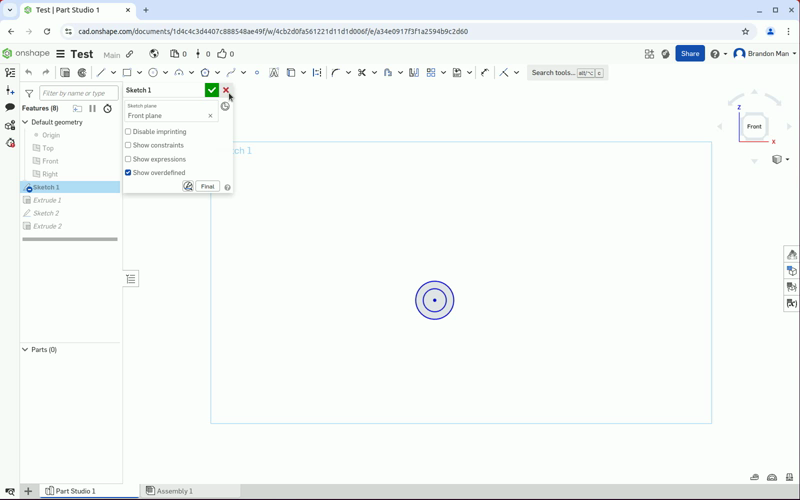
key(shift+s)
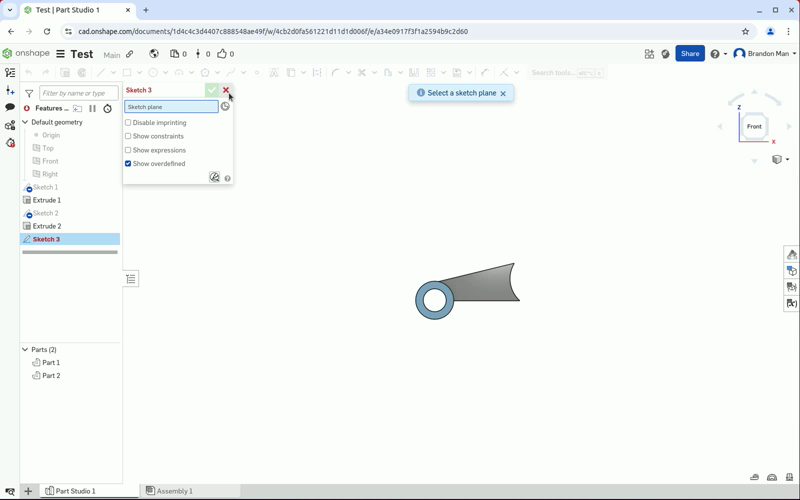
mouse_move(73, 163)
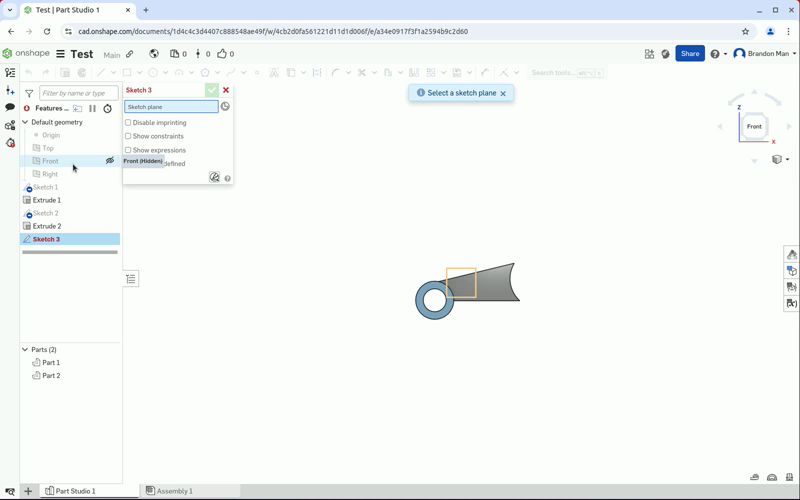
click(73, 163)
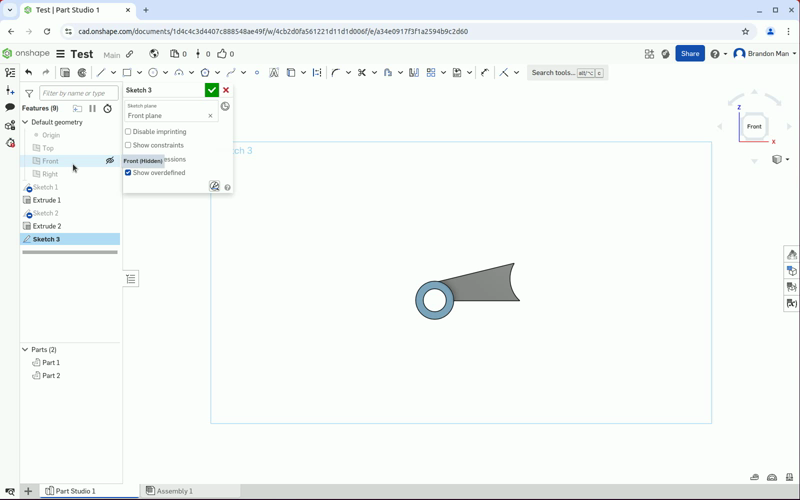
mouse_move(73, 352)
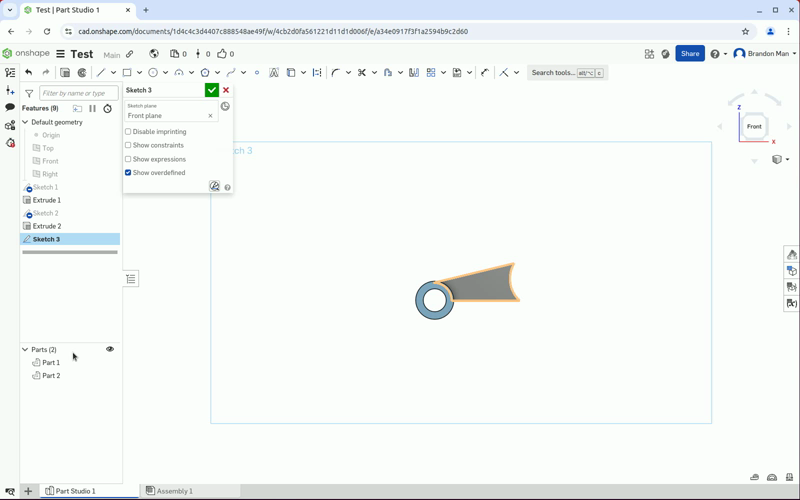
key(y)
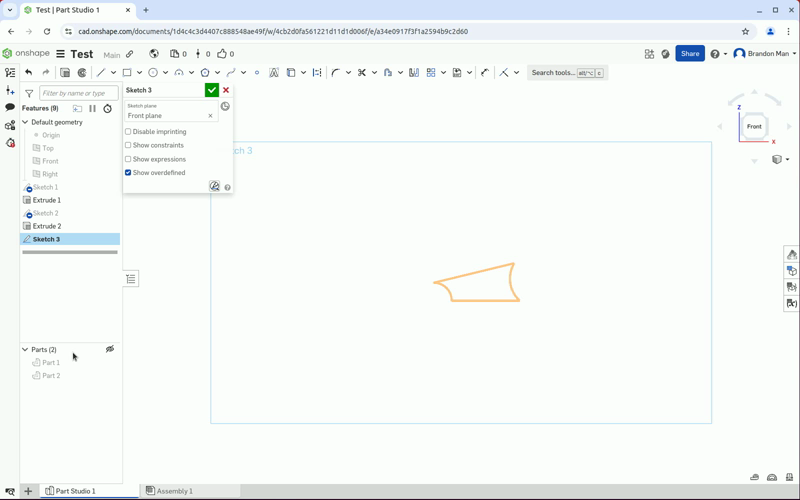
key(c)
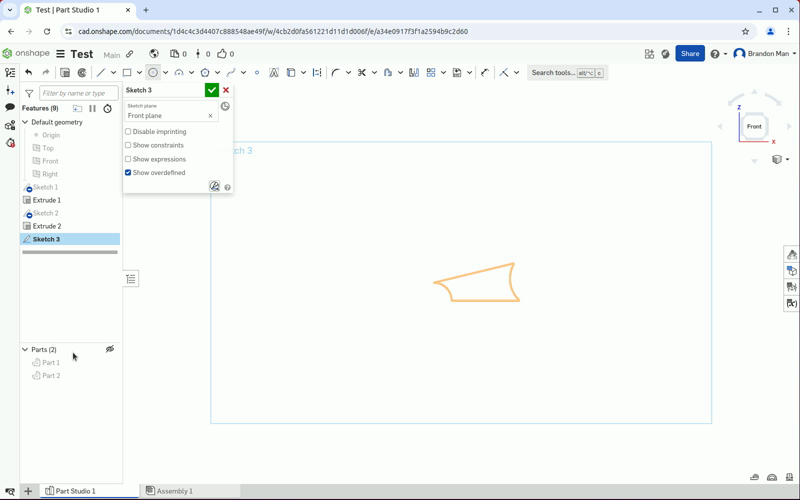
key_down(shift)
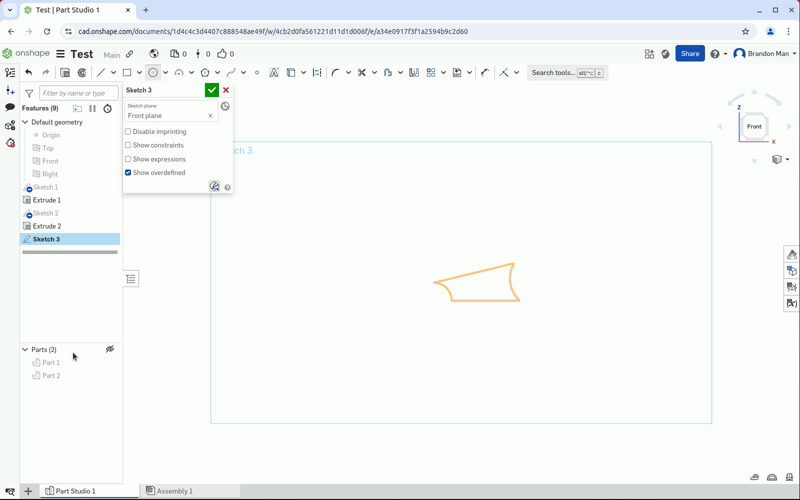
mouse_move(542, 278)
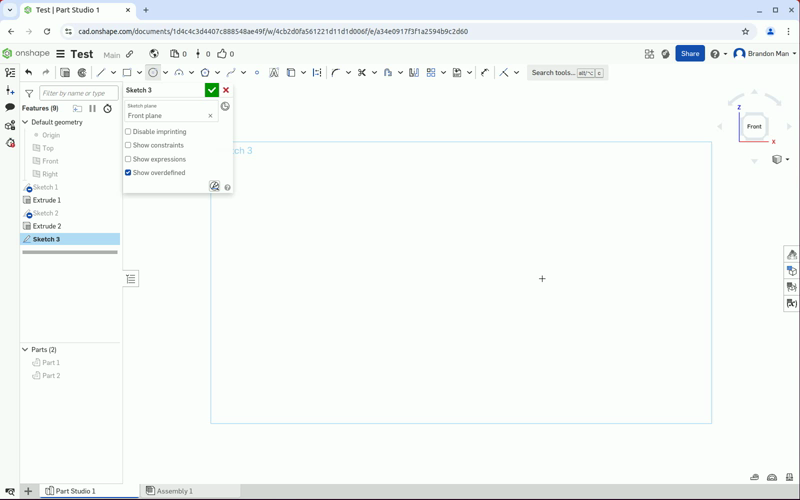
click(542, 278)
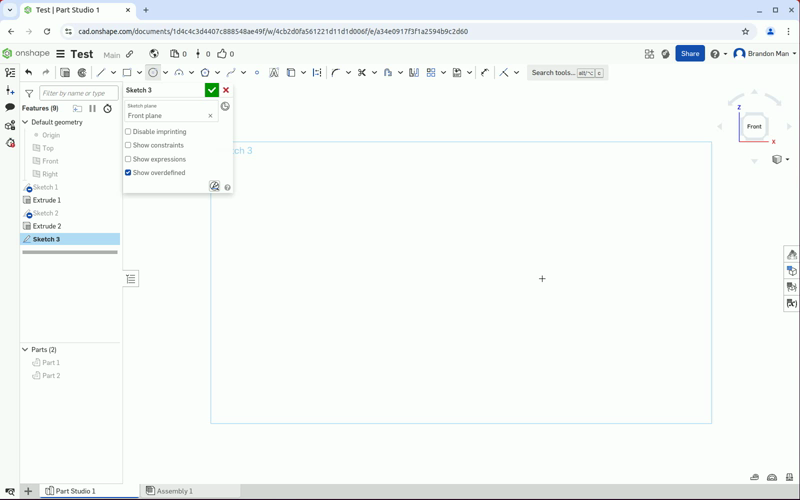
key_up(shift)
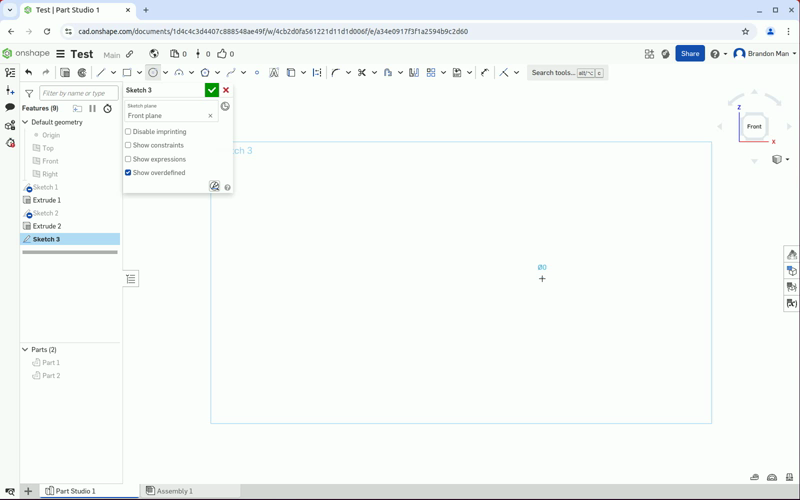
mouse_move(574, 278)
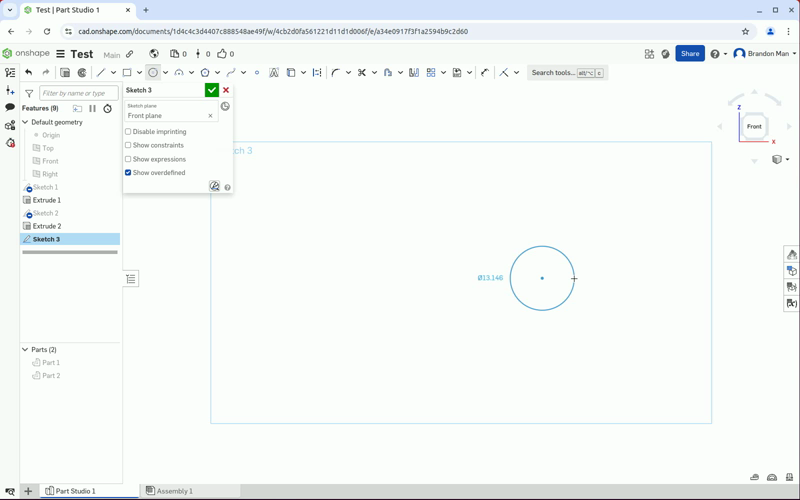
click(574, 278)
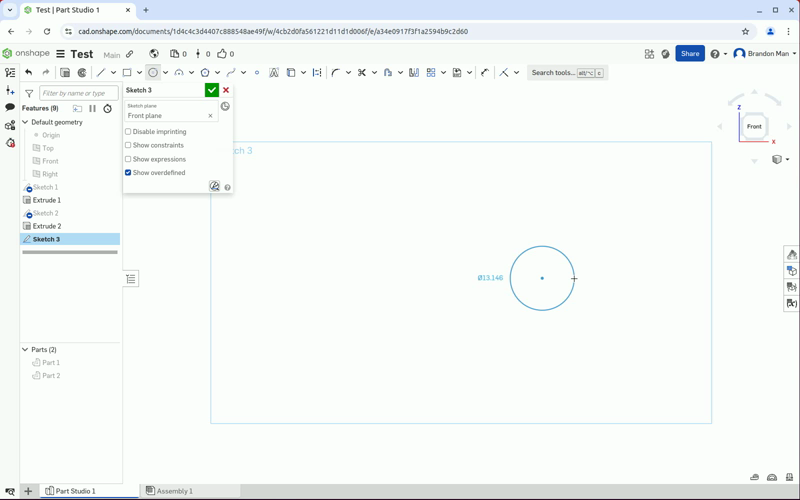
key(esc)
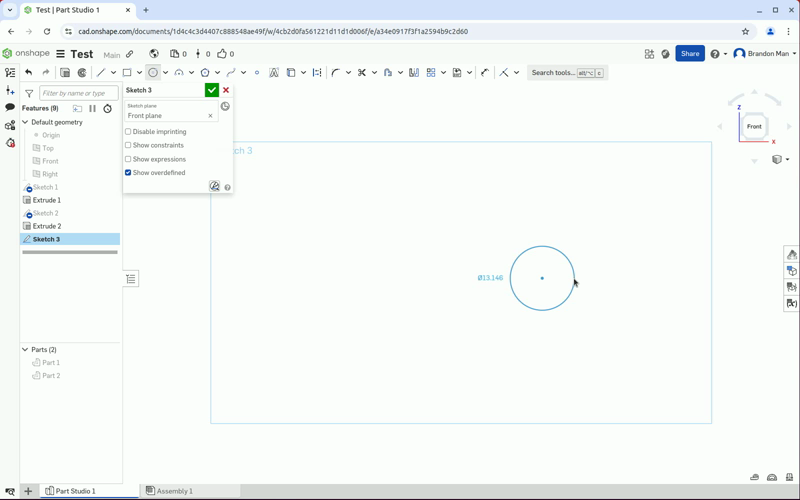
key(l)
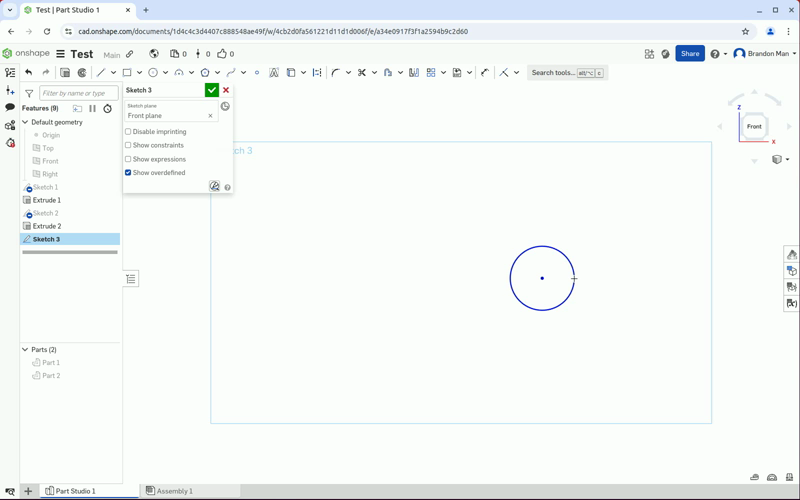
key_down(shift)
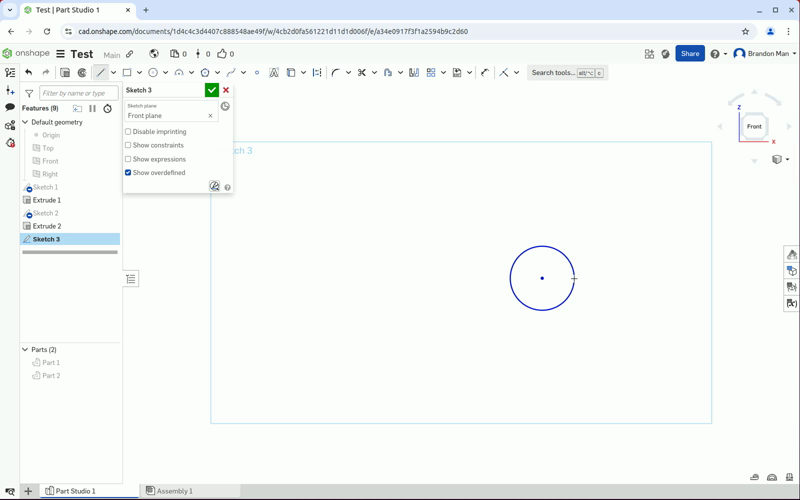
mouse_move(515, 282)
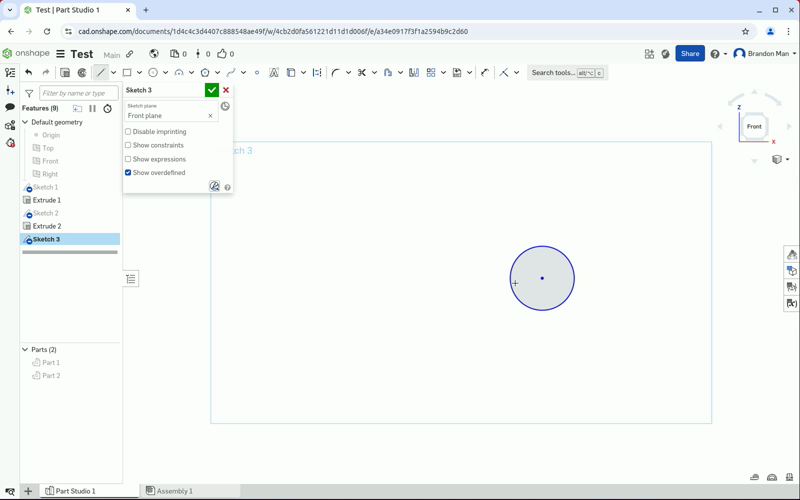
click(515, 282)
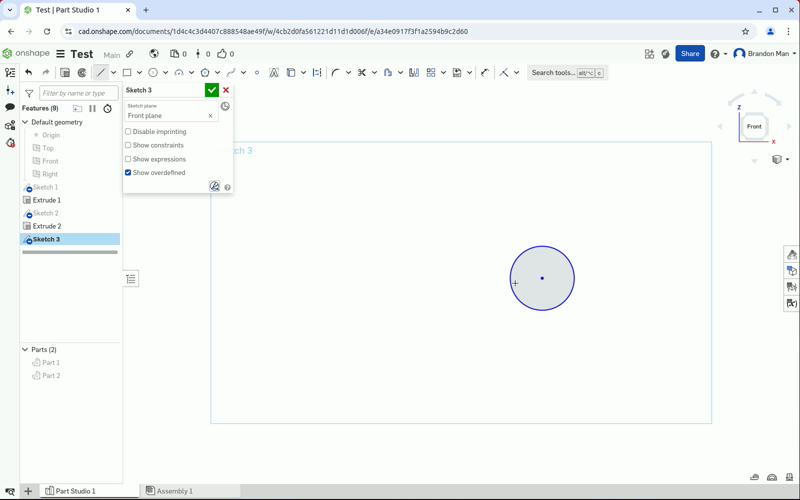
key_up(shift)
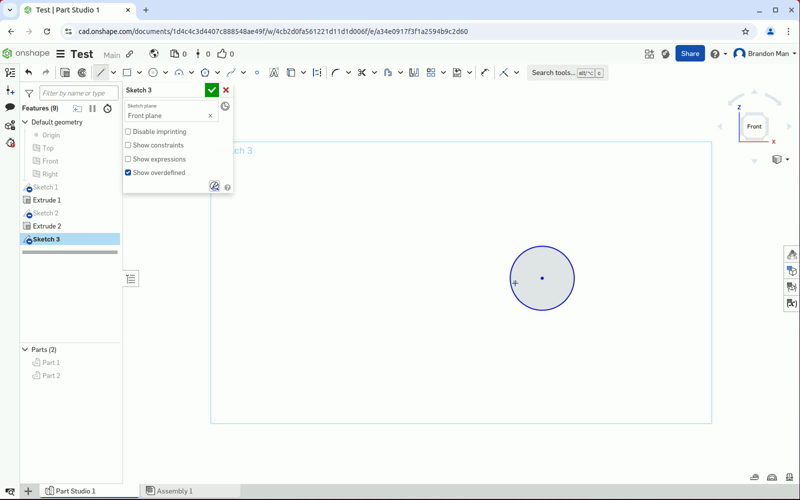
key_down(shift)
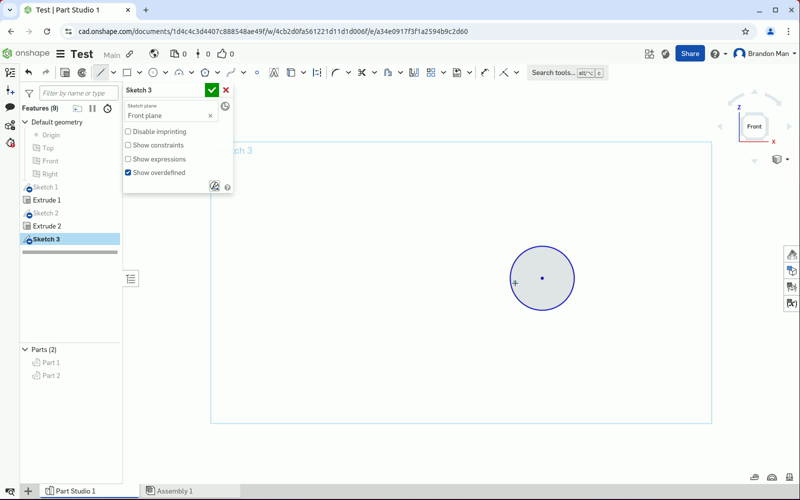
mouse_move(545, 282)
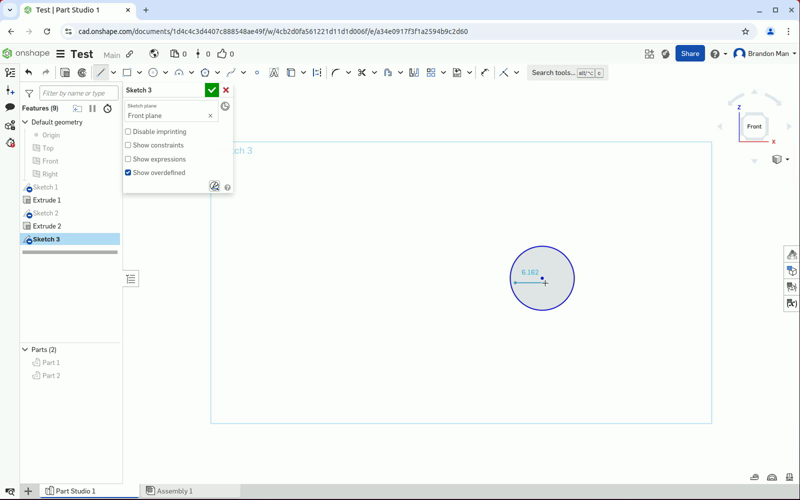
mouse_move(519, 282)
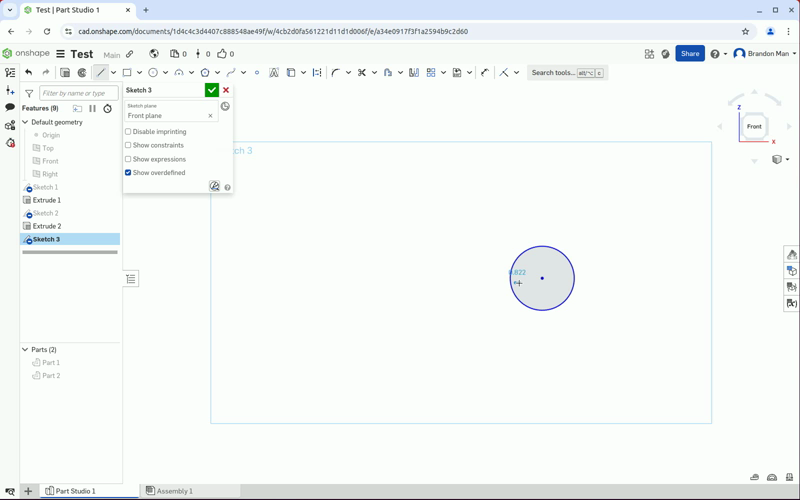
scroll(6)
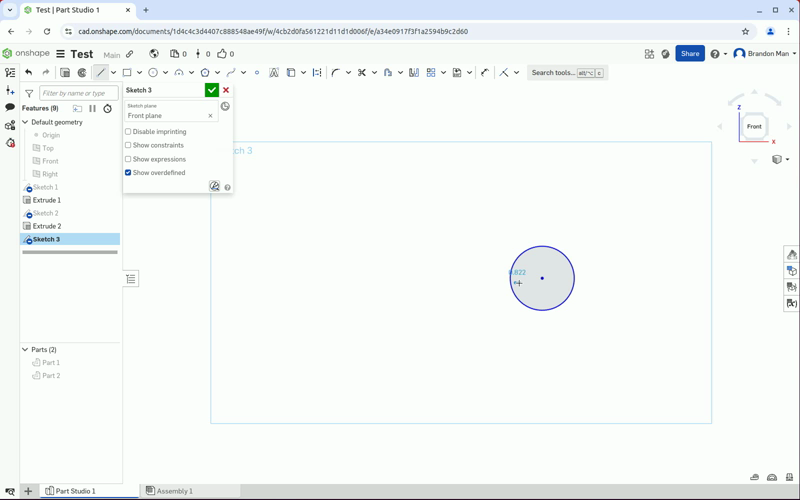
scroll(6)
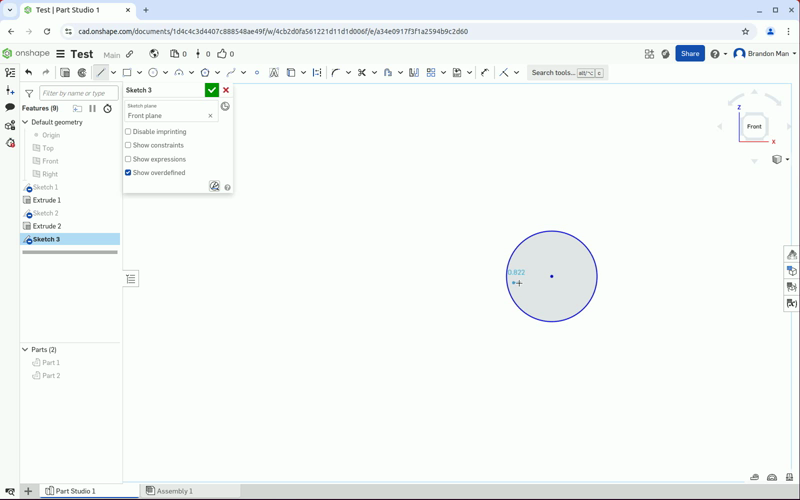
scroll(6)
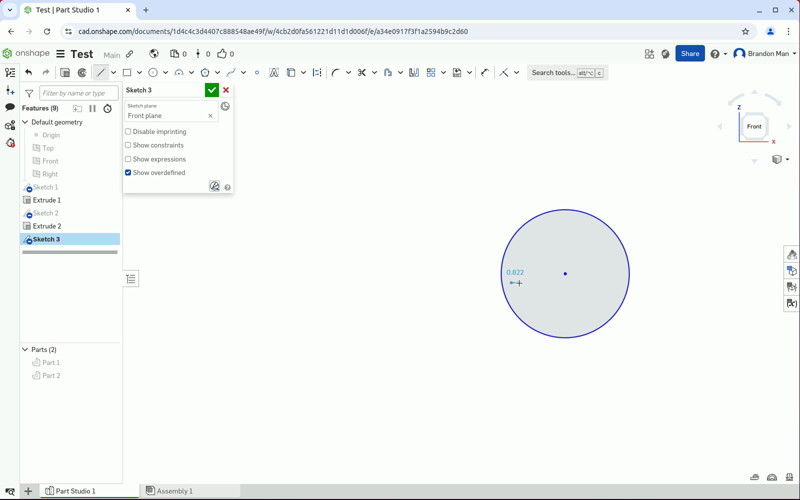
scroll(6)
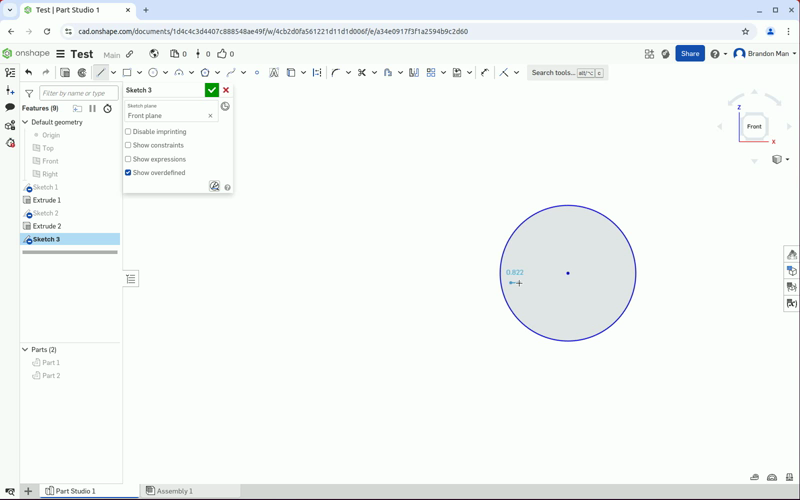
scroll(6)
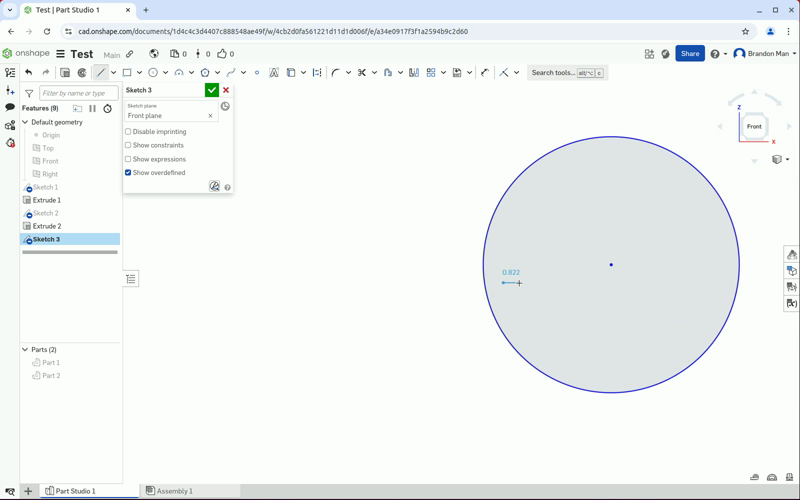
scroll(6)
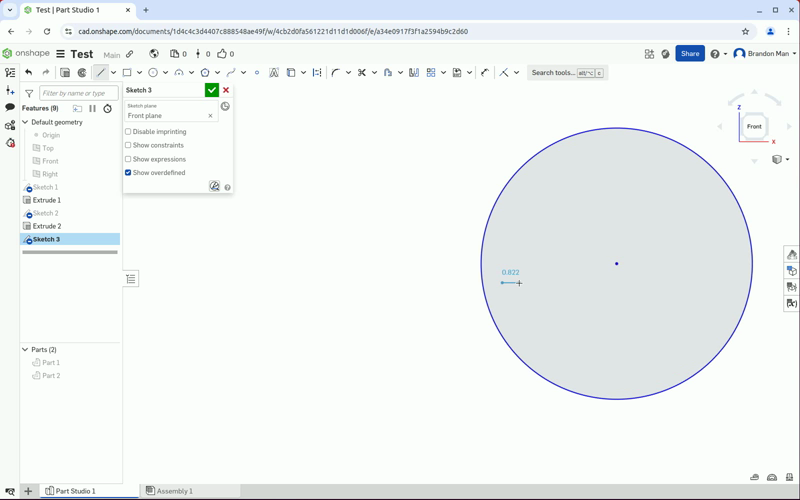
scroll(6)
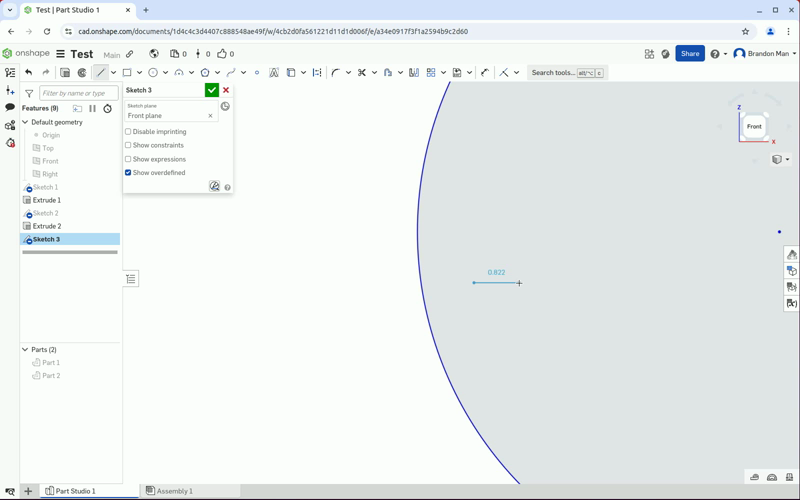
click(519, 282)
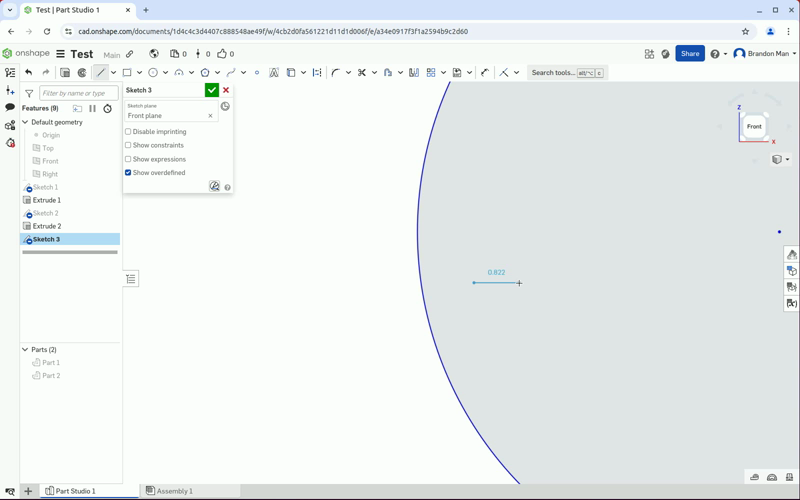
scroll(-6)
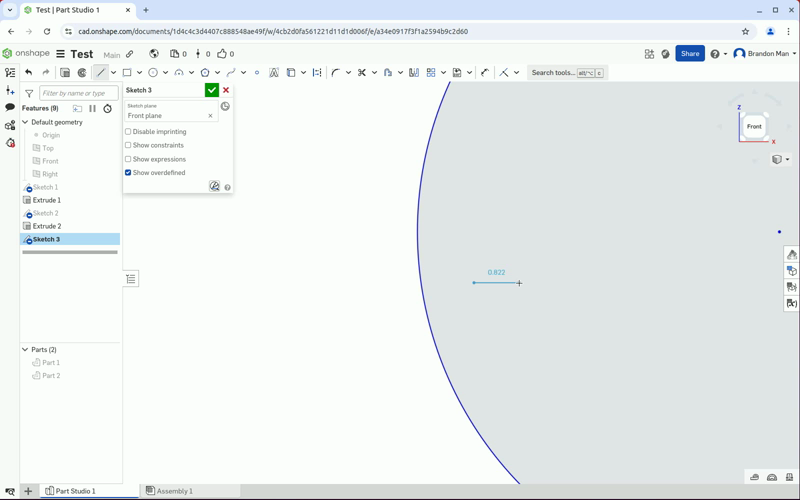
scroll(-6)
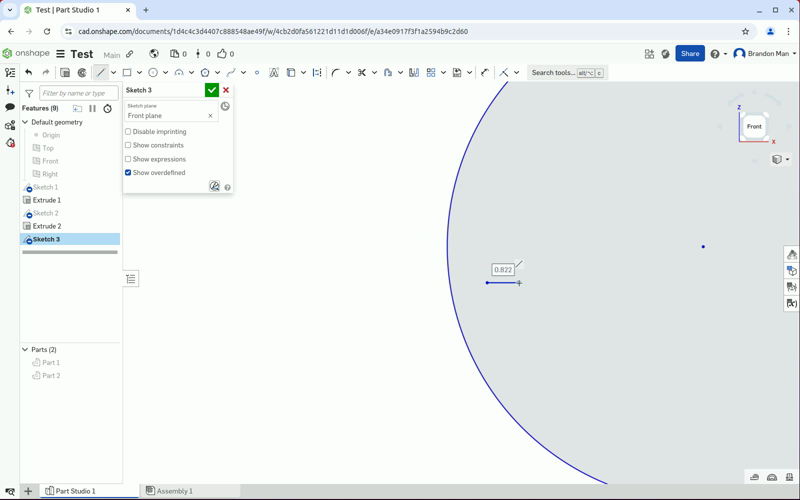
scroll(-6)
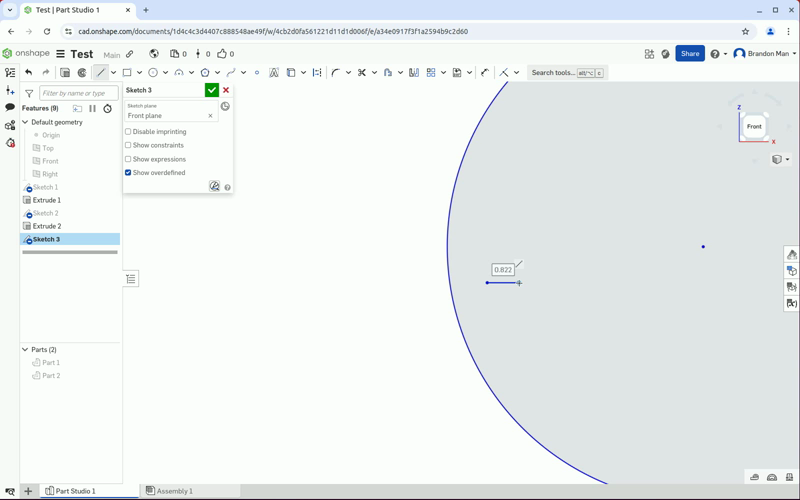
scroll(-6)
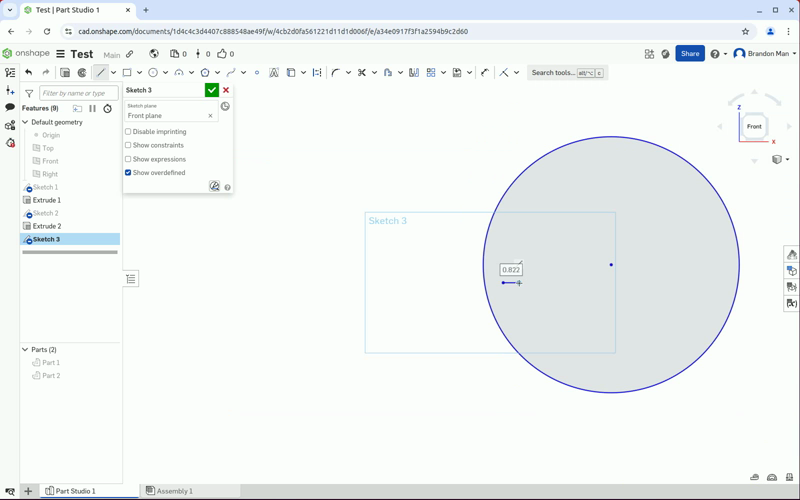
scroll(-6)
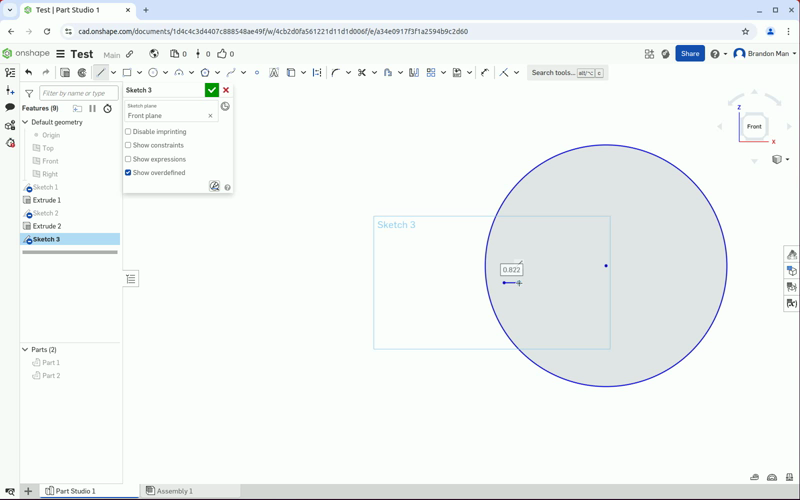
scroll(-6)
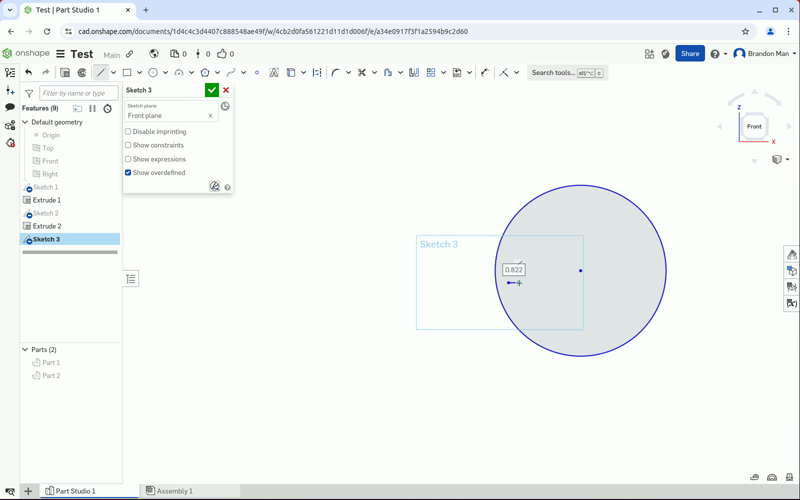
scroll(-6)
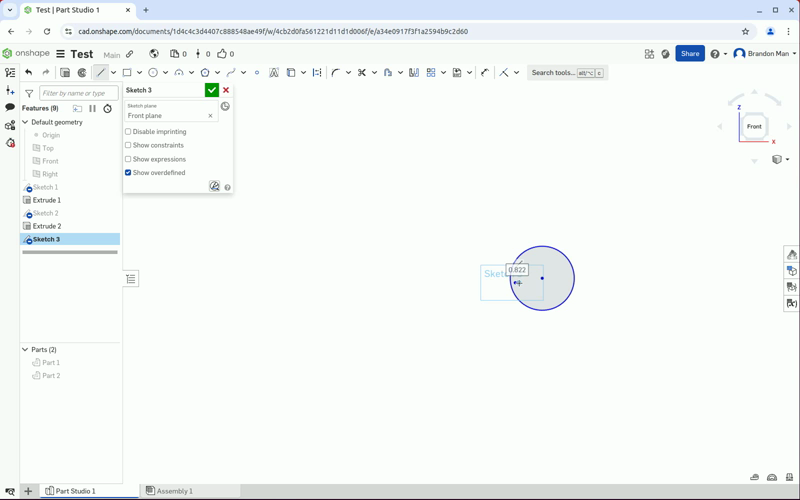
key_up(shift)
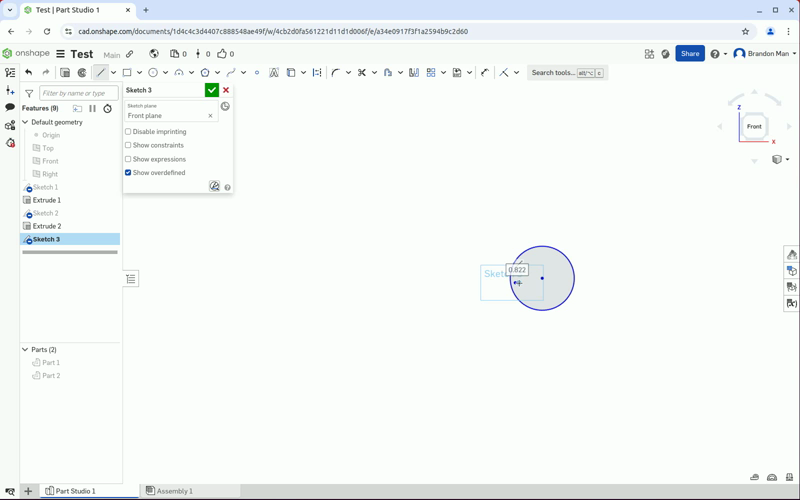
key(esc)
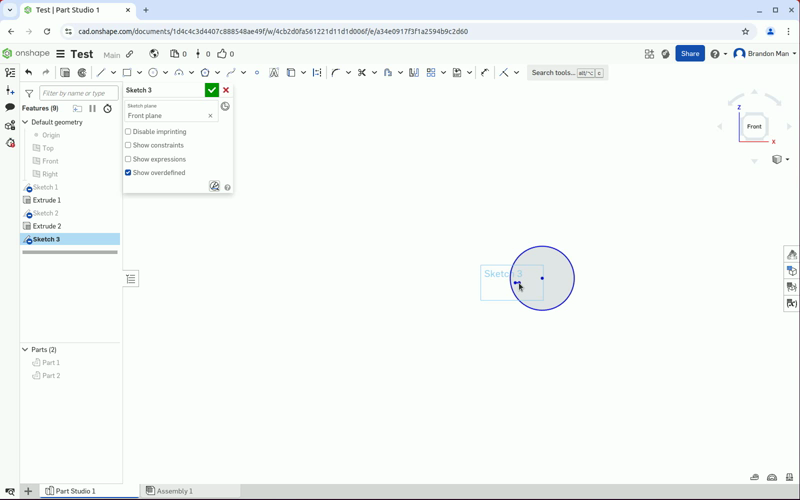
key(a)
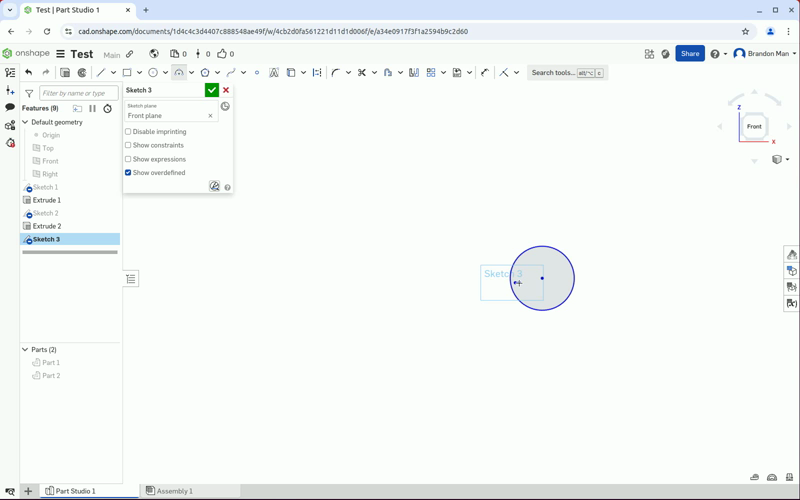
mouse_move(519, 282)
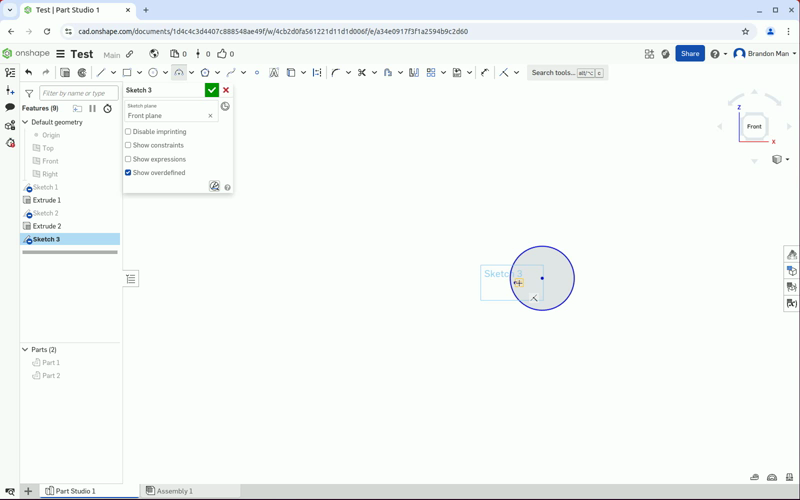
scroll(6)
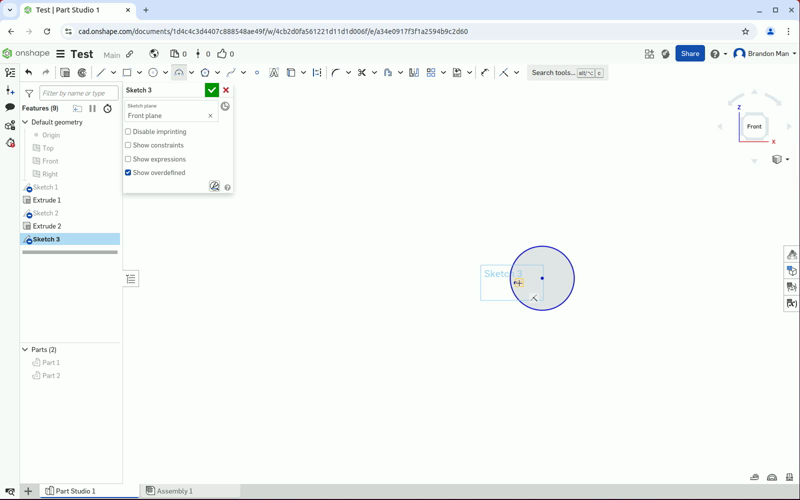
scroll(6)
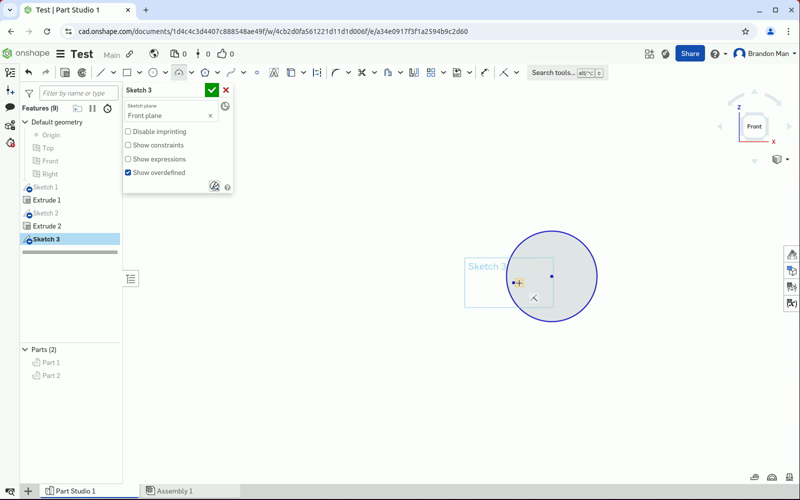
scroll(6)
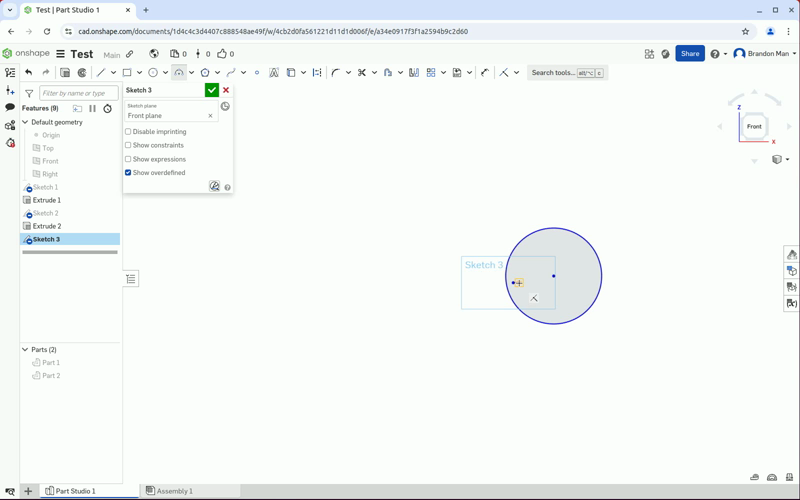
scroll(6)
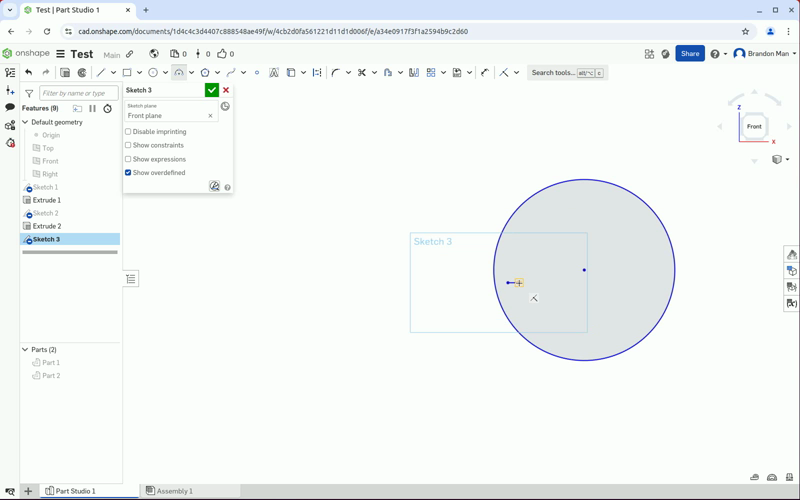
scroll(6)
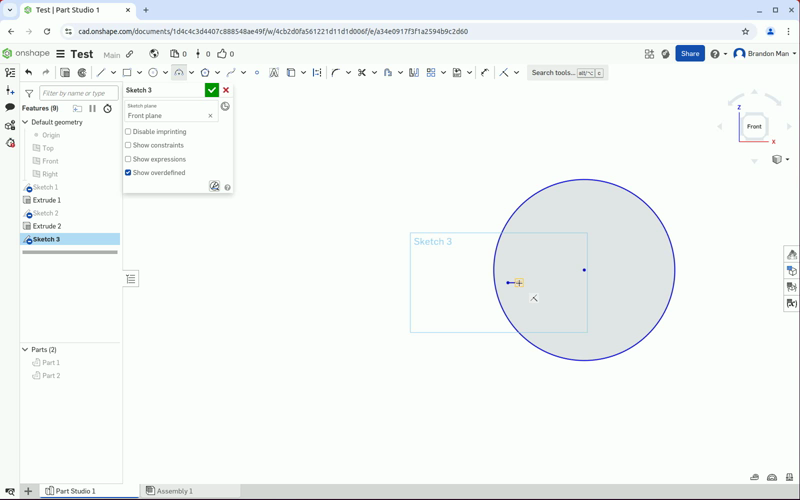
scroll(6)
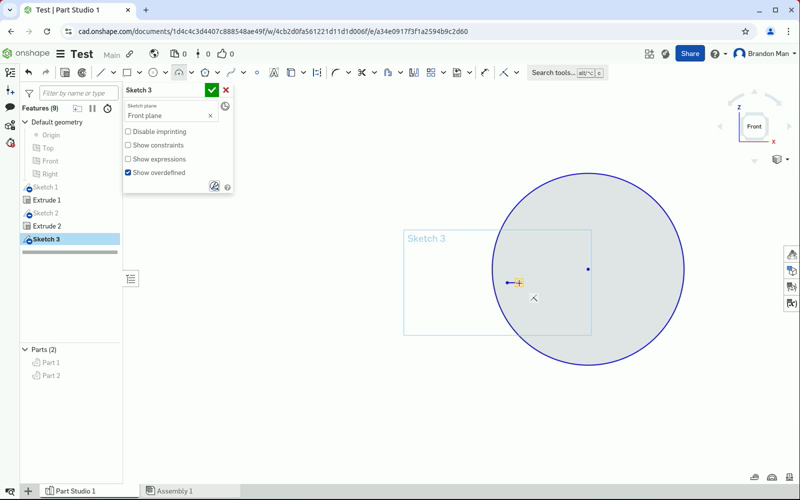
scroll(6)
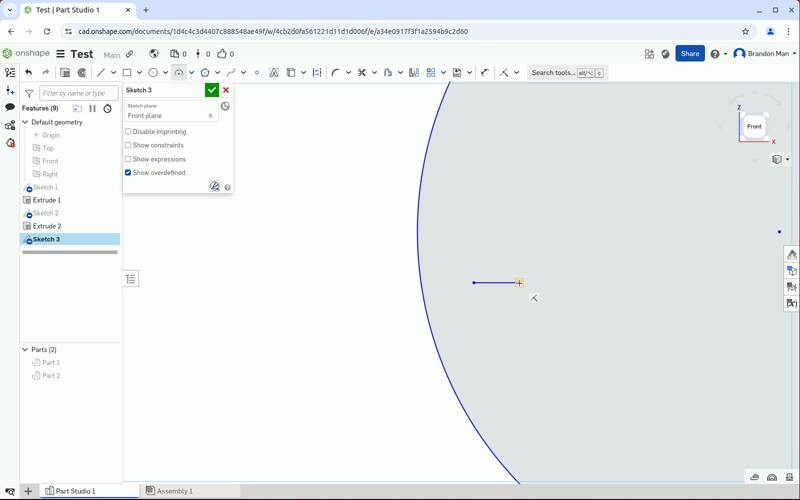
click(519, 282)
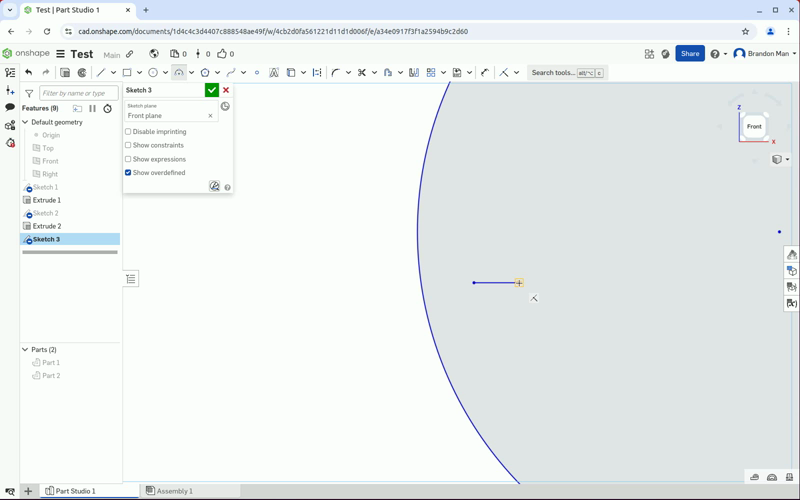
scroll(-6)
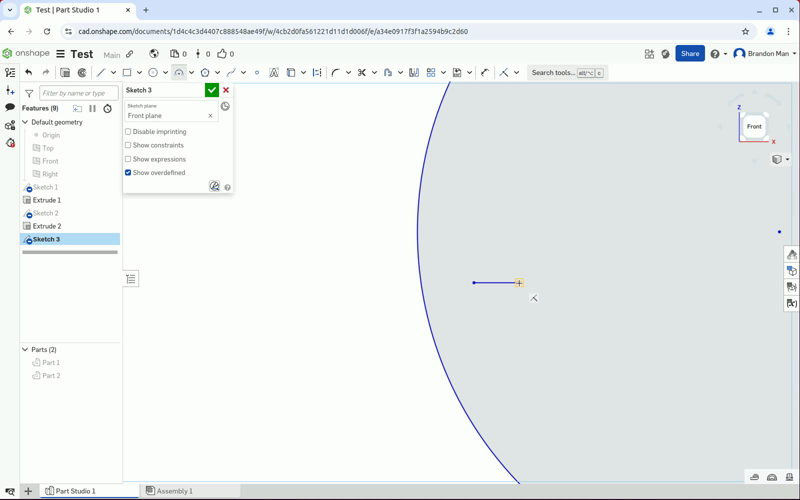
scroll(-6)
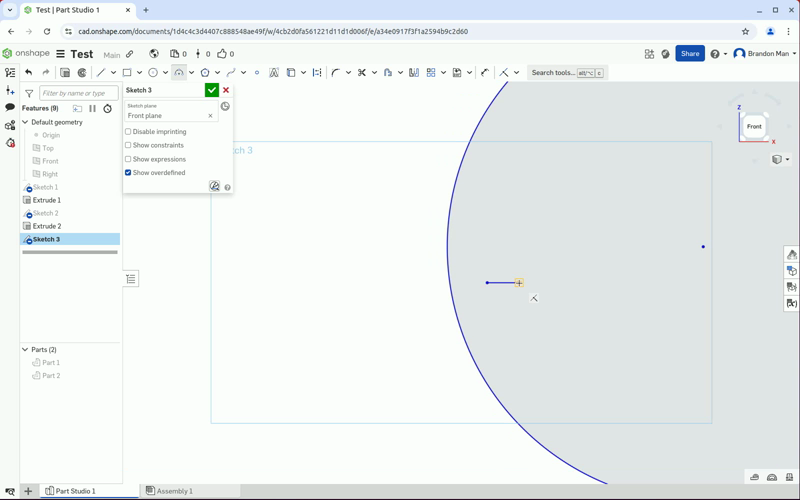
scroll(-6)
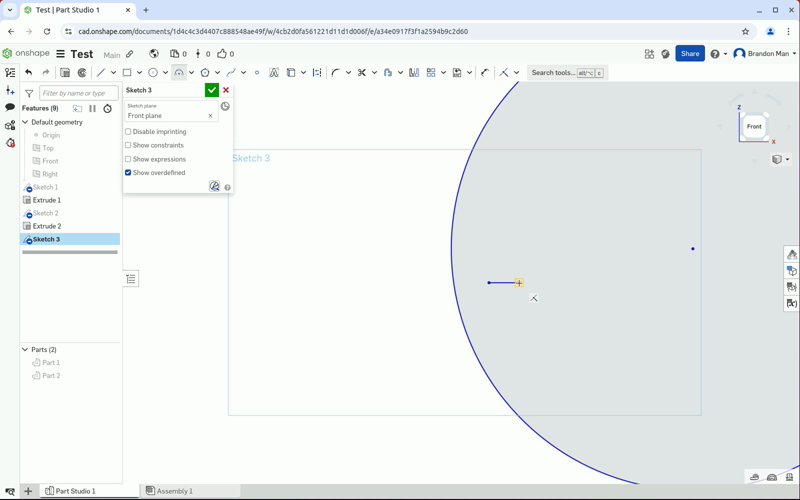
scroll(-6)
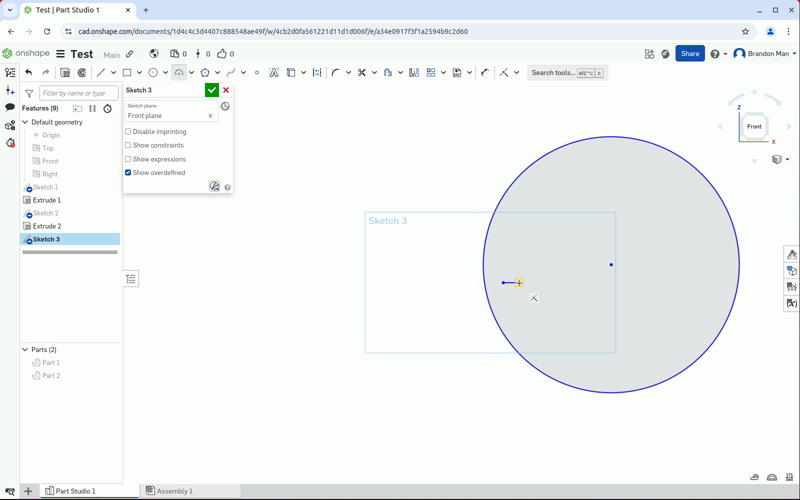
scroll(-6)
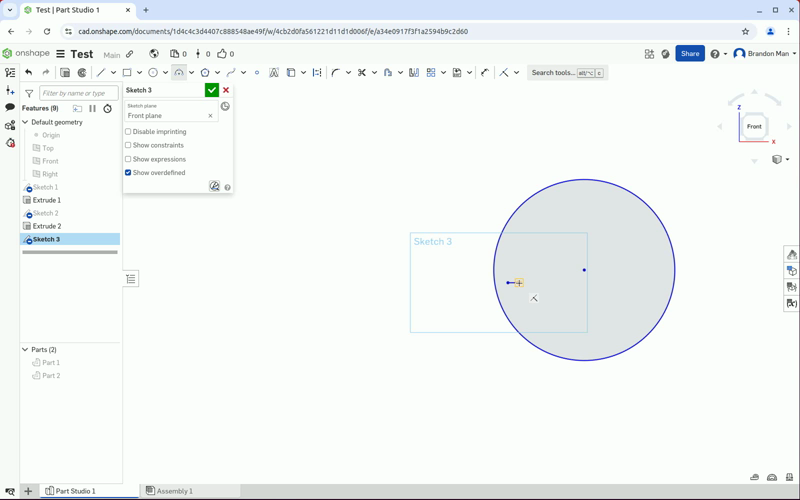
scroll(-6)
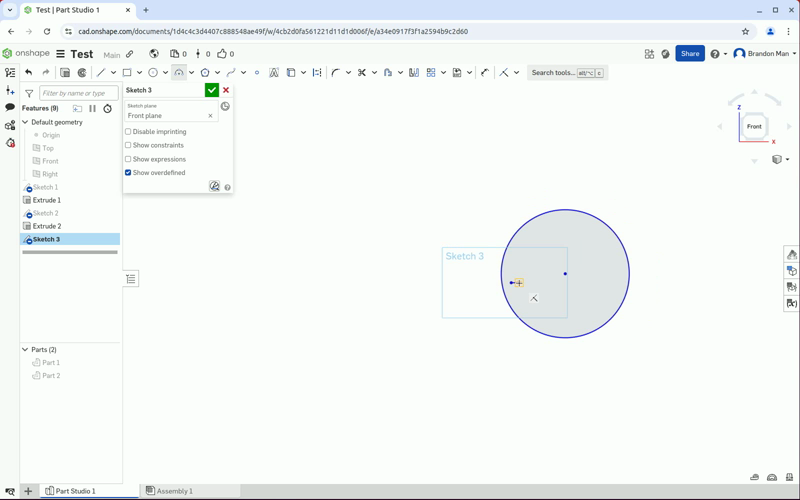
scroll(-6)
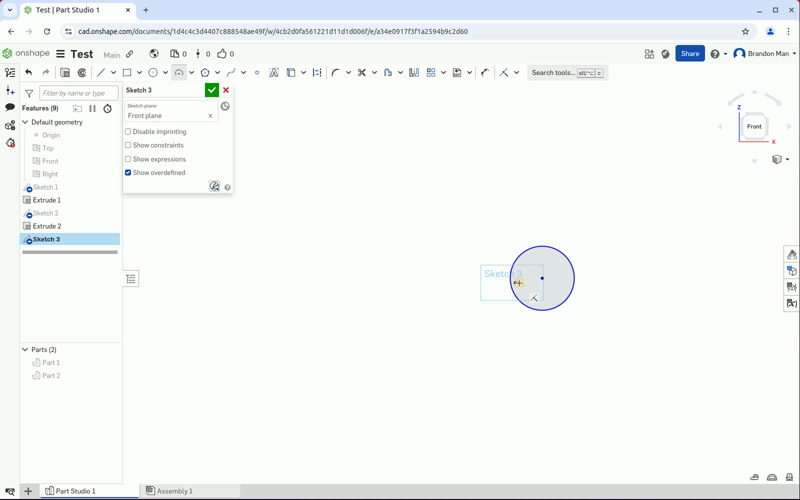
key_down(shift)
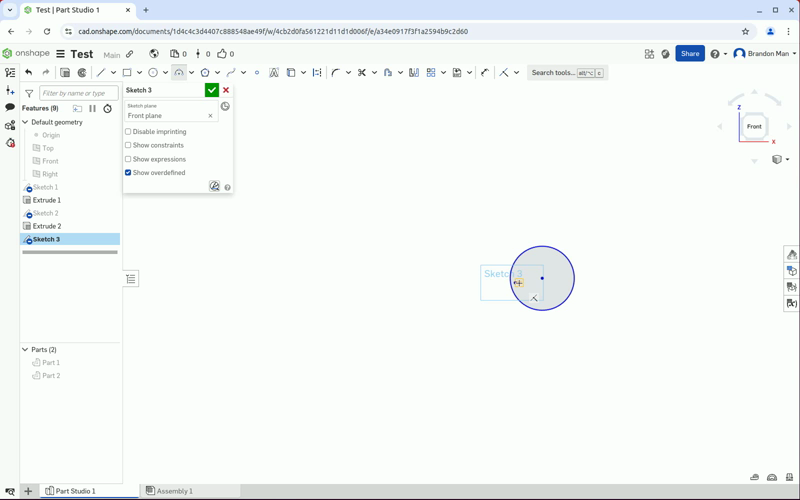
mouse_move(519, 273)
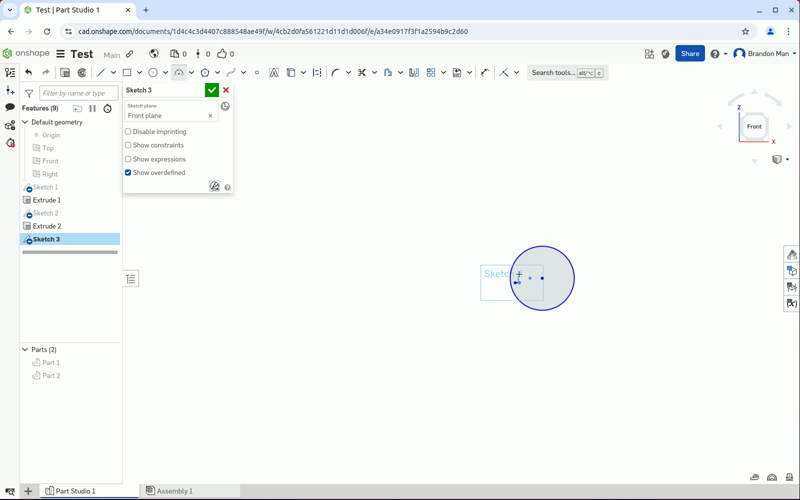
click(519, 273)
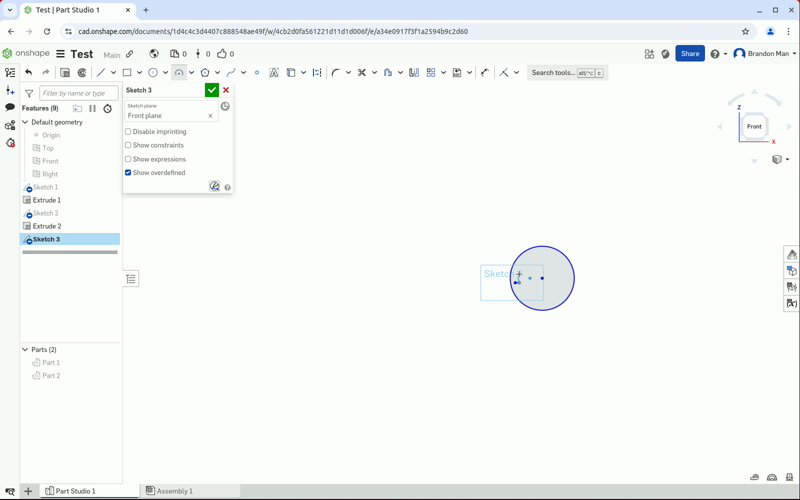
mouse_move(567, 278)
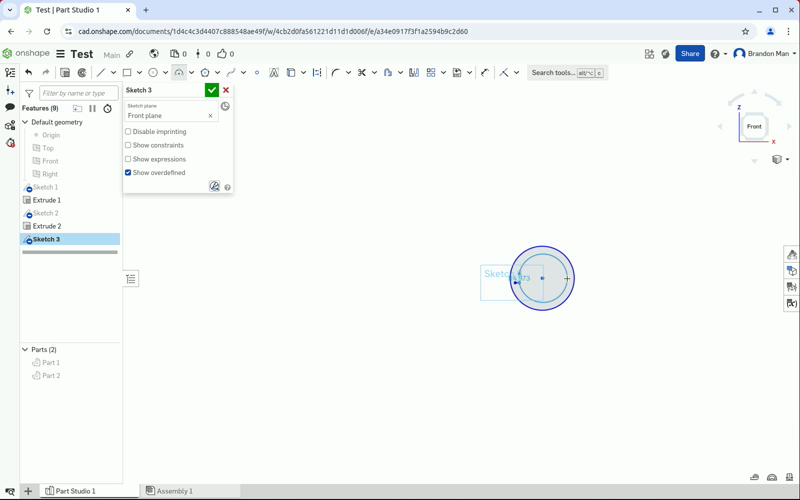
click(567, 278)
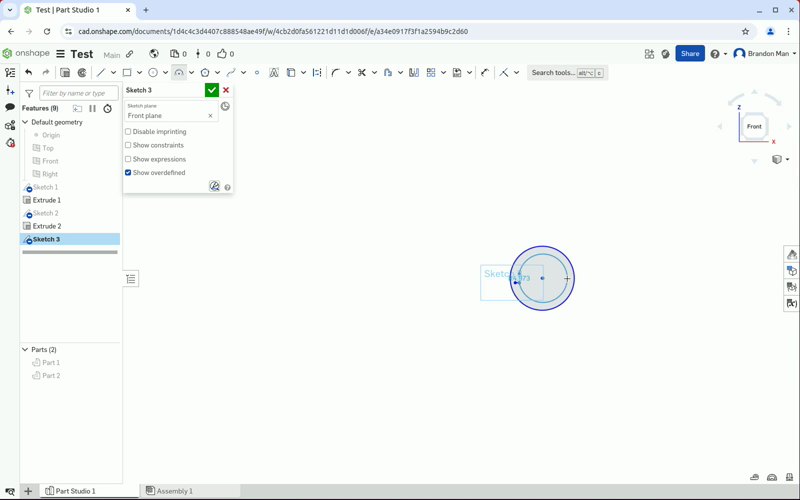
key_up(shift)
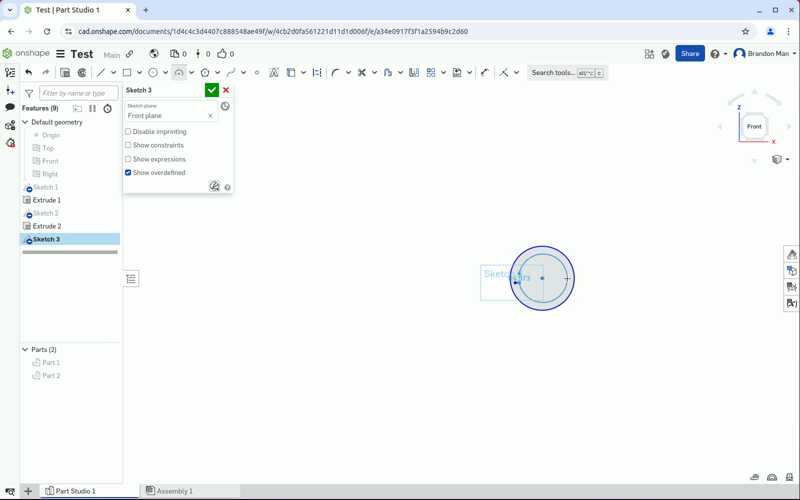
key(esc)
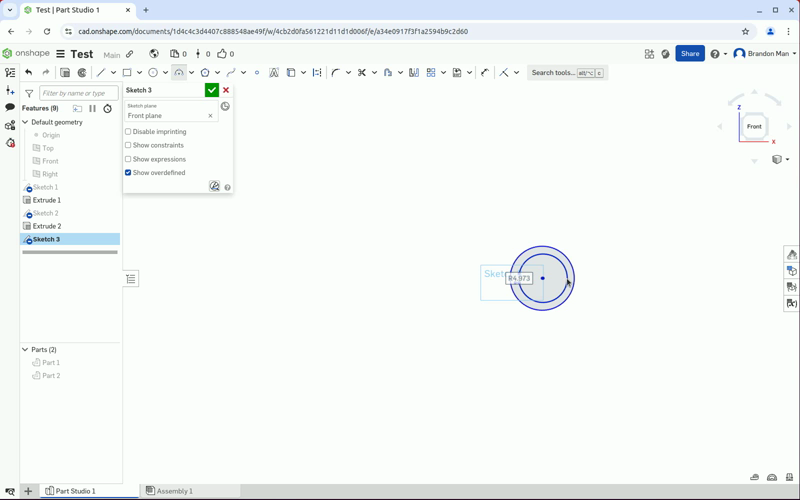
key(l)
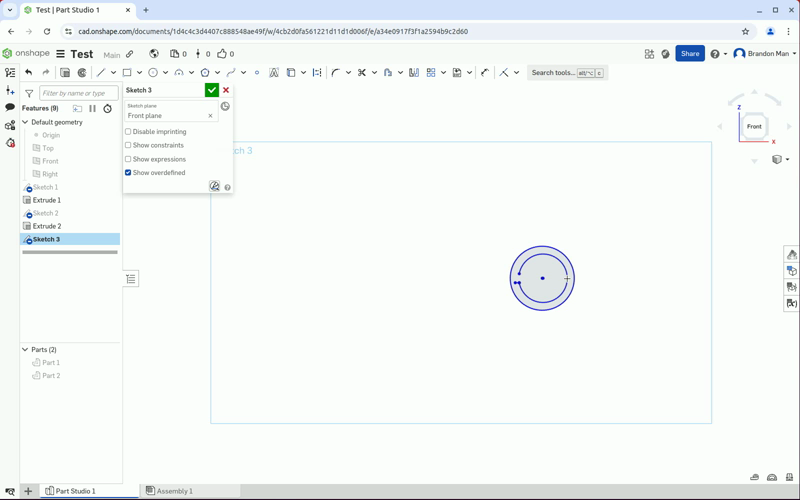
mouse_move(519, 273)
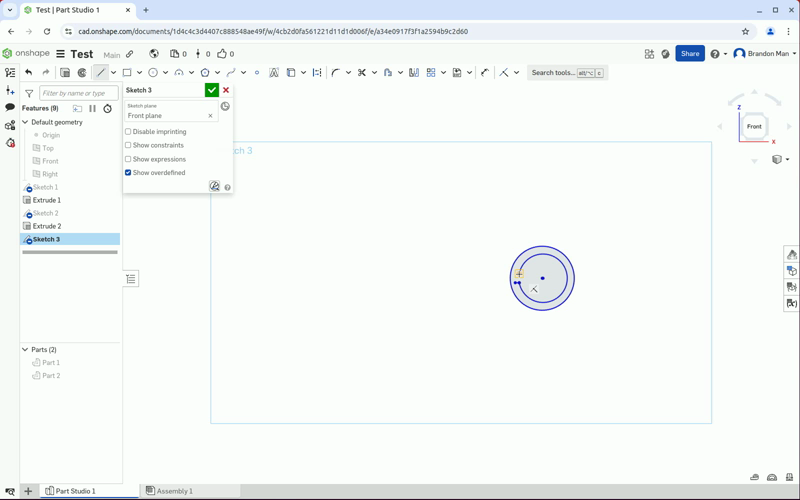
click(519, 273)
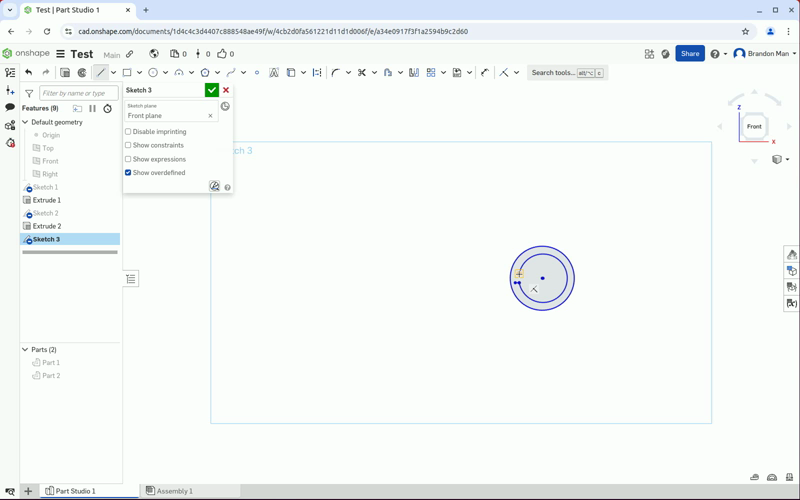
key_down(shift)
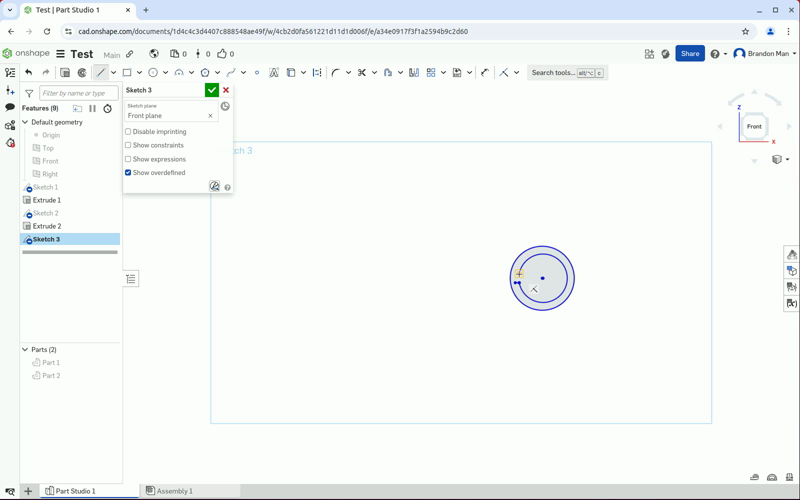
mouse_move(549, 273)
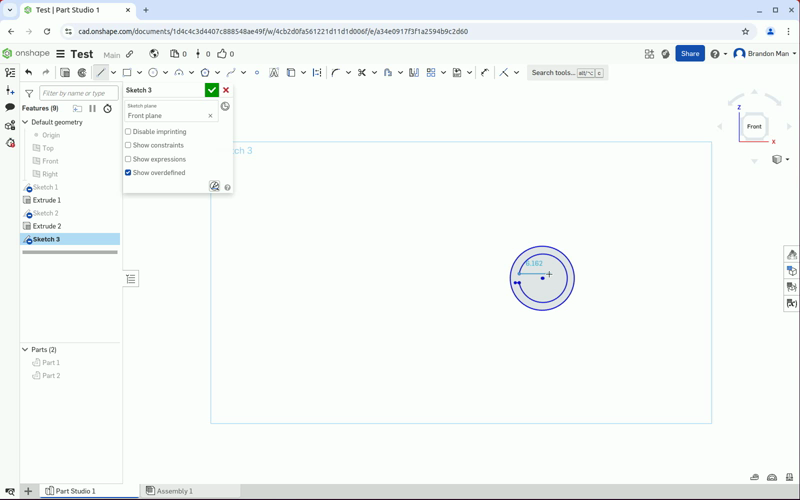
mouse_move(515, 273)
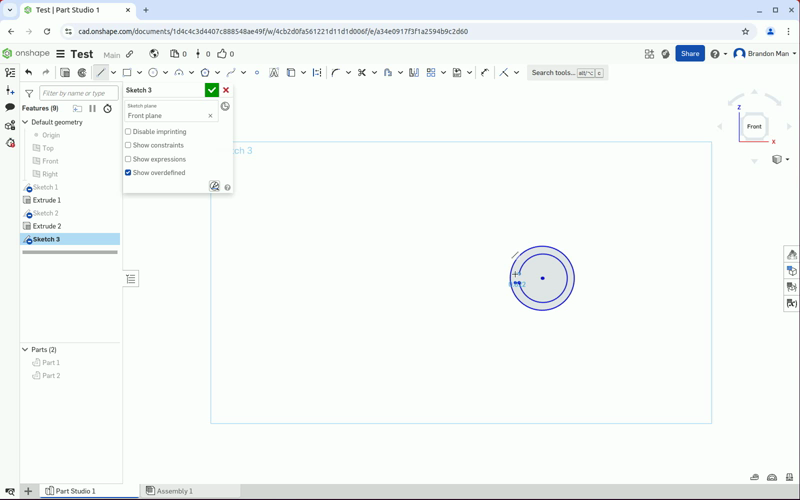
scroll(6)
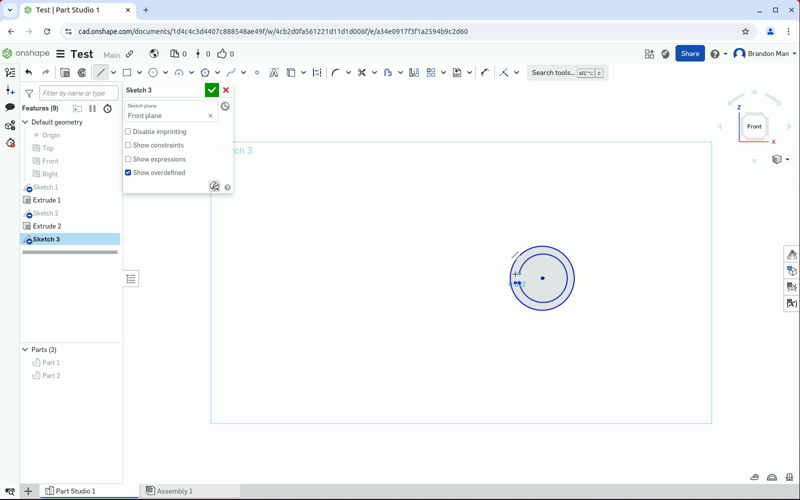
scroll(6)
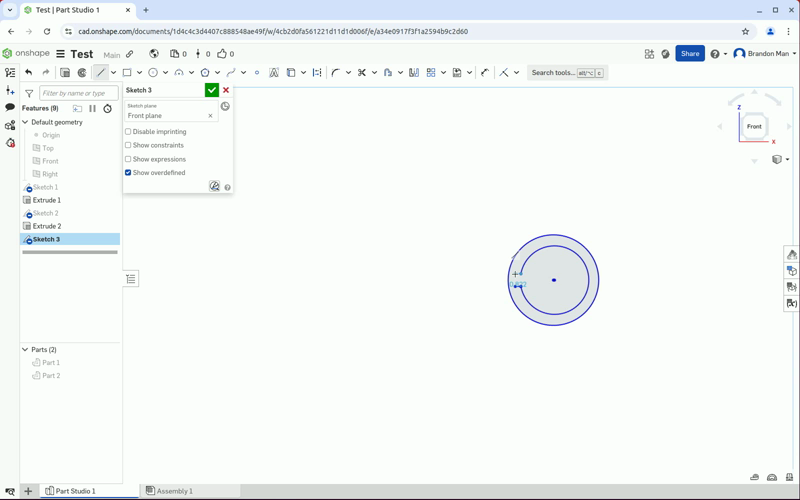
scroll(6)
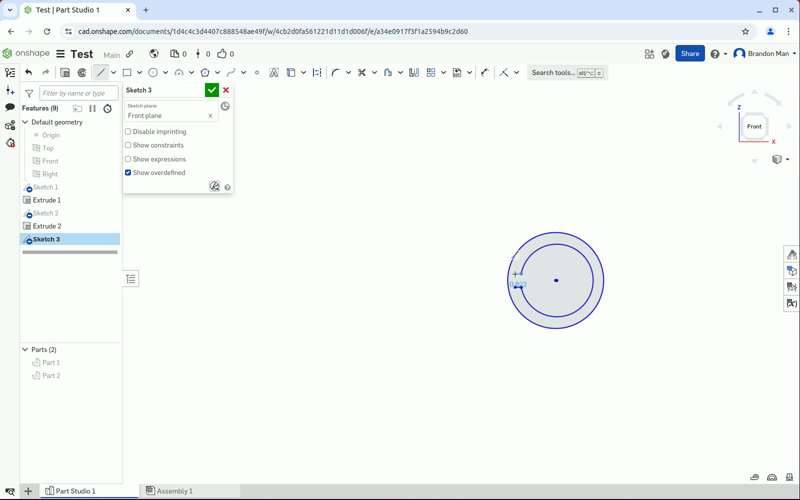
scroll(6)
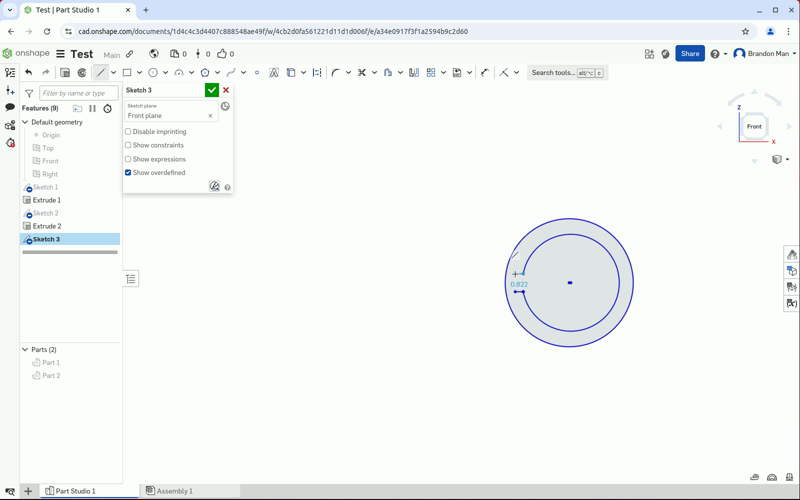
scroll(6)
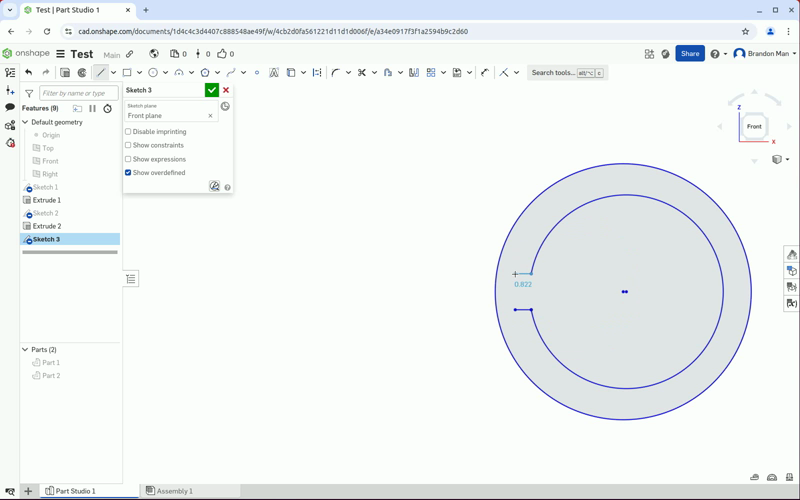
scroll(6)
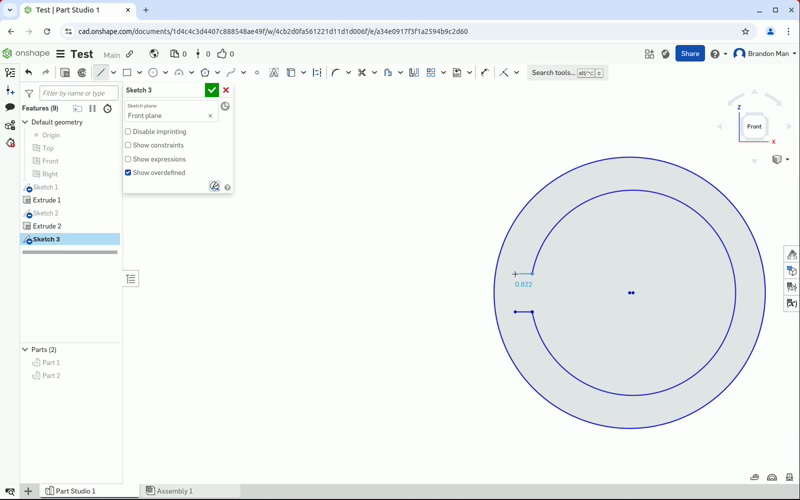
scroll(6)
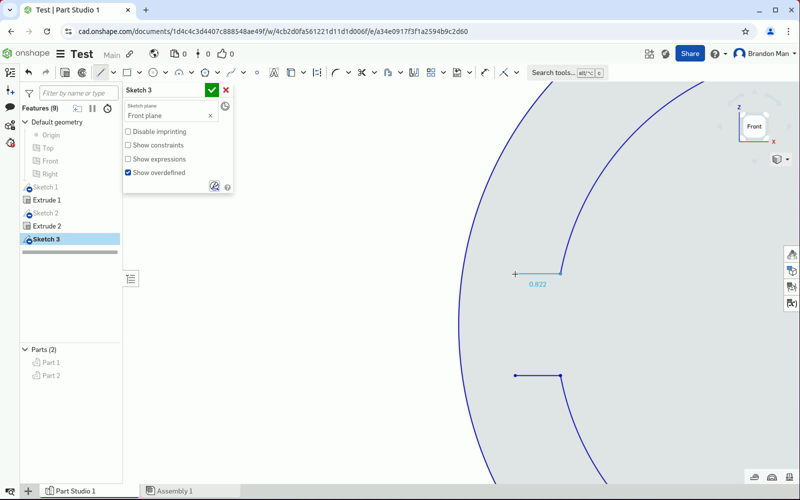
click(515, 273)
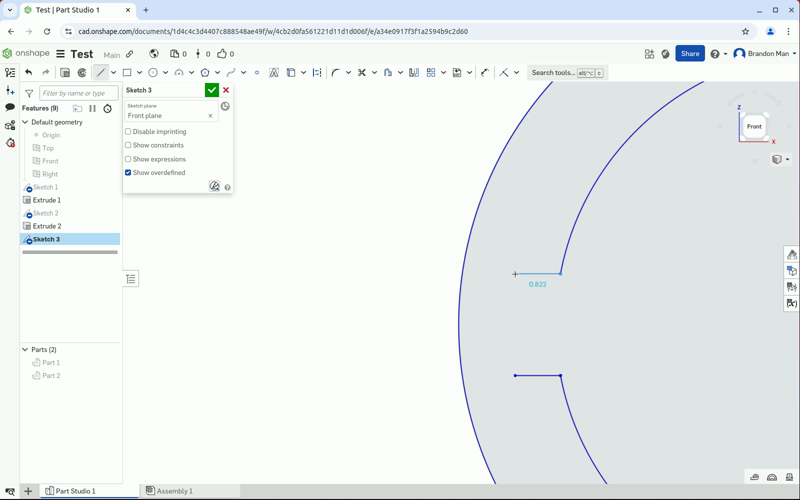
scroll(-6)
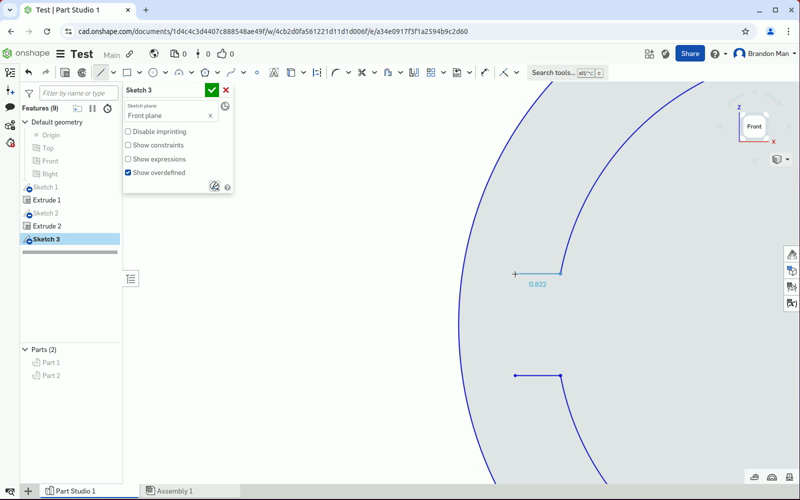
scroll(-6)
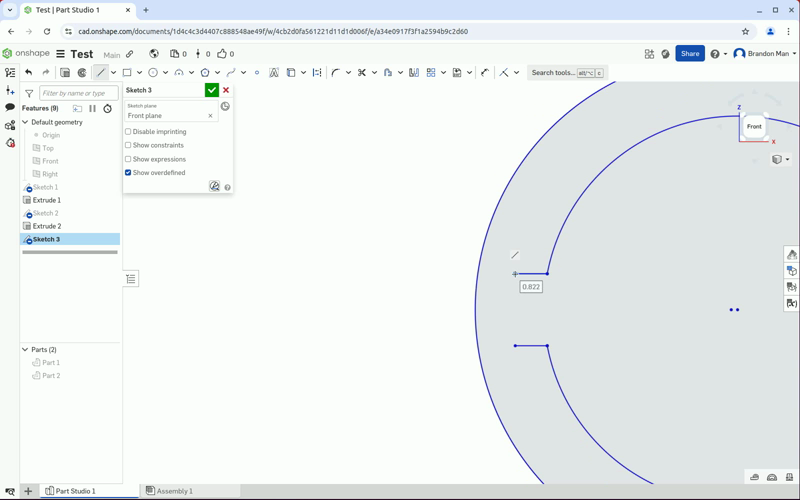
scroll(-6)
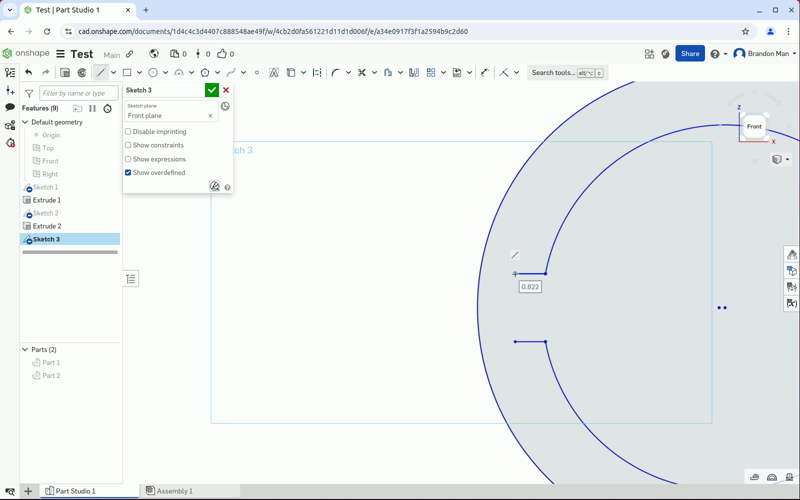
scroll(-6)
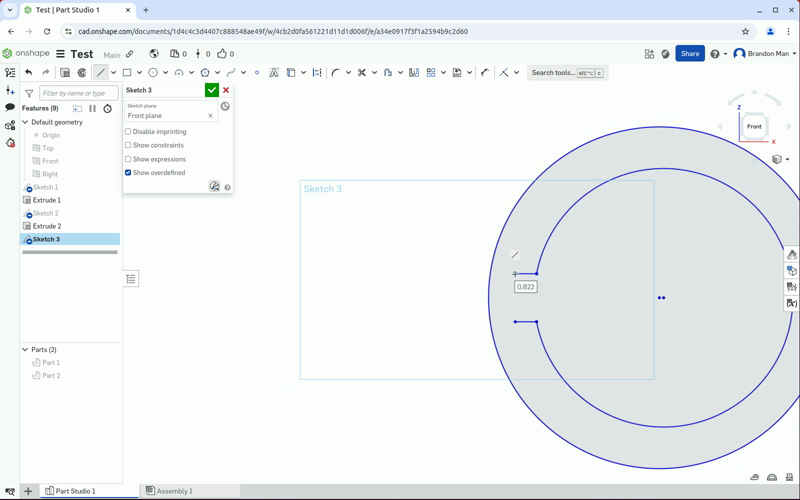
scroll(-6)
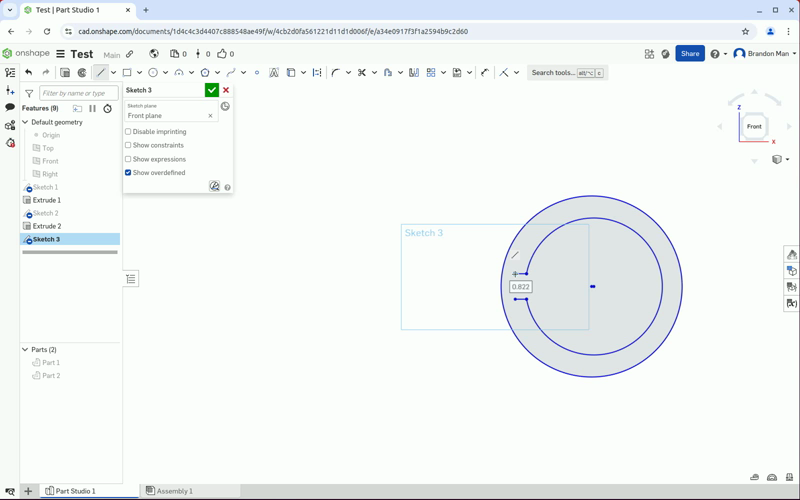
scroll(-6)
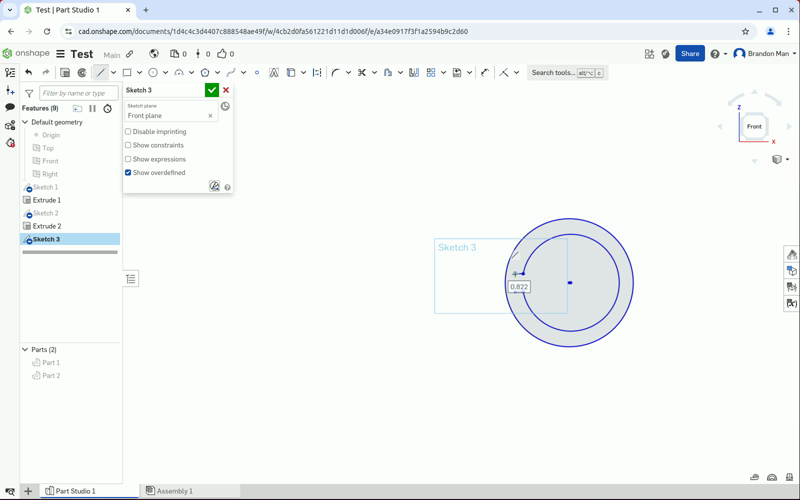
scroll(-6)
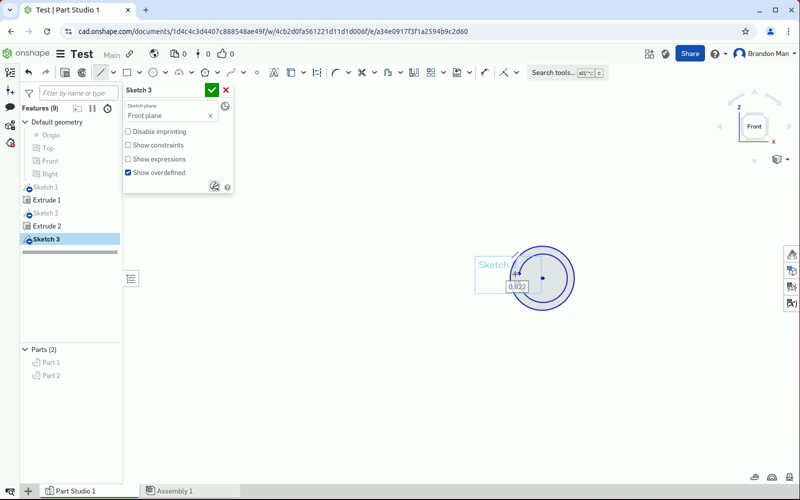
key_up(shift)
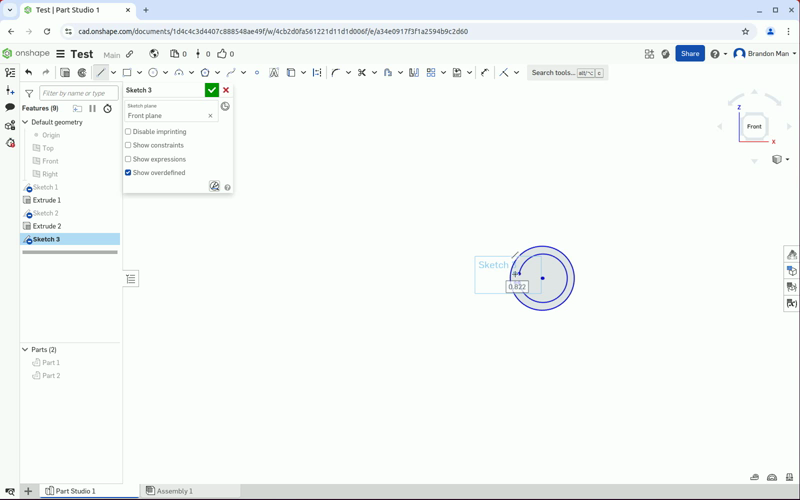
key_down(shift)
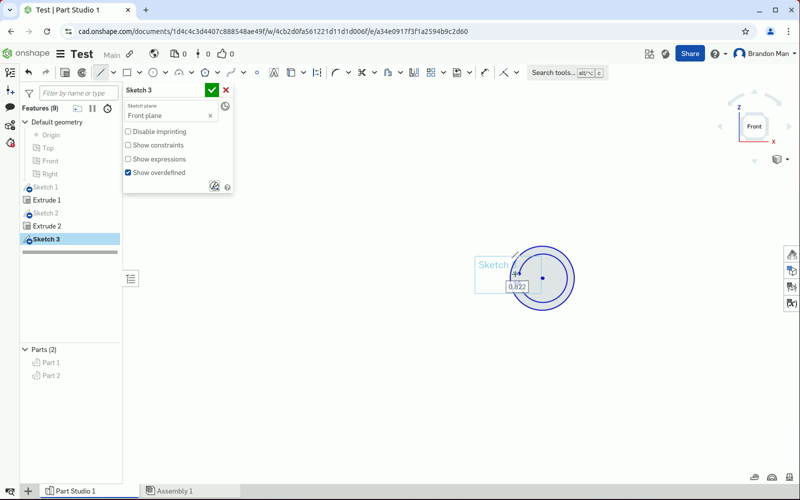
mouse_move(545, 273)
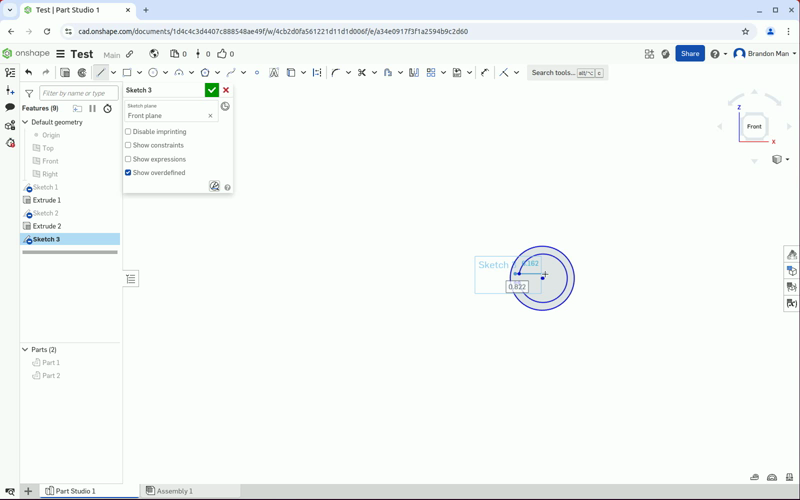
mouse_move(515, 278)
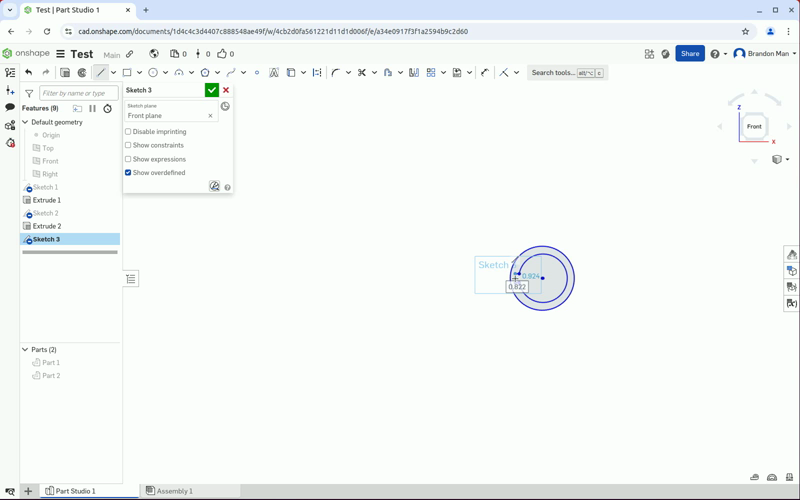
scroll(6)
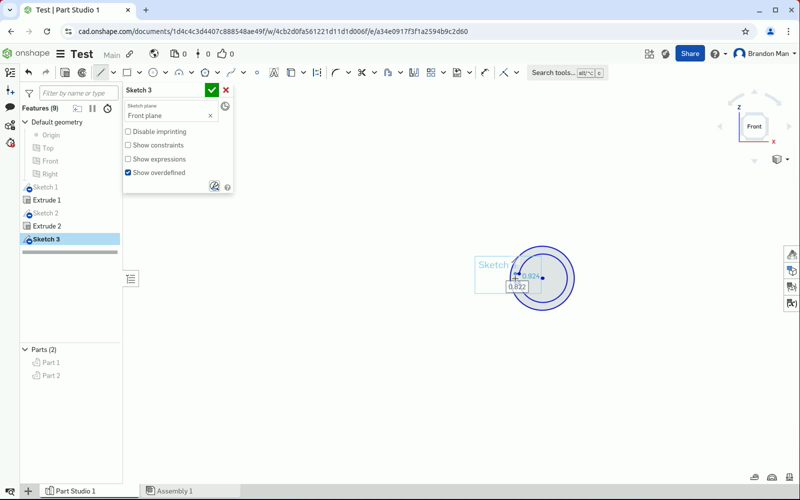
scroll(6)
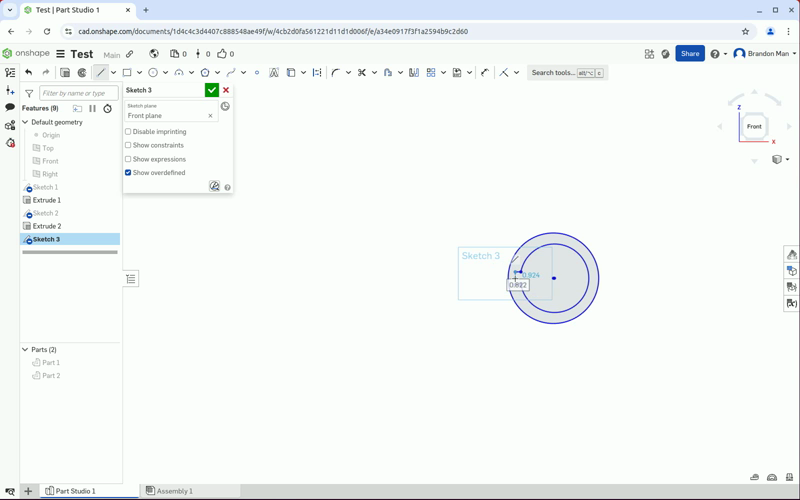
scroll(6)
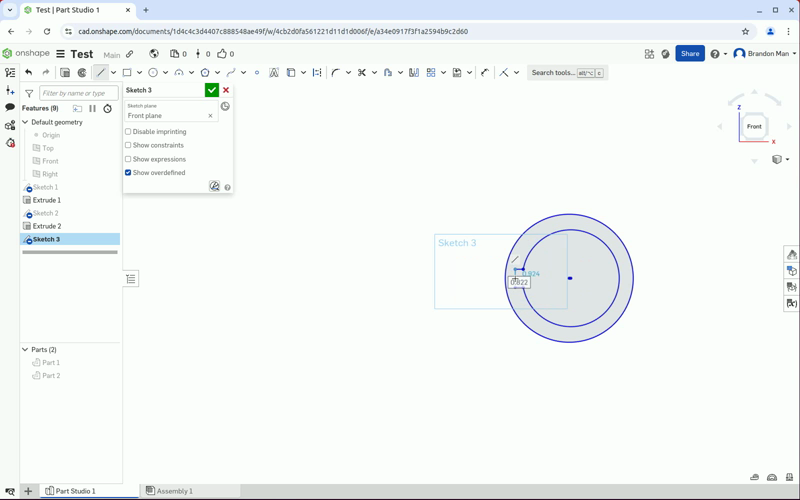
scroll(6)
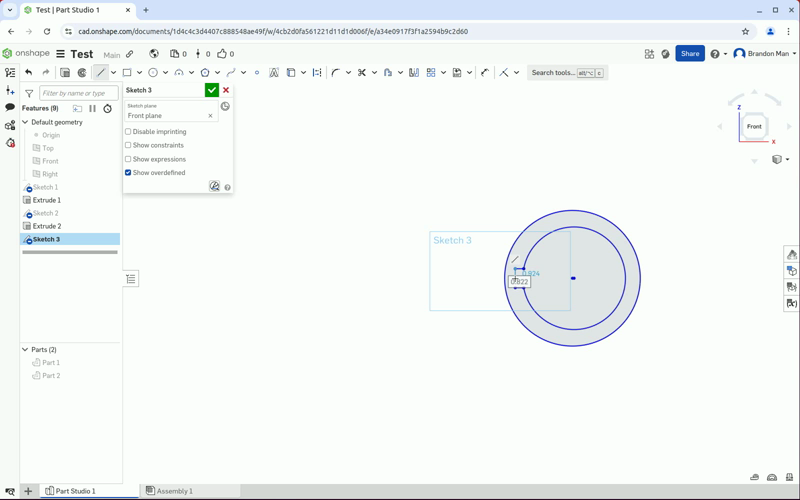
scroll(6)
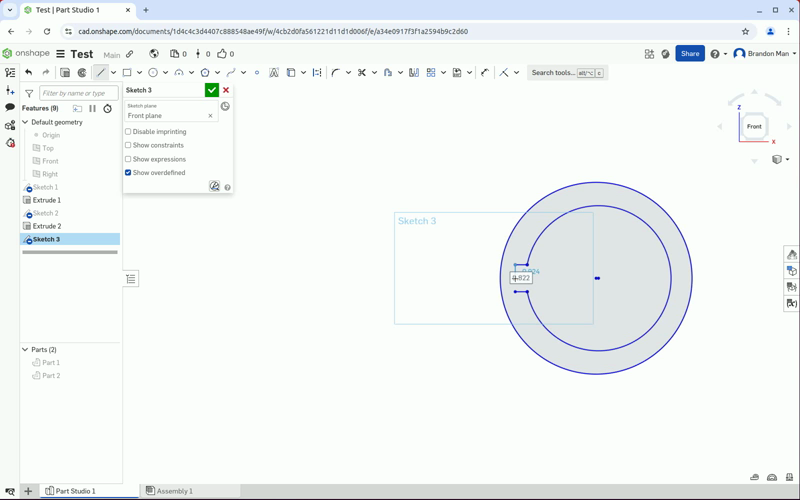
scroll(6)
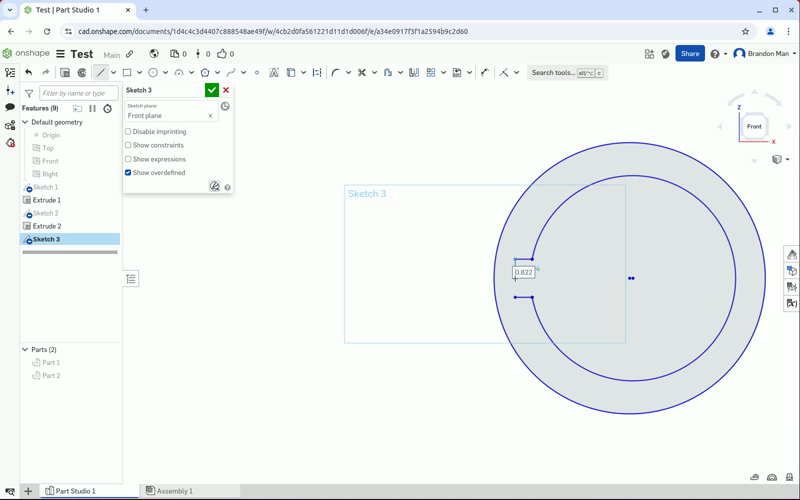
scroll(6)
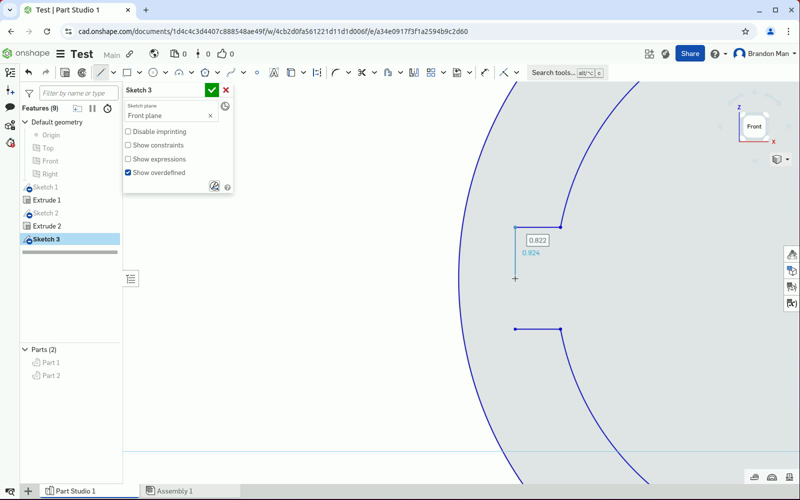
click(515, 278)
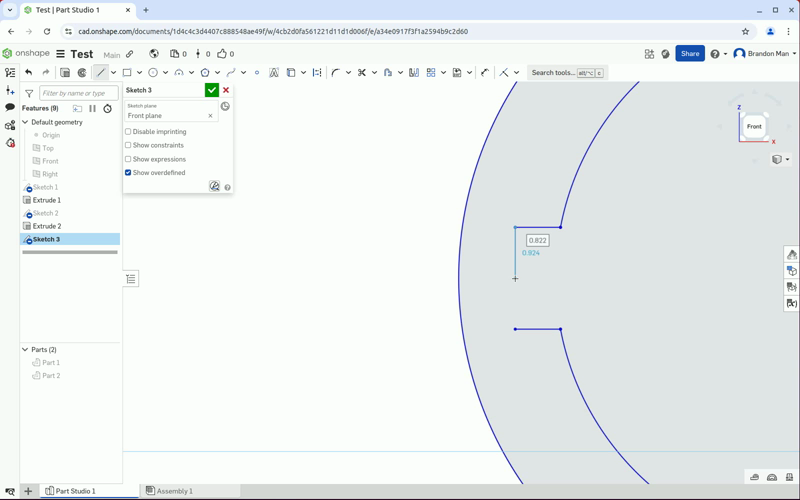
scroll(-6)
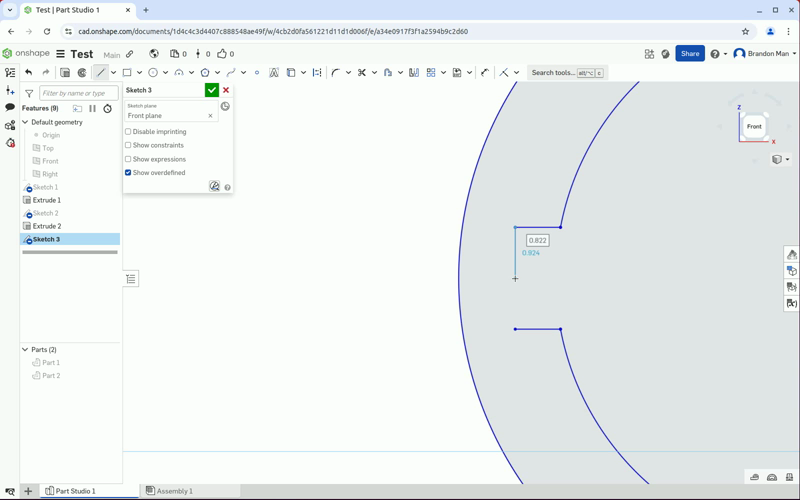
scroll(-6)
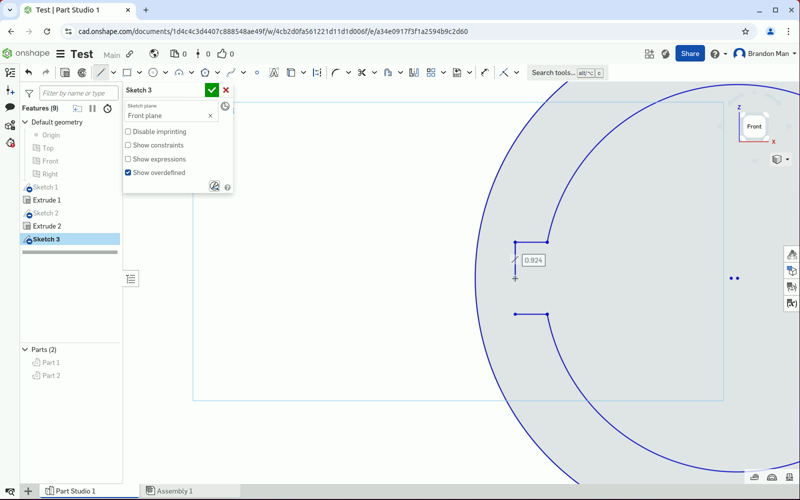
scroll(-6)
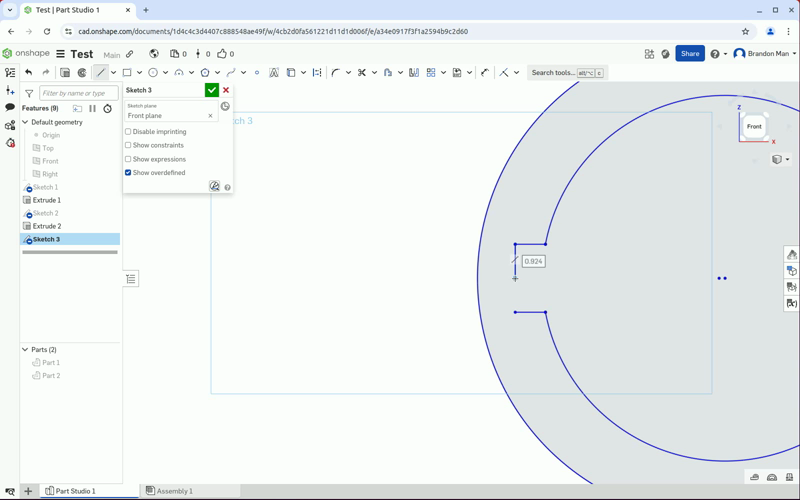
scroll(-6)
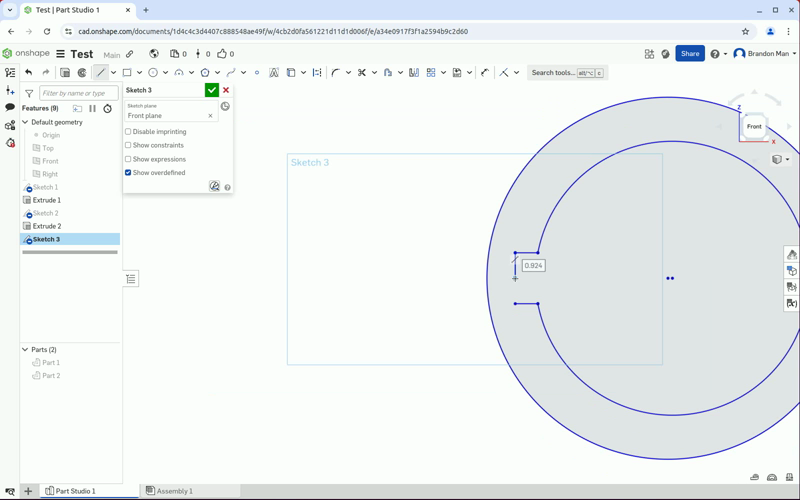
scroll(-6)
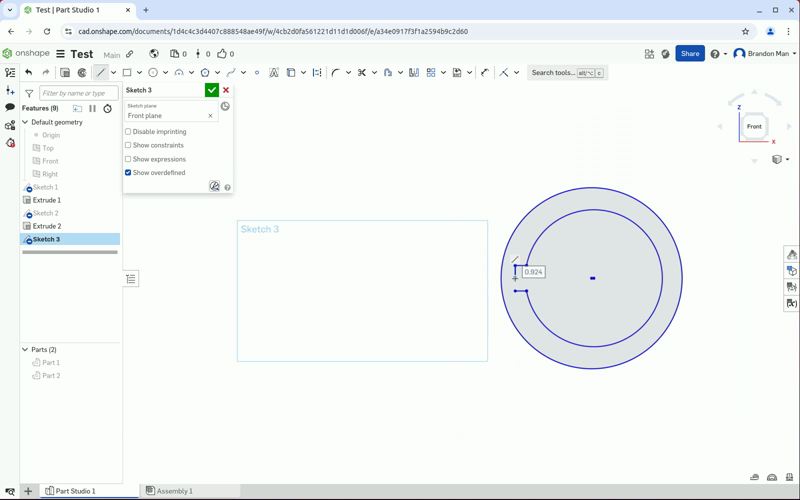
scroll(-6)
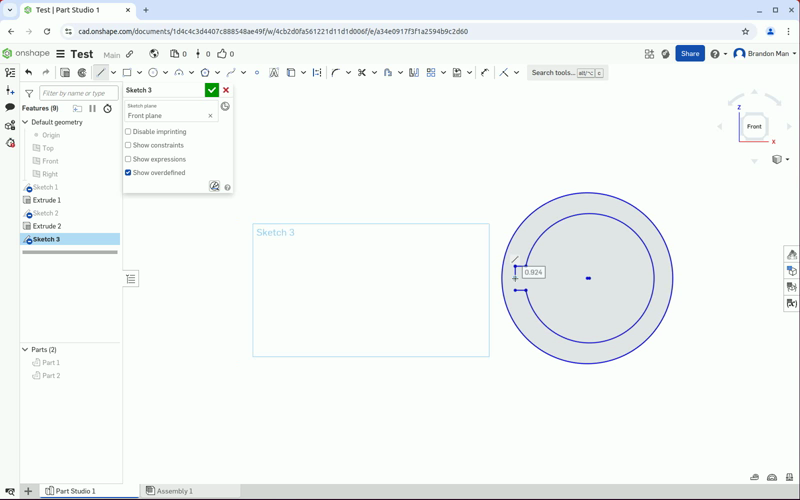
scroll(-6)
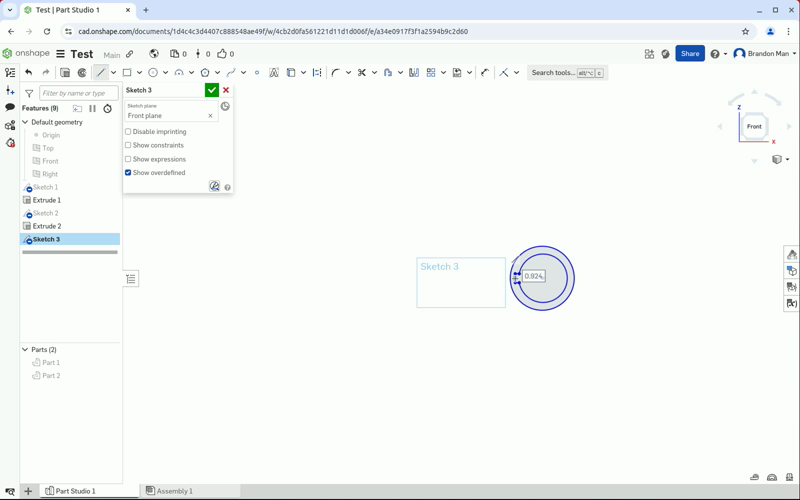
key_up(shift)
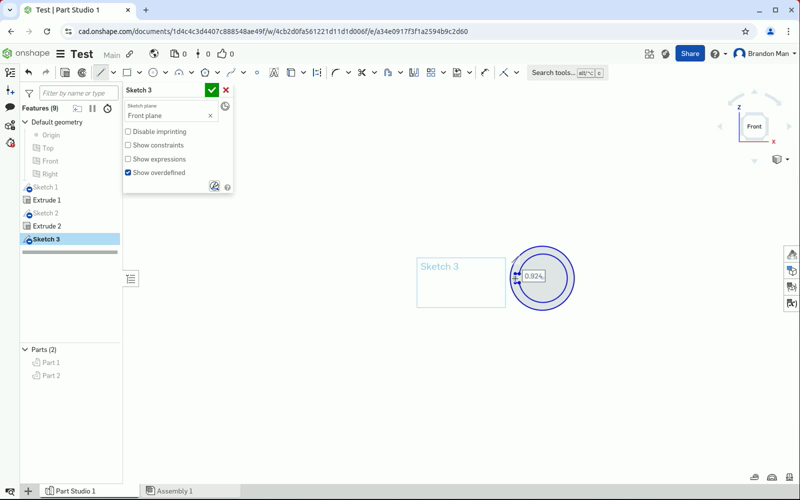
mouse_move(545, 278)
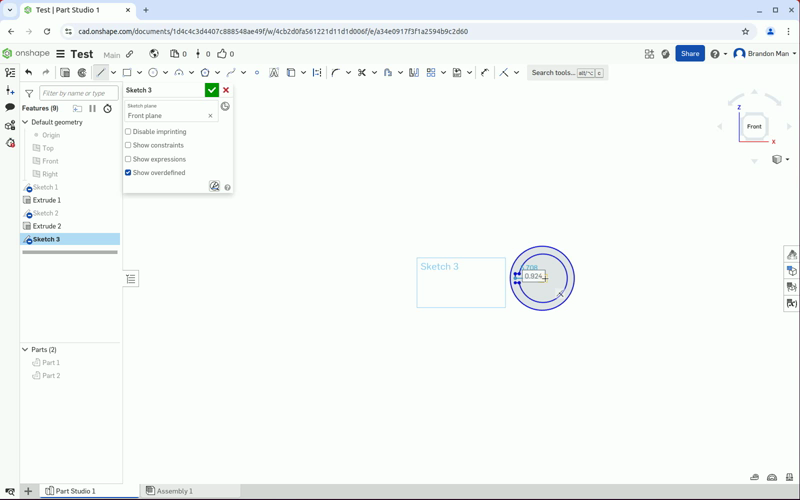
key_down(shift)
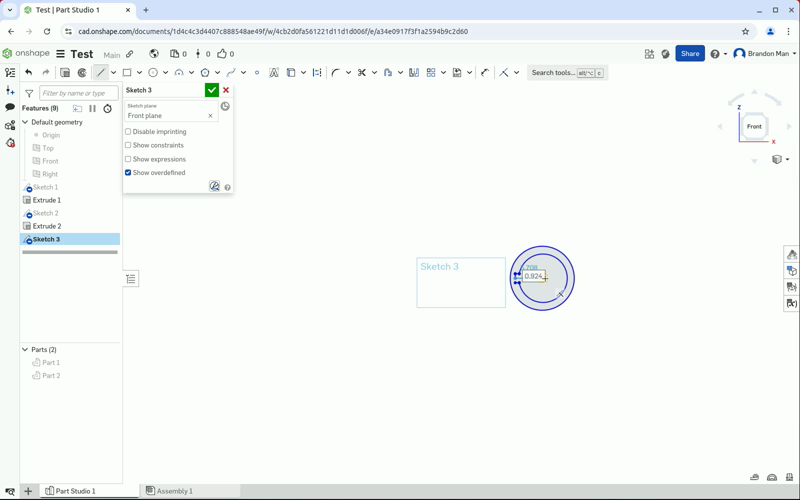
mouse_move(515, 282)
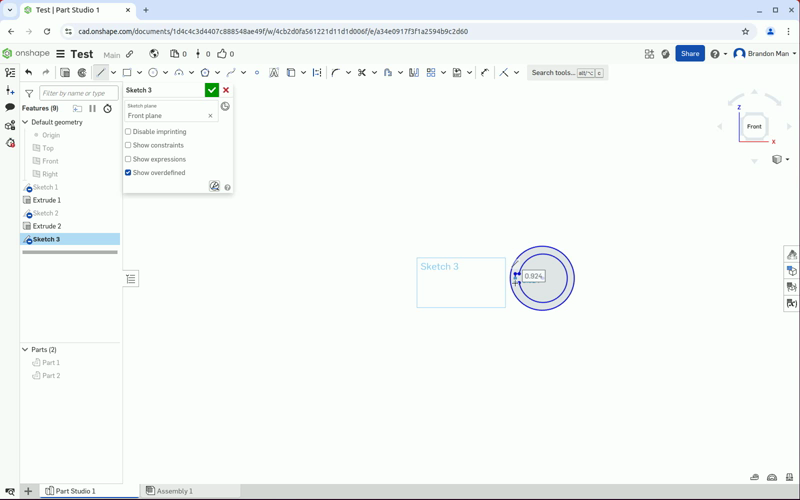
scroll(6)
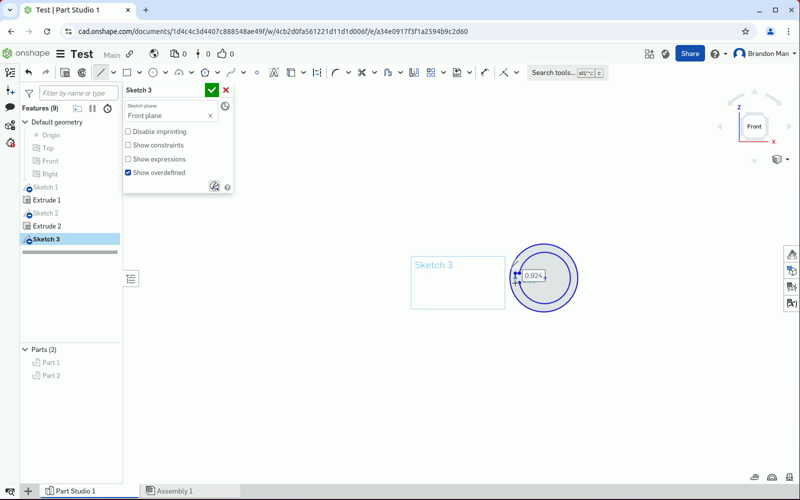
scroll(6)
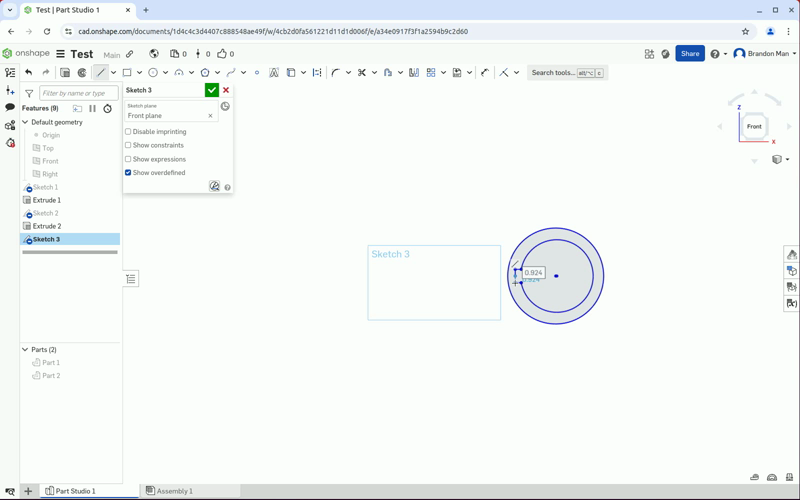
scroll(6)
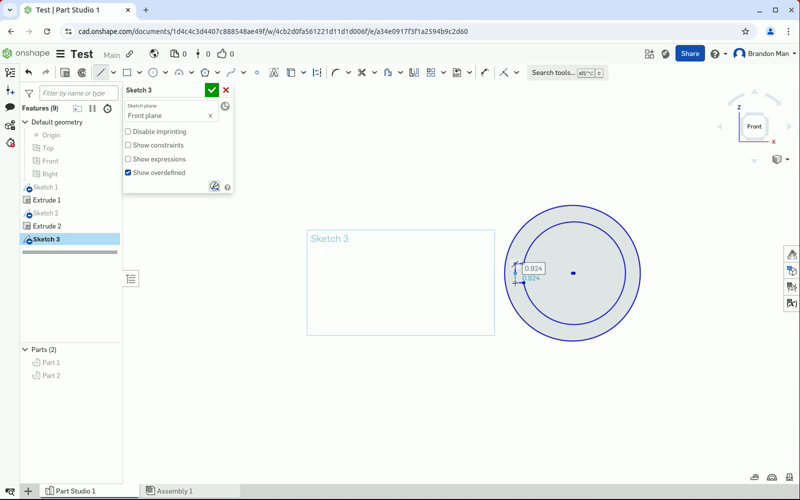
scroll(6)
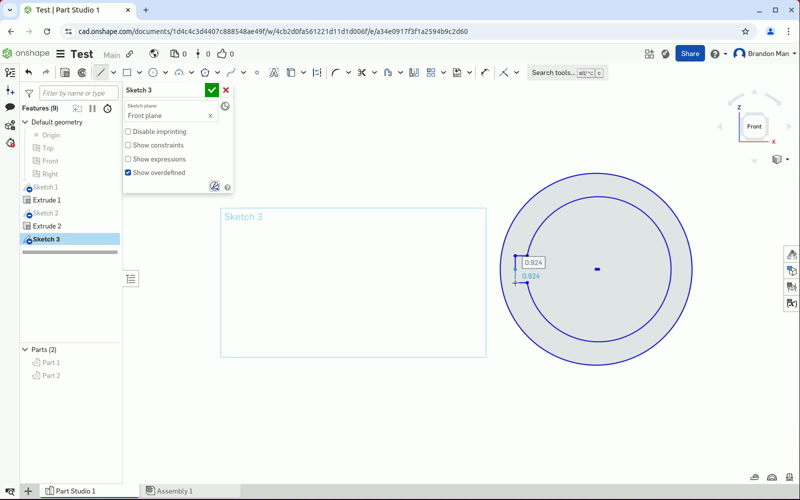
scroll(6)
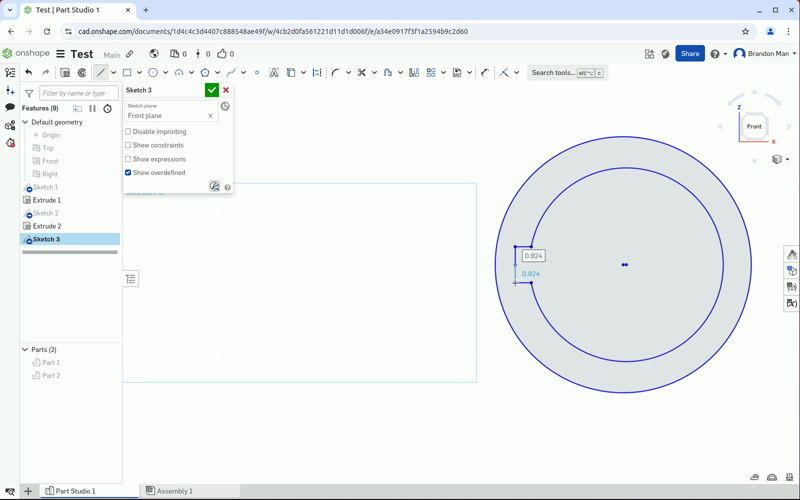
scroll(6)
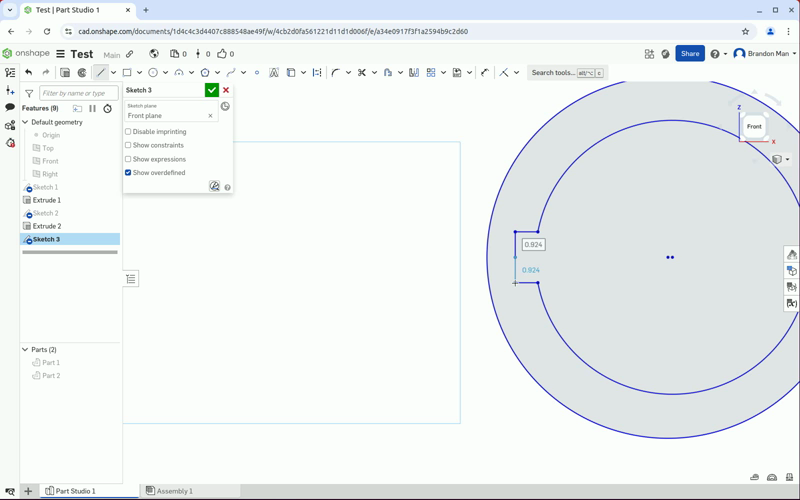
scroll(6)
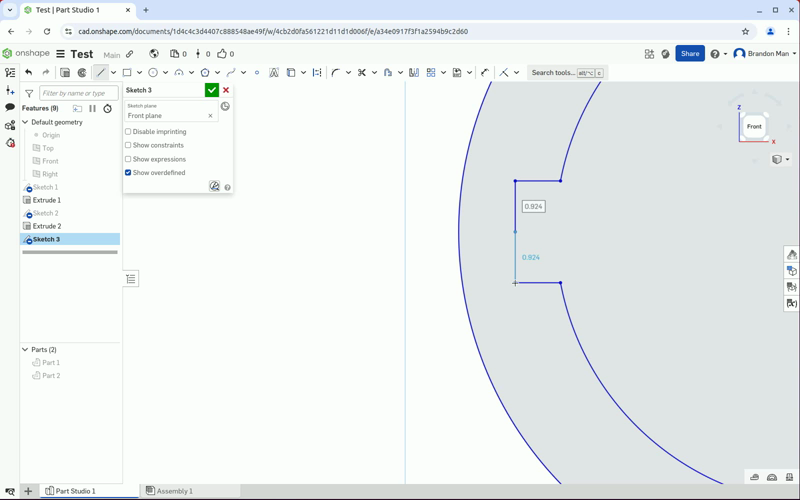
key_up(shift)
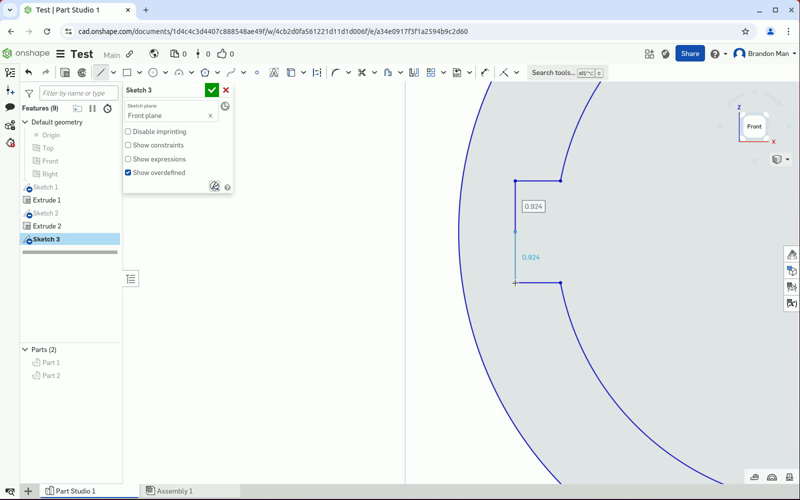
click(515, 282)
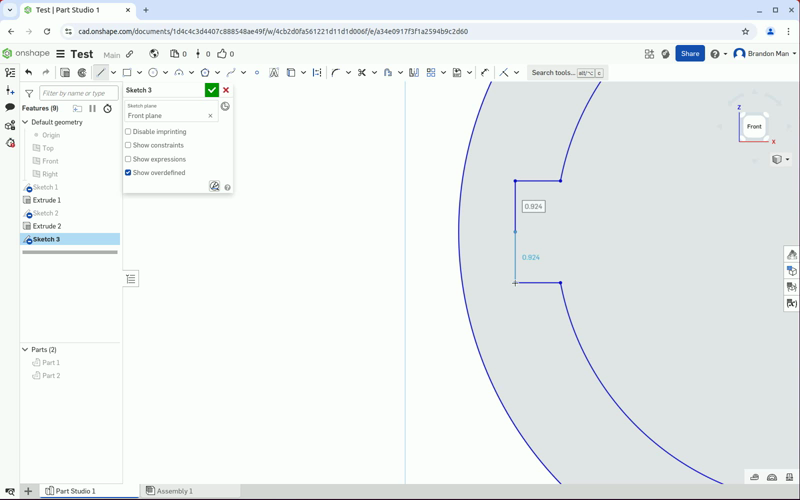
scroll(-6)
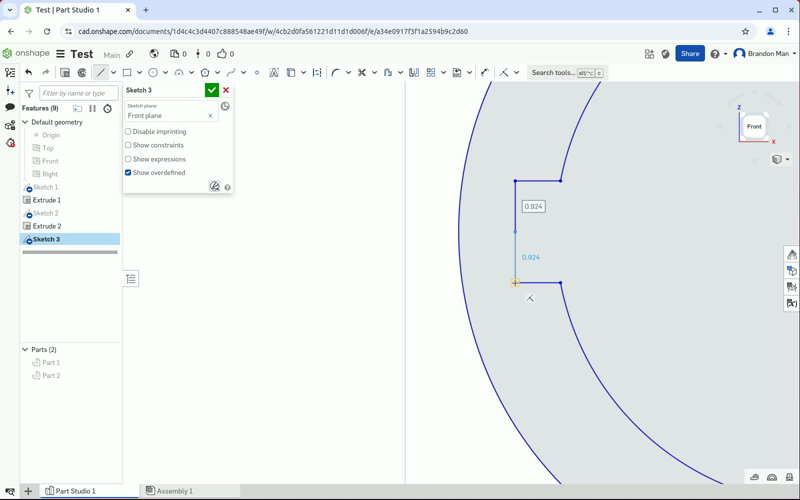
scroll(-6)
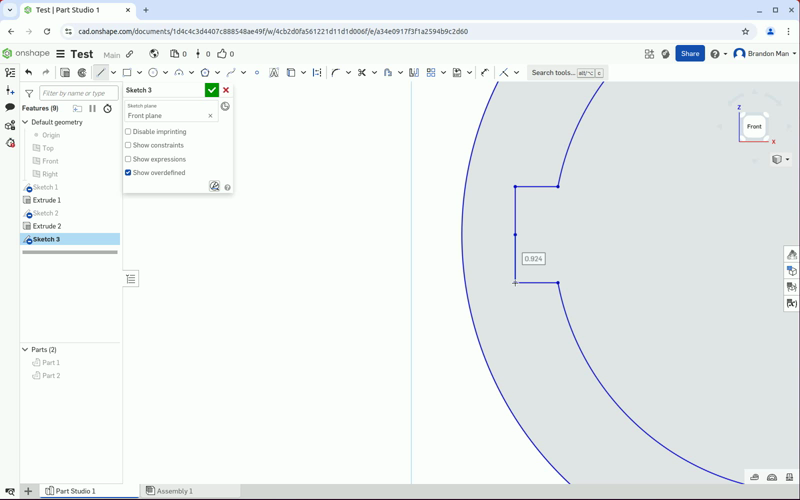
scroll(-6)
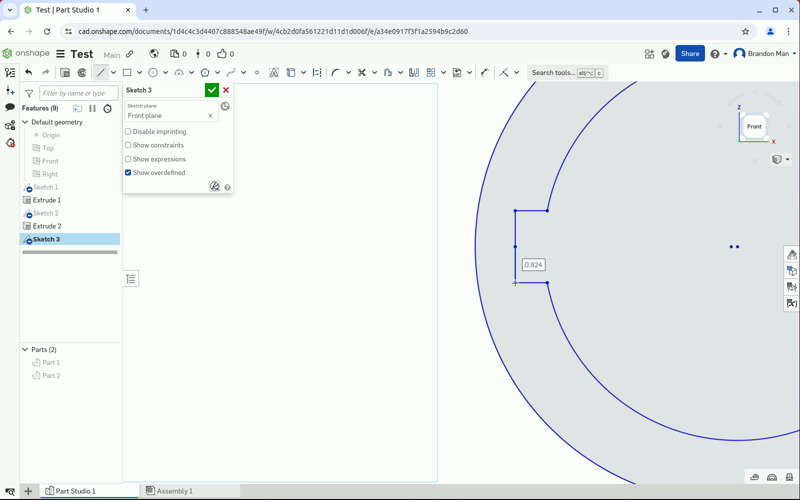
scroll(-6)
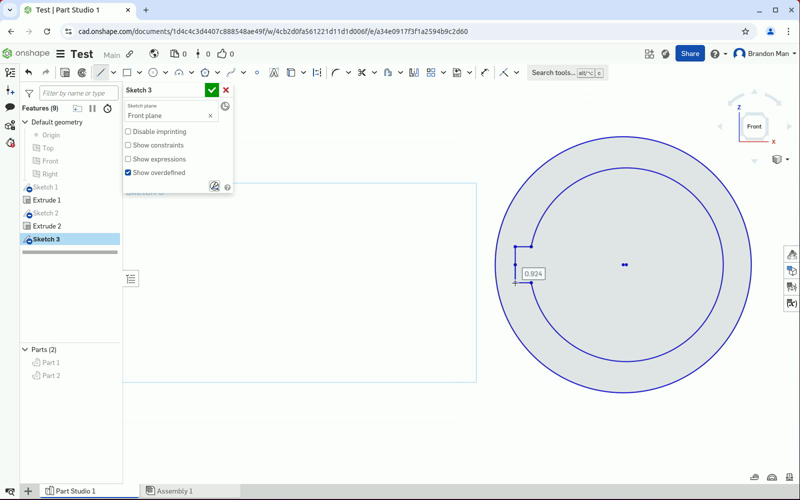
scroll(-6)
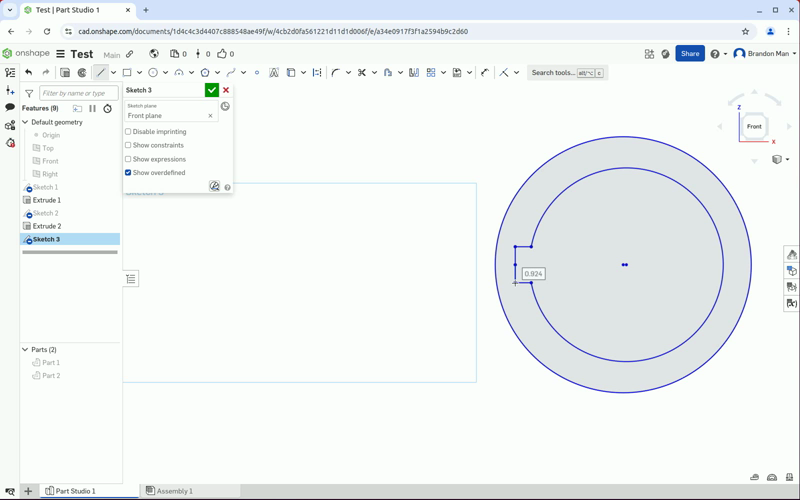
scroll(-6)
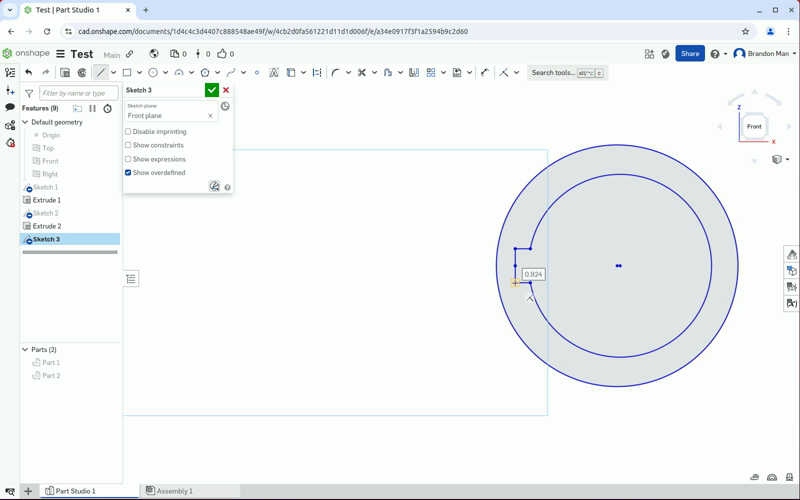
scroll(-6)
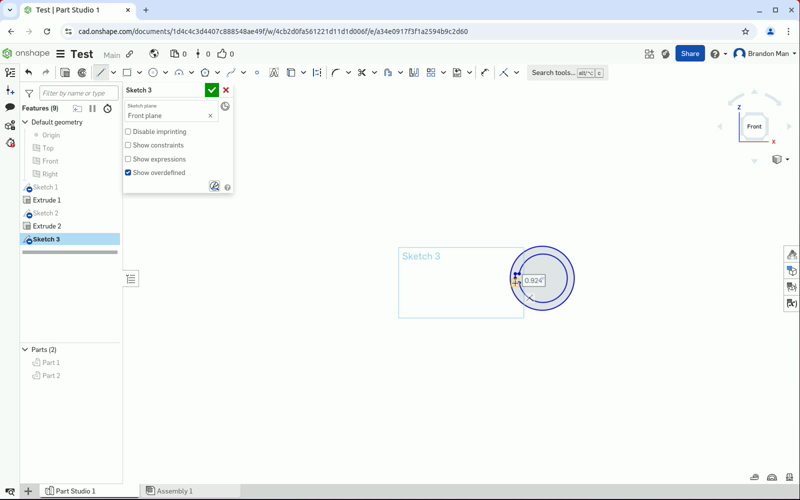
key(esc)
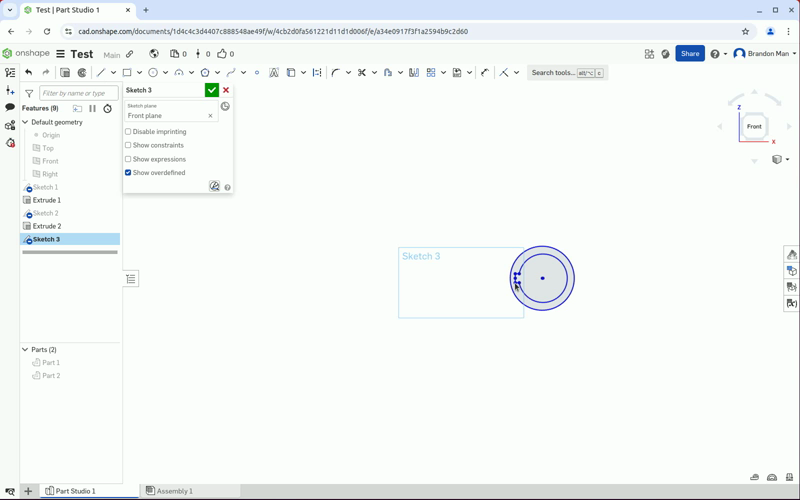
mouse_move(548, 248)
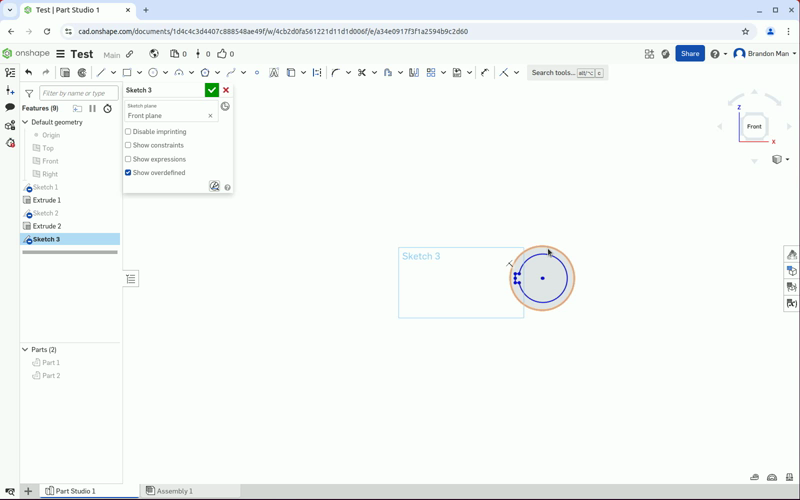
scroll(6)
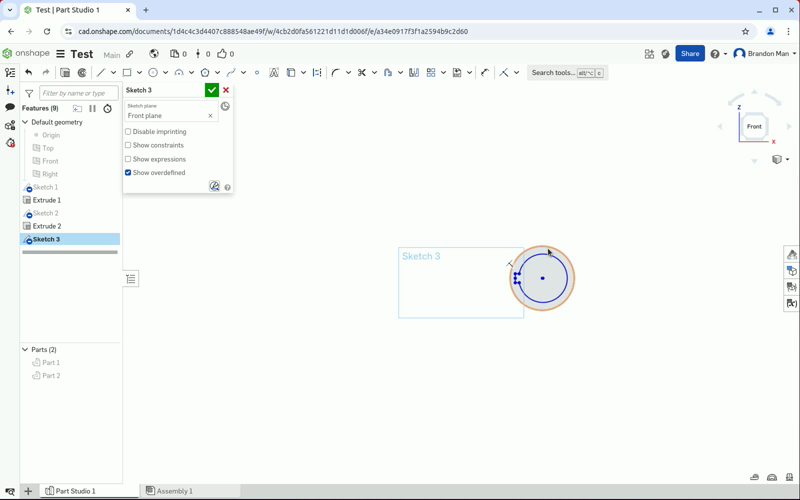
scroll(6)
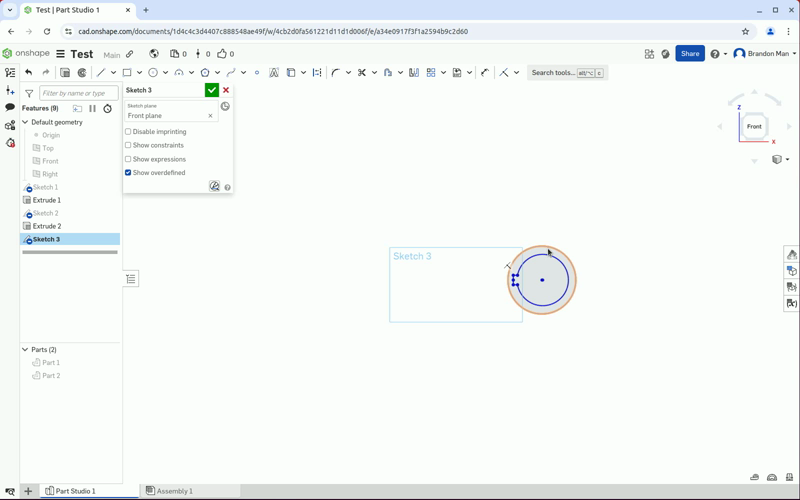
scroll(6)
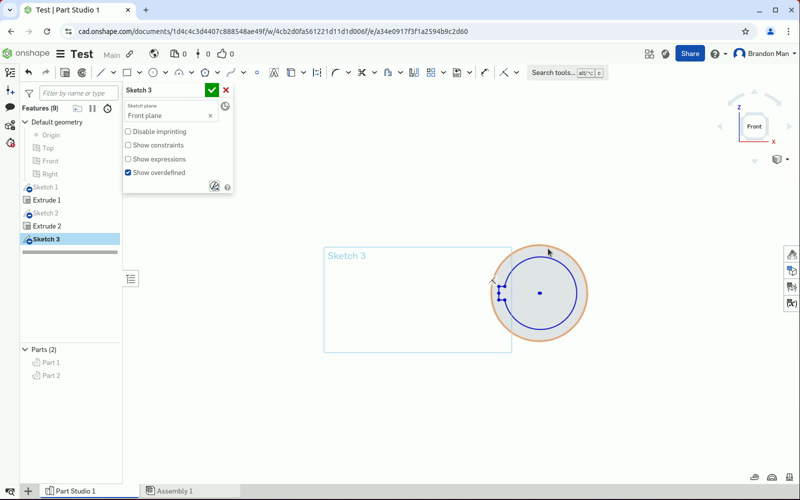
scroll(6)
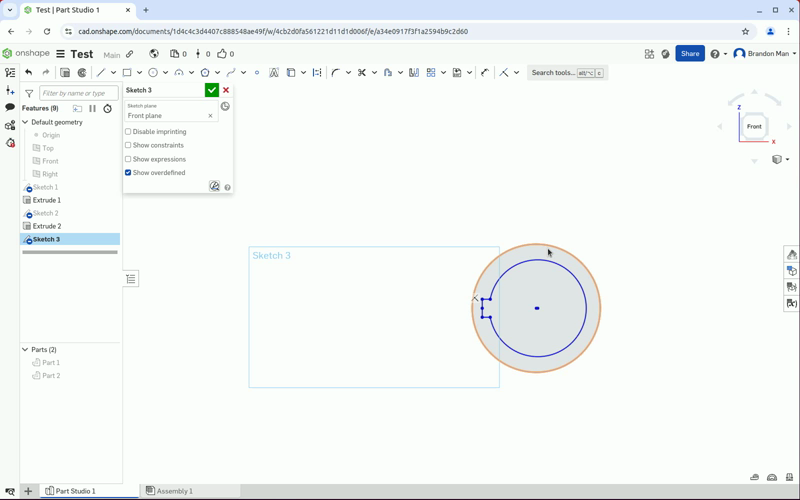
scroll(6)
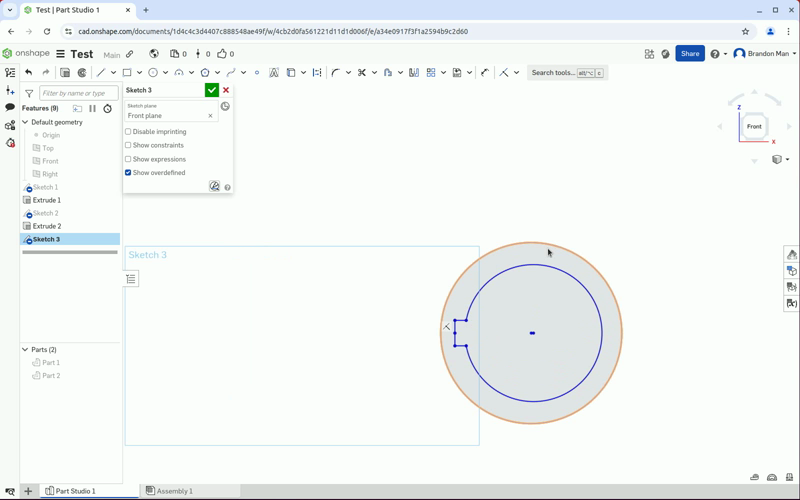
scroll(6)
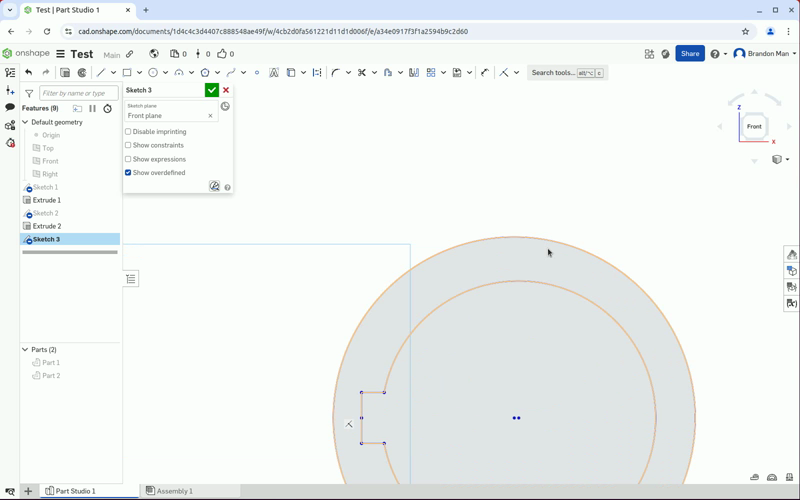
scroll(6)
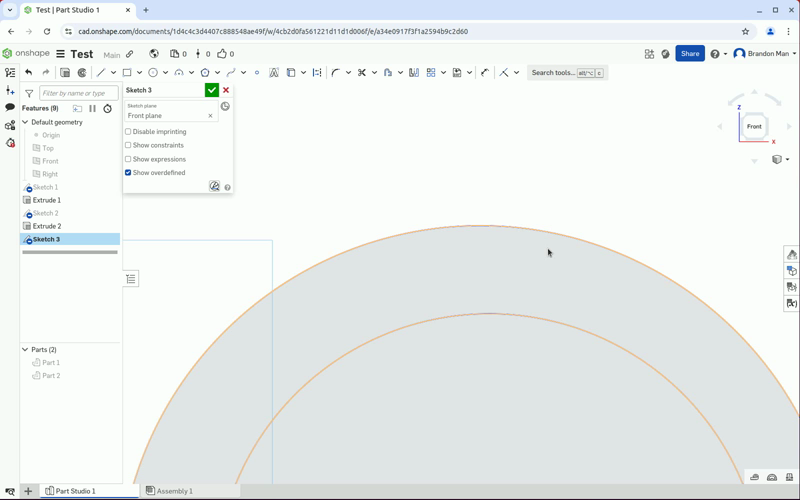
click(548, 248)
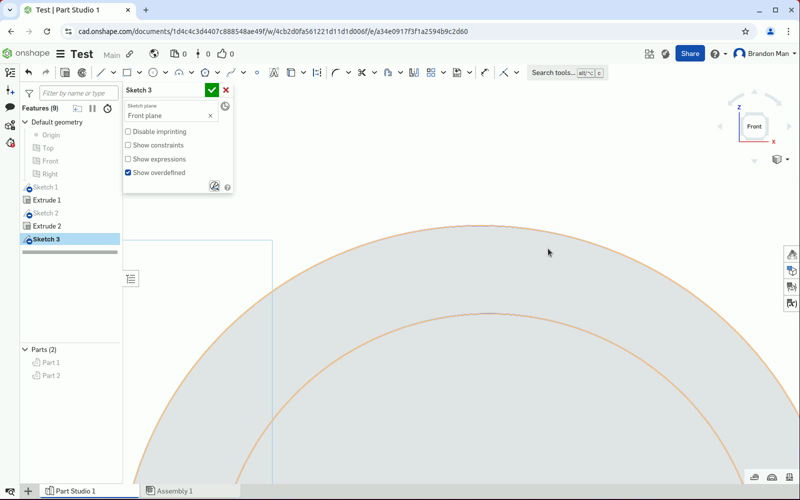
scroll(-6)
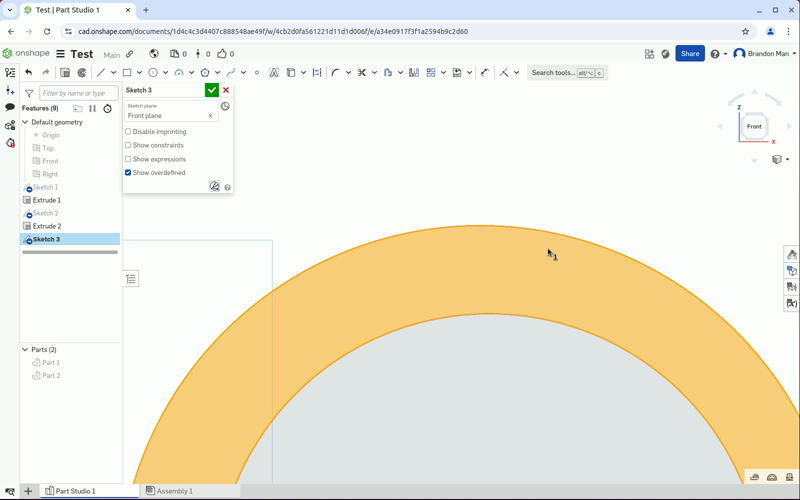
scroll(-6)
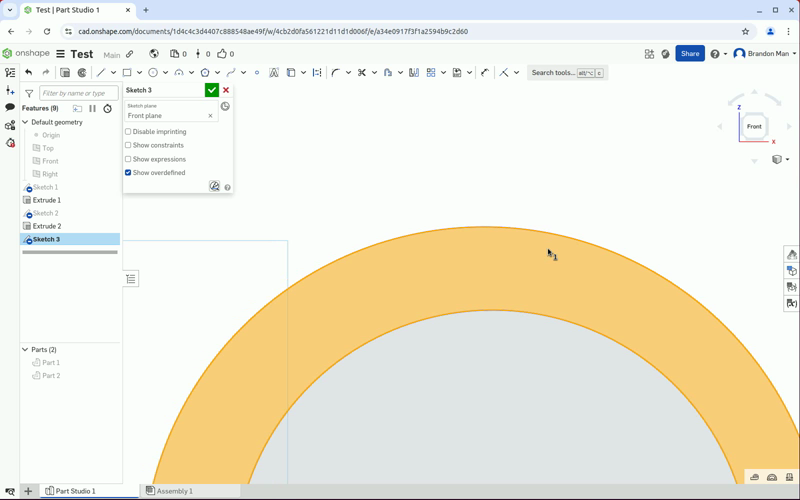
scroll(-6)
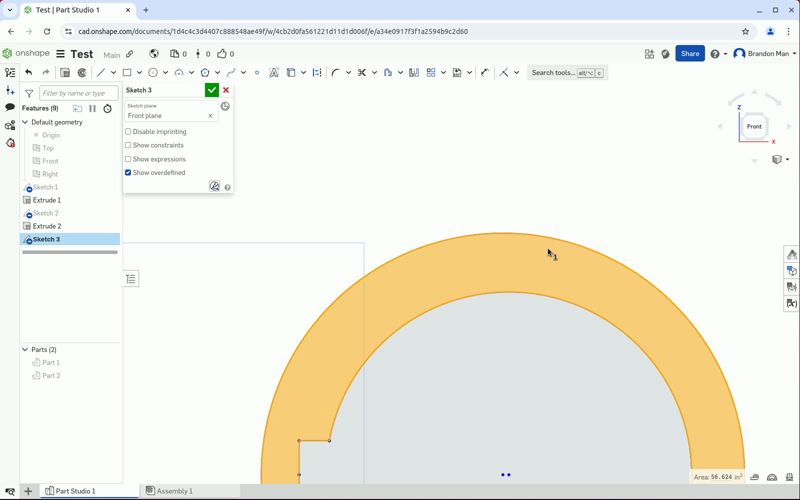
scroll(-6)
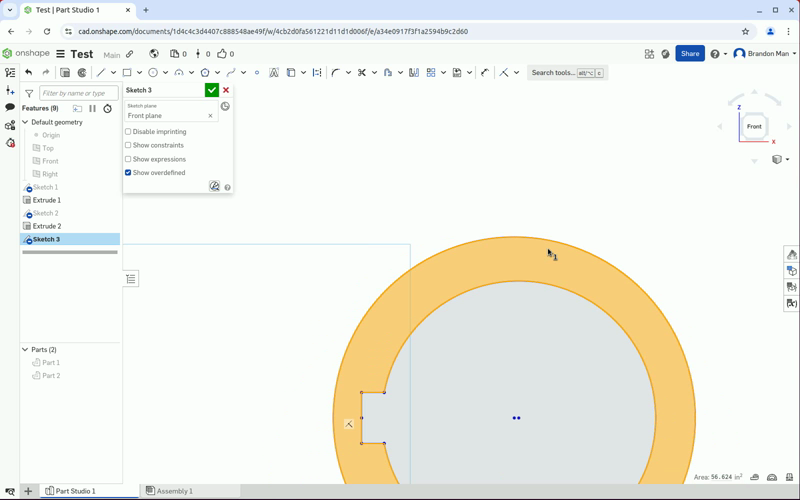
scroll(-6)
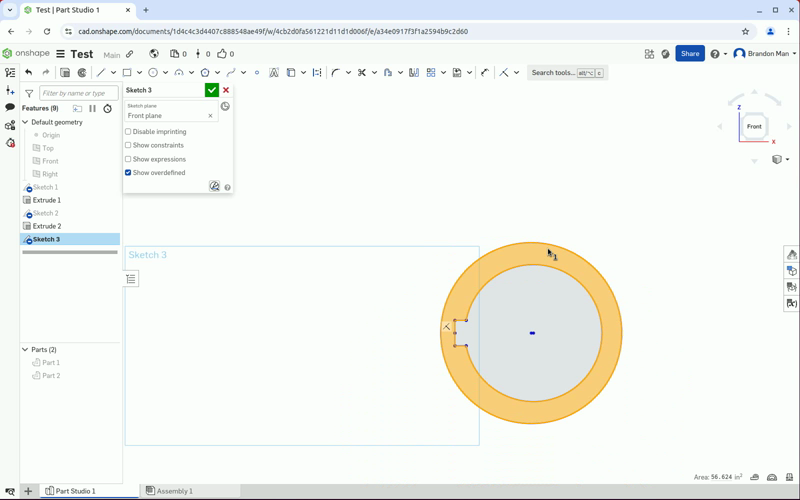
scroll(-6)
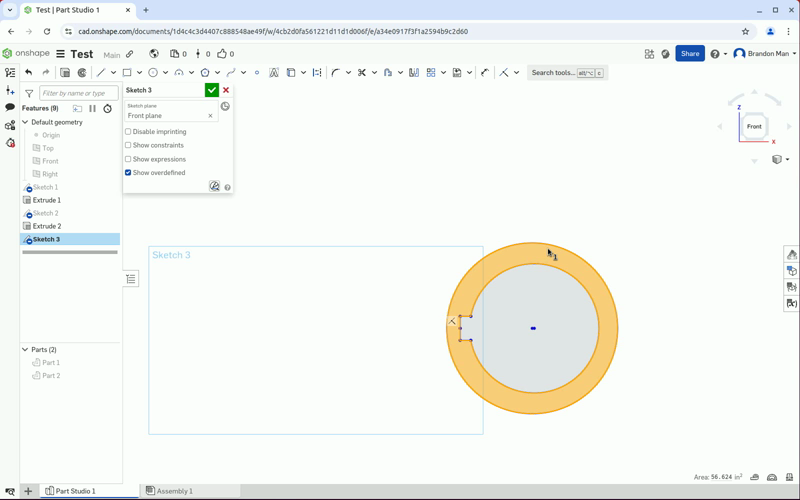
scroll(-6)
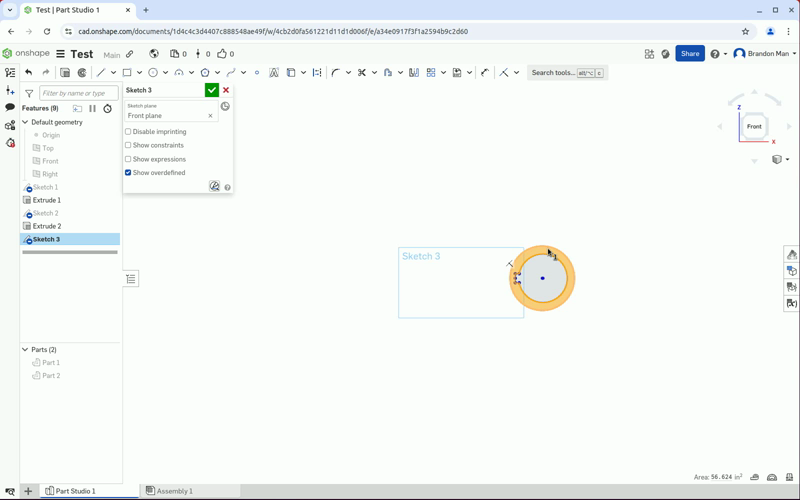
mouse_move(73, 352)
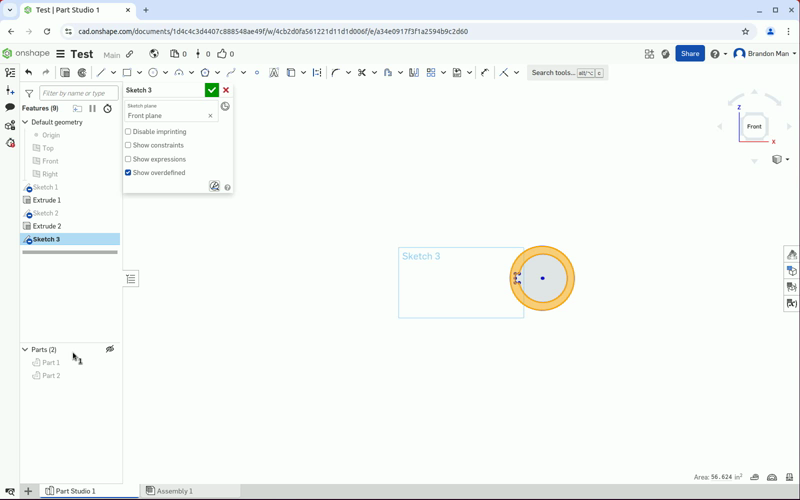
key(shift+y)
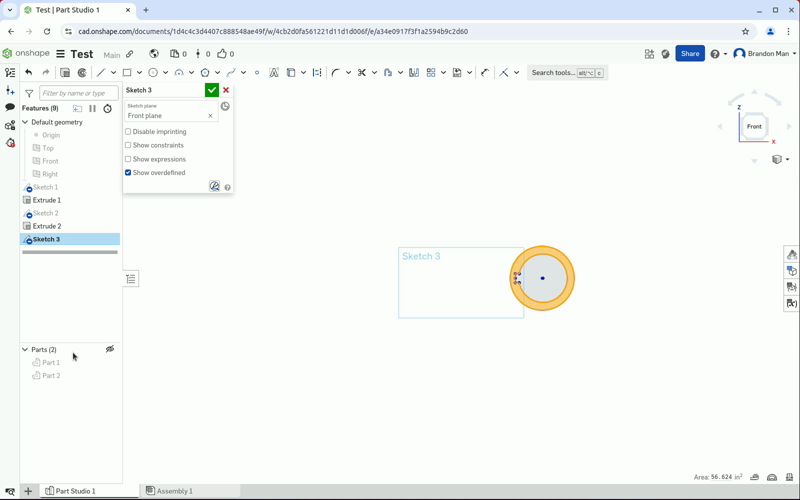
key(shift+e)
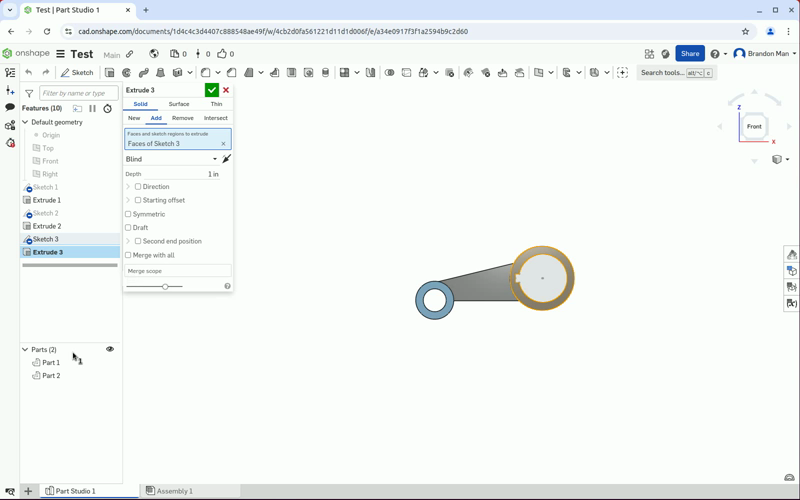
mouse_move(143, 106)
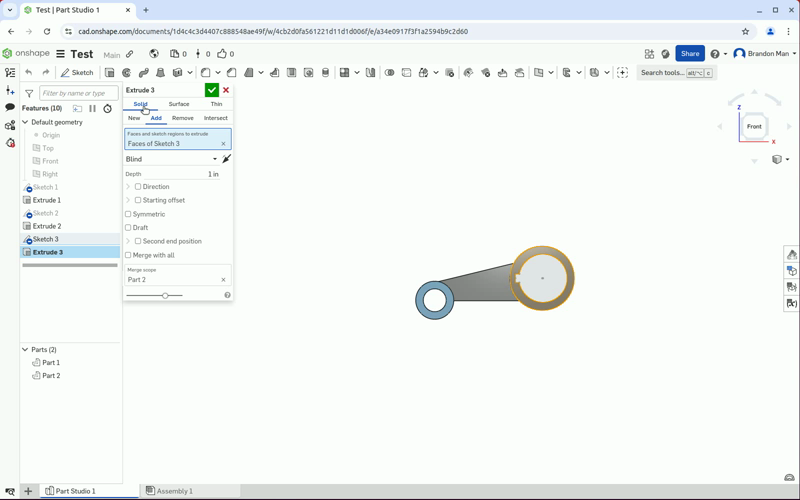
click(143, 106)
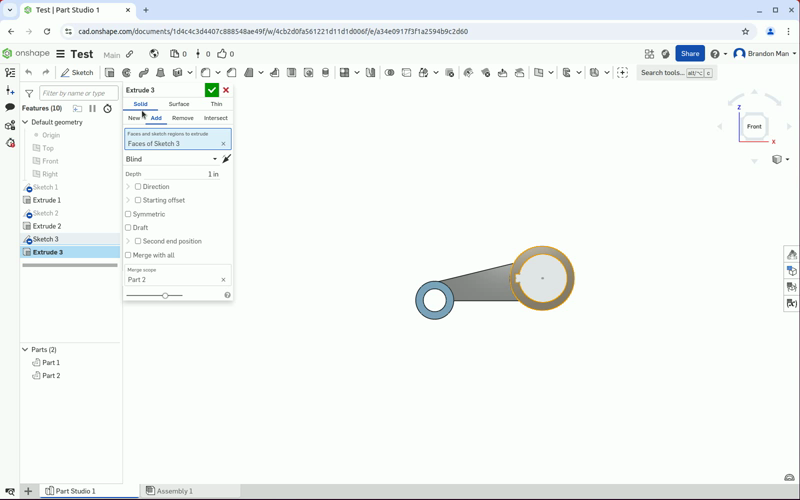
mouse_move(137, 120)
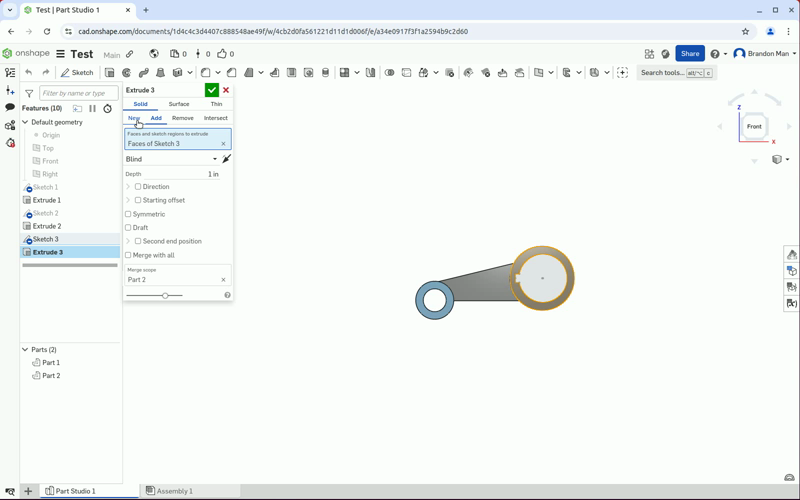
click(137, 120)
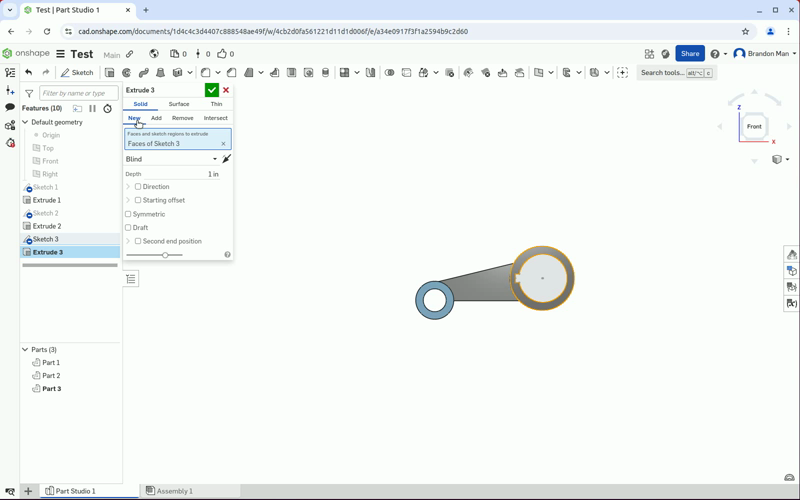
key(tab, 4)
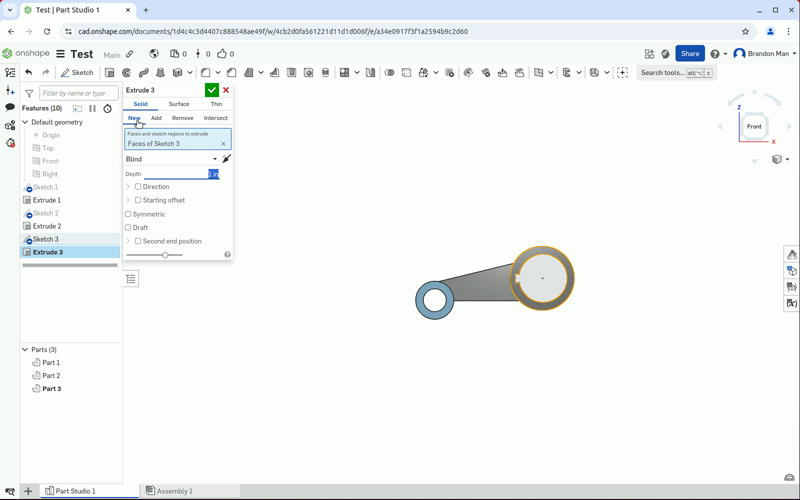
text(5.055)
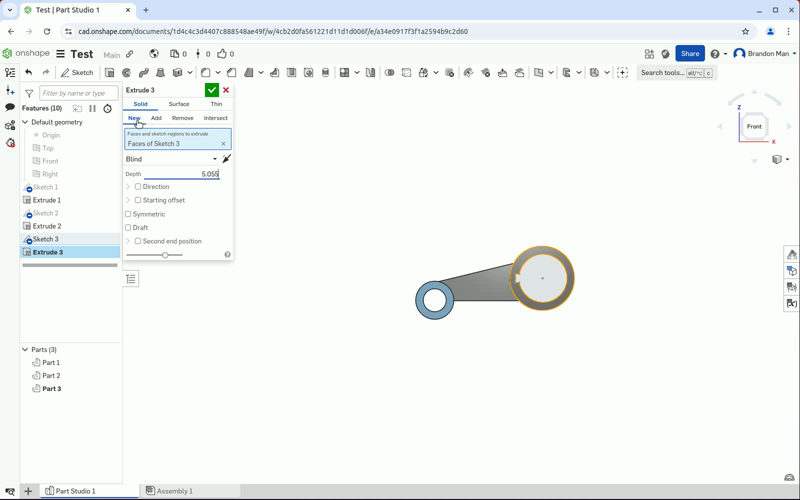
key(tab, 3)
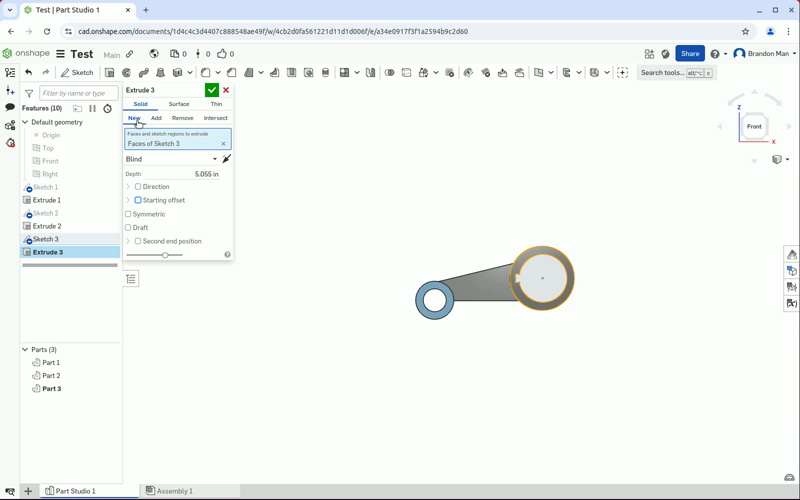
key(tab, 2)
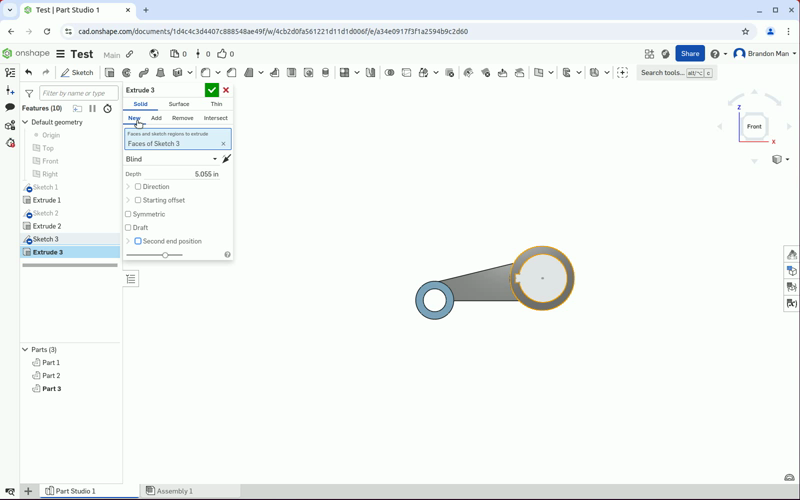
key(space)
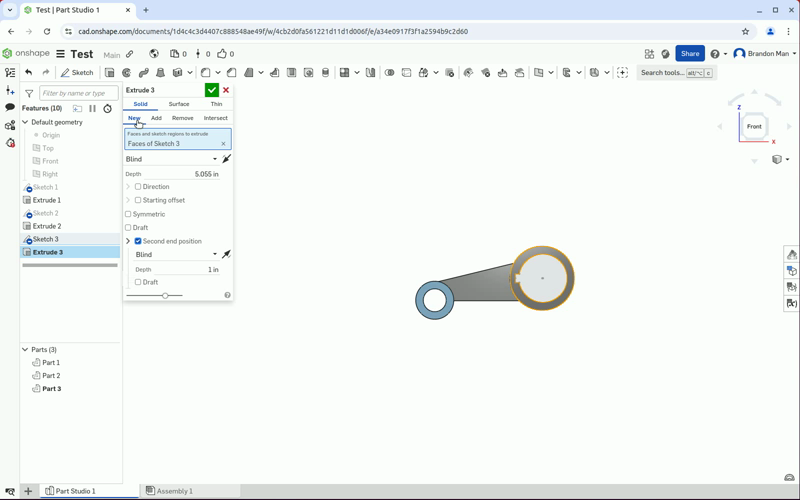
key(tab, 3)
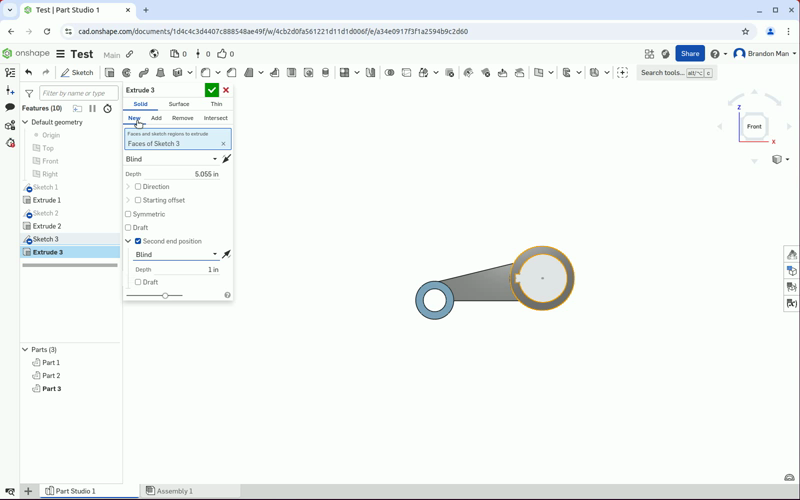
text(5.055)
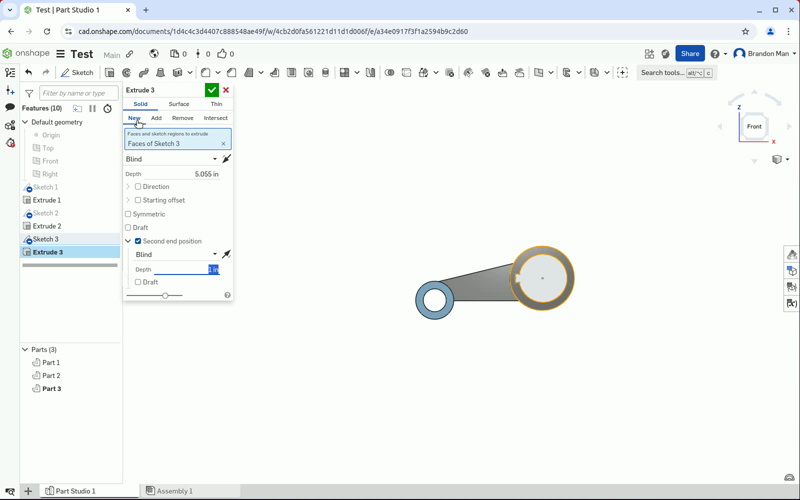
key(enter)
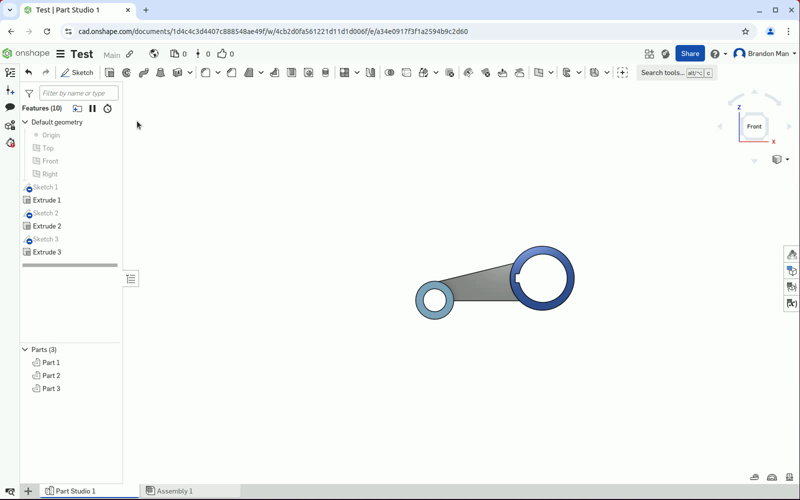
key(shift+h)
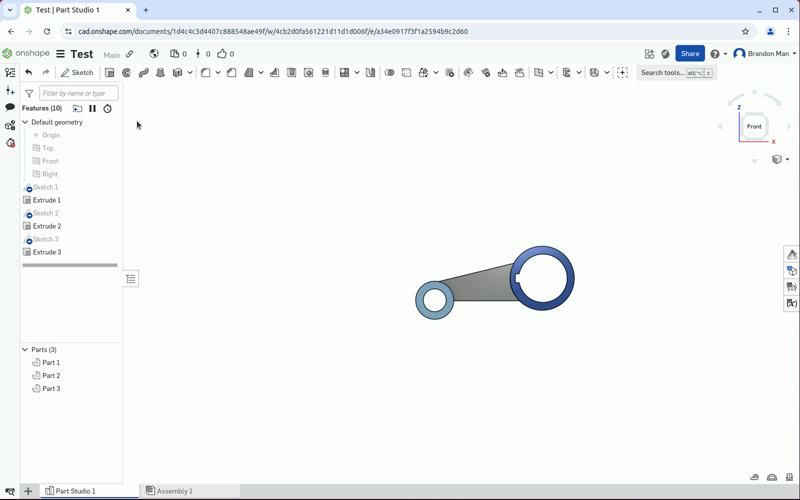
key(shift+h)
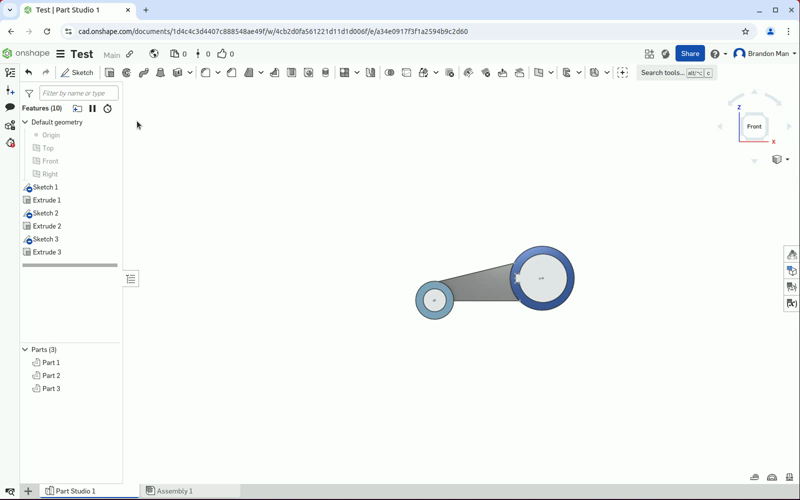
key(shift+7)
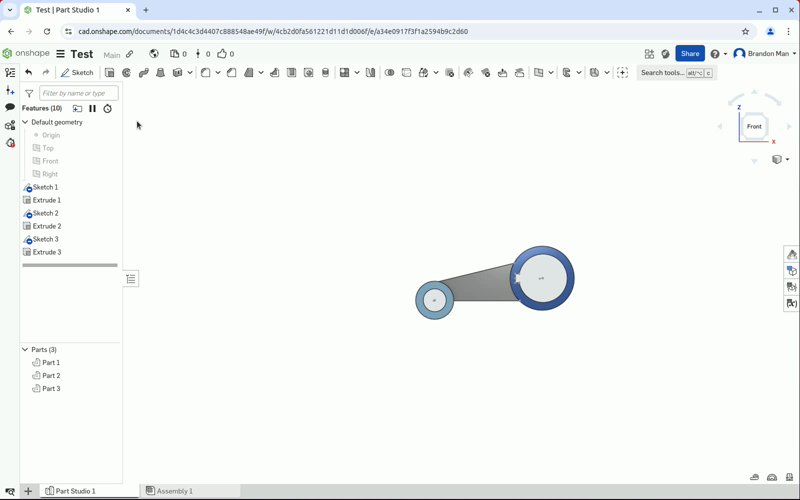
key(left, 2)
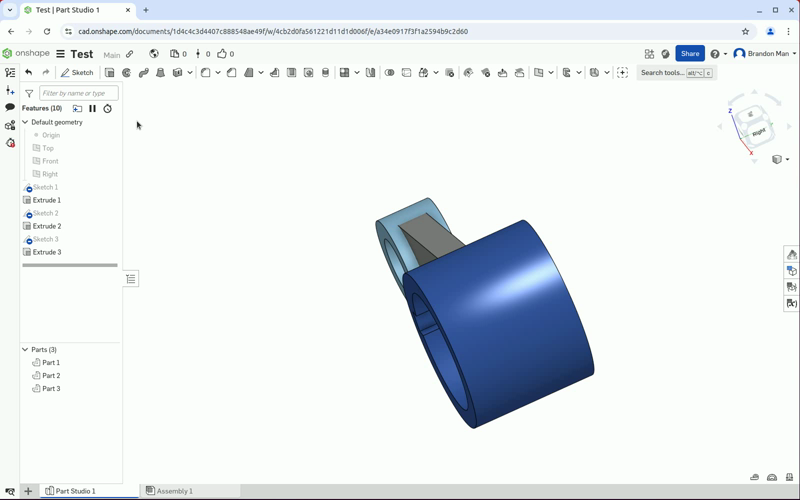
key(down, 2)
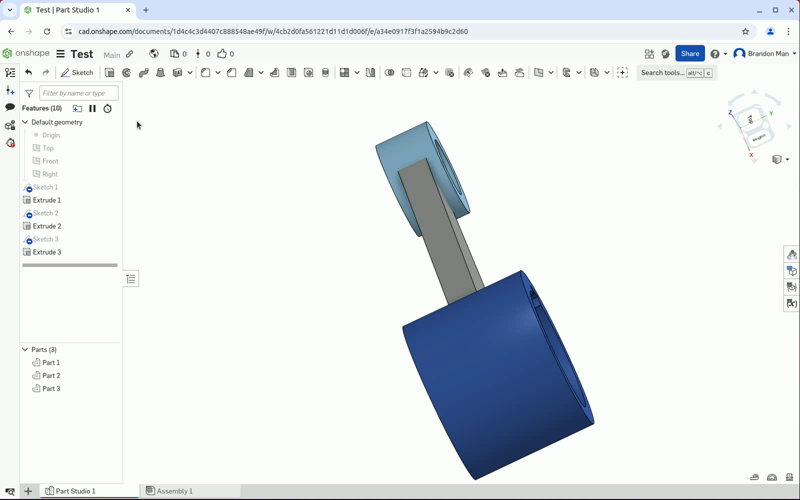
key(up, 2)
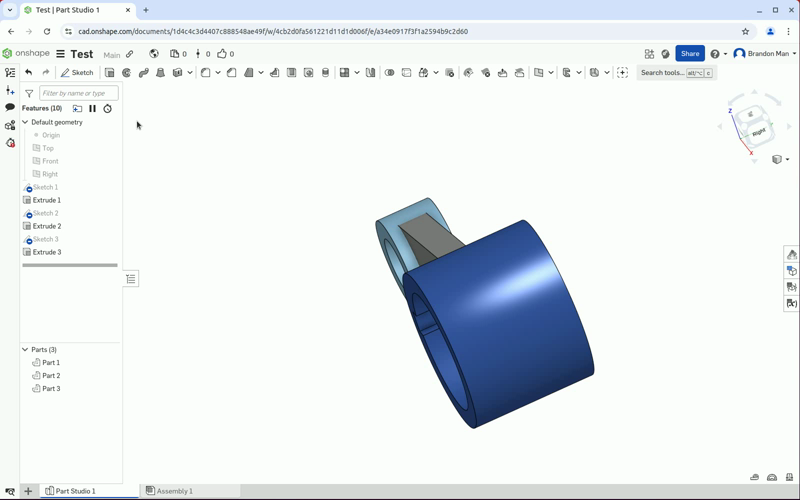
key(right, 2)
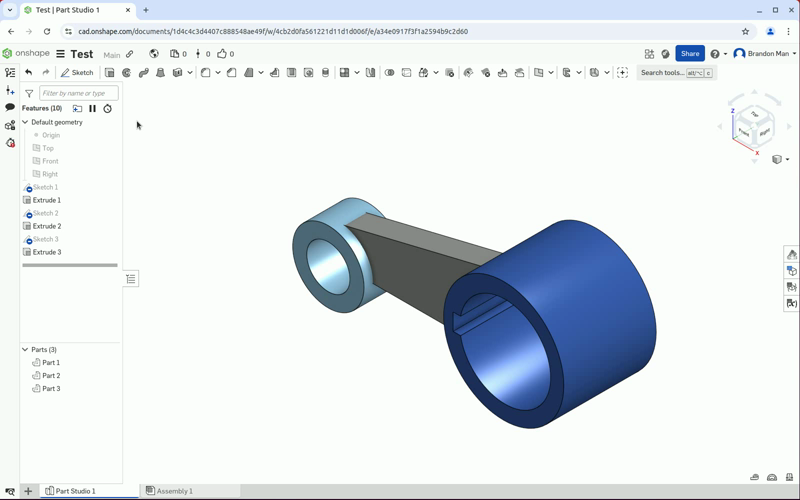
mouse_move(73, 189)
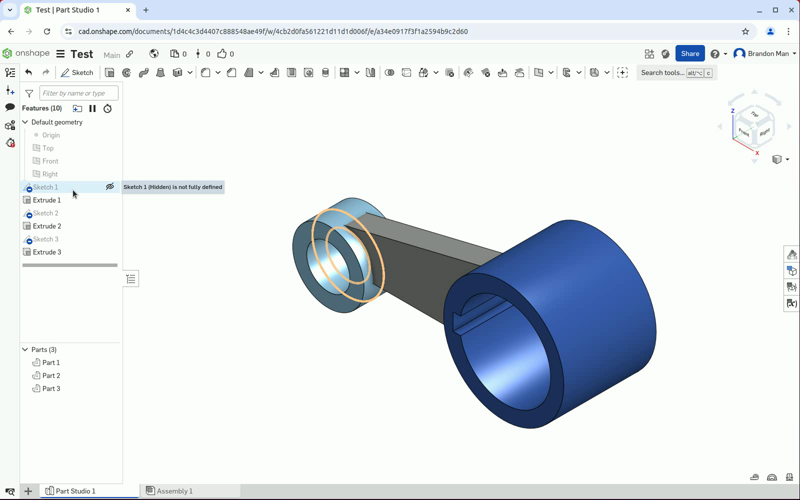
click(73, 189)